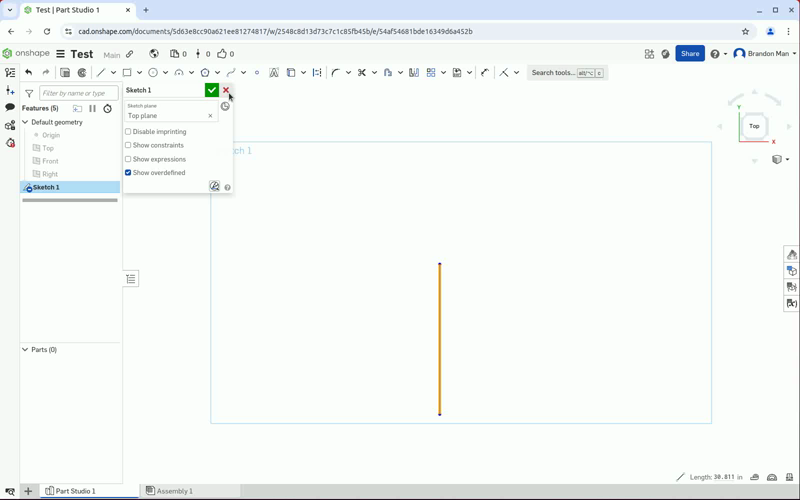
key(shift+h)
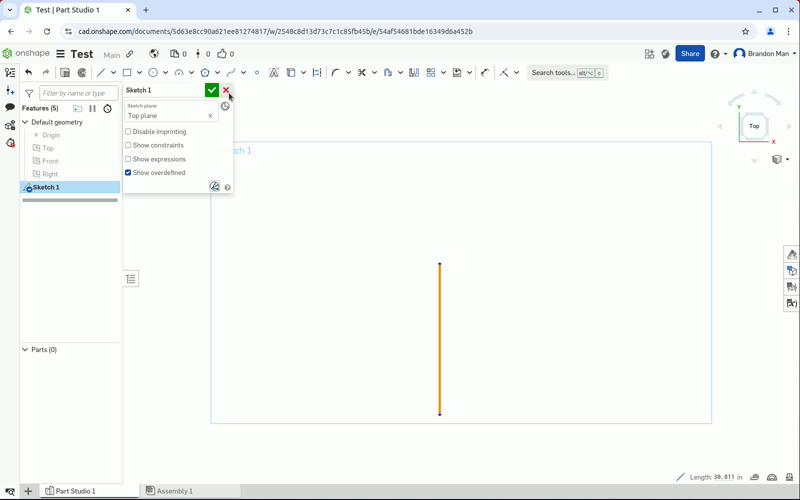
key(shift+s)
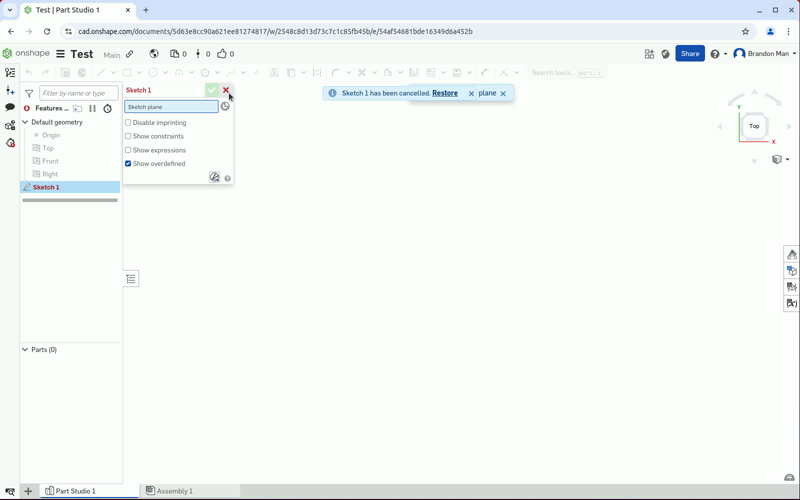
mouse_move(73, 150)
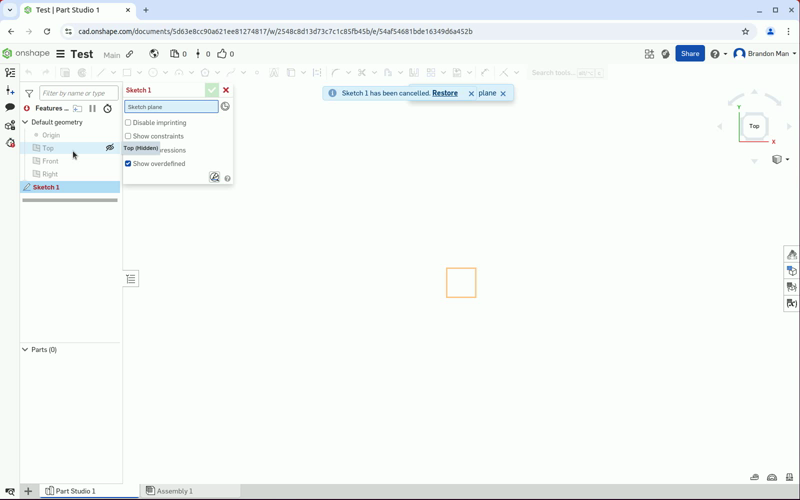
click(73, 150)
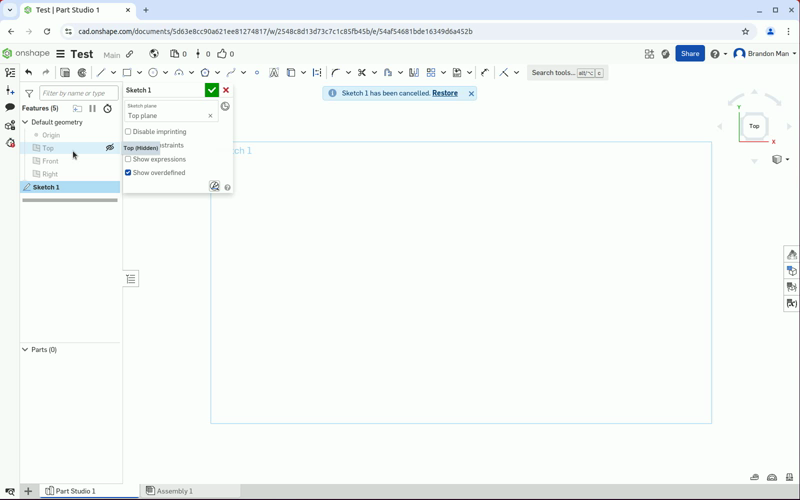
mouse_move(73, 352)
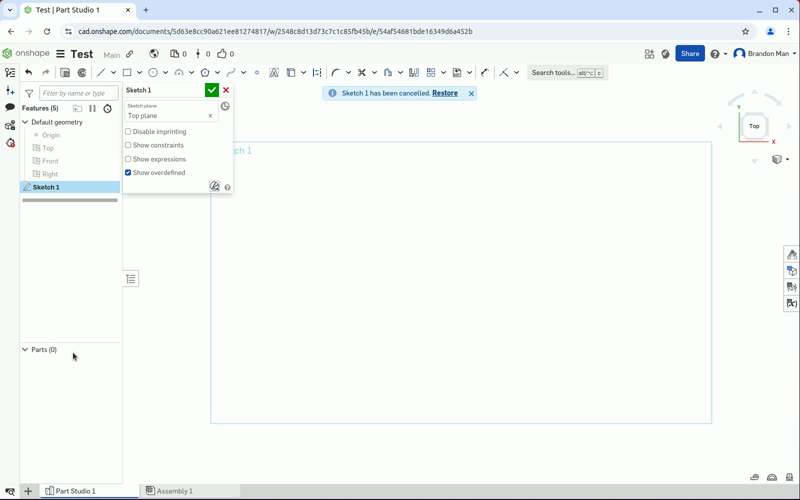
key(y)
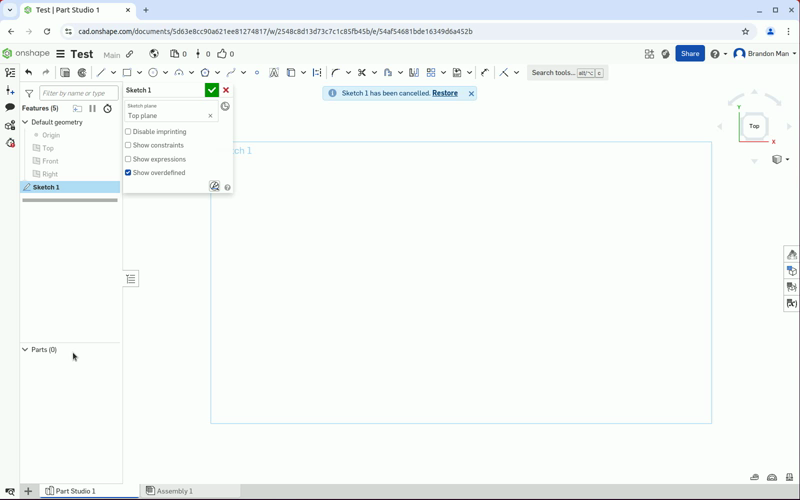
key(a)
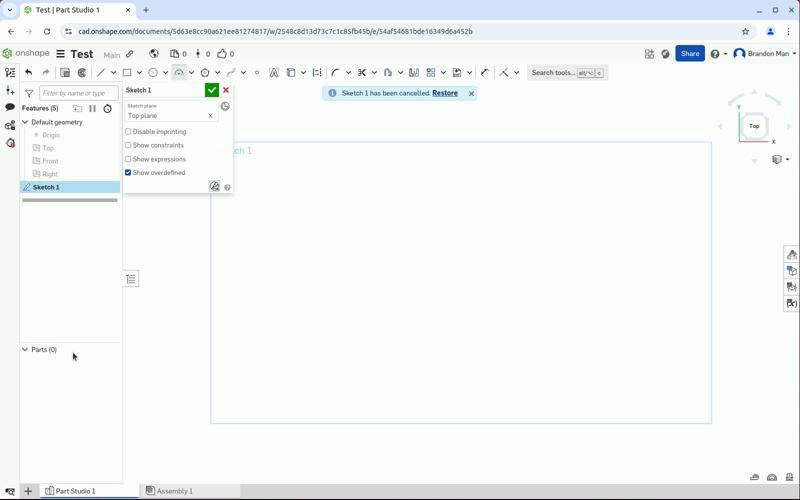
key_down(shift)
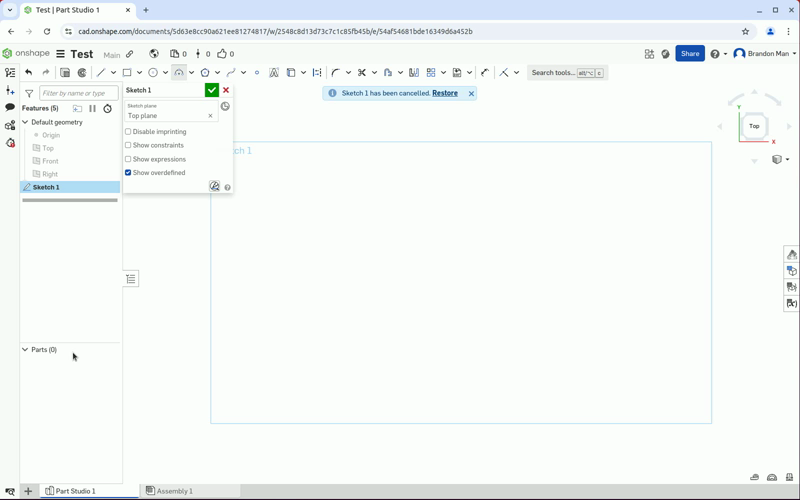
mouse_move(368, 303)
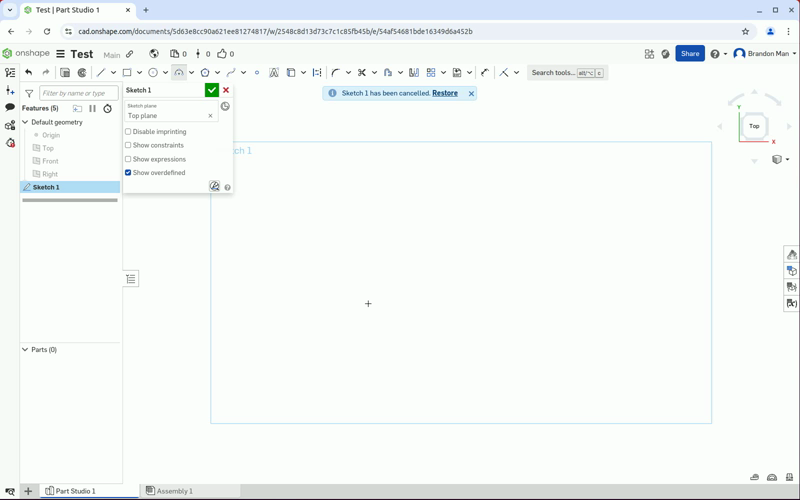
click(368, 303)
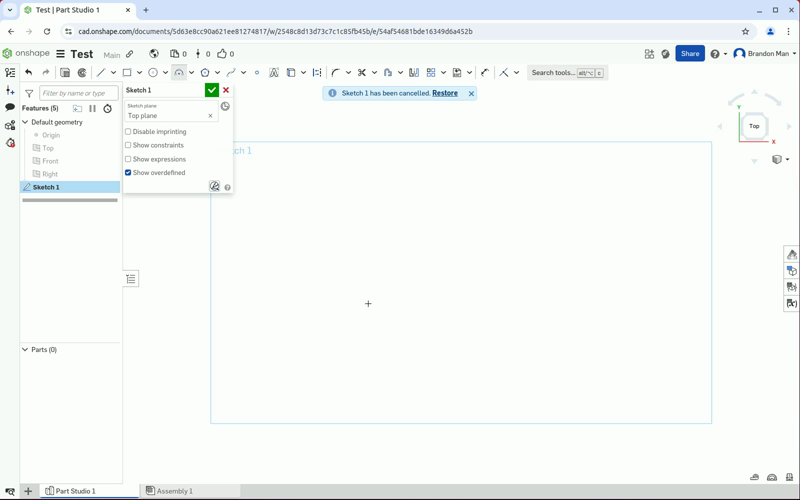
key_up(shift)
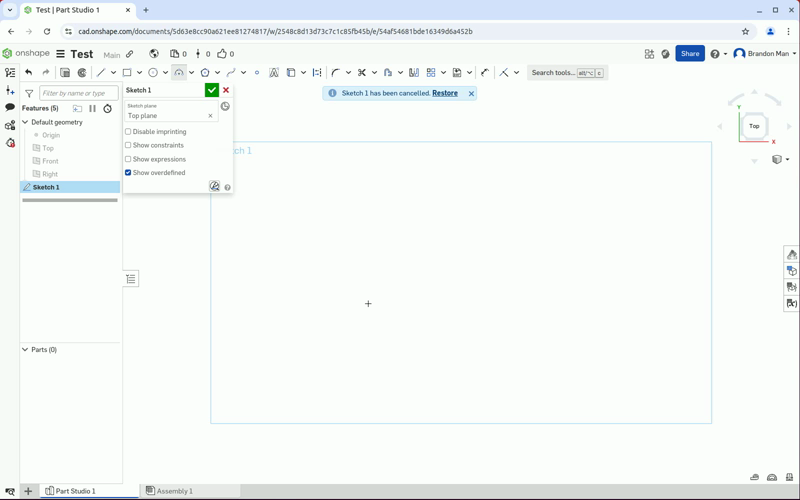
key_down(shift)
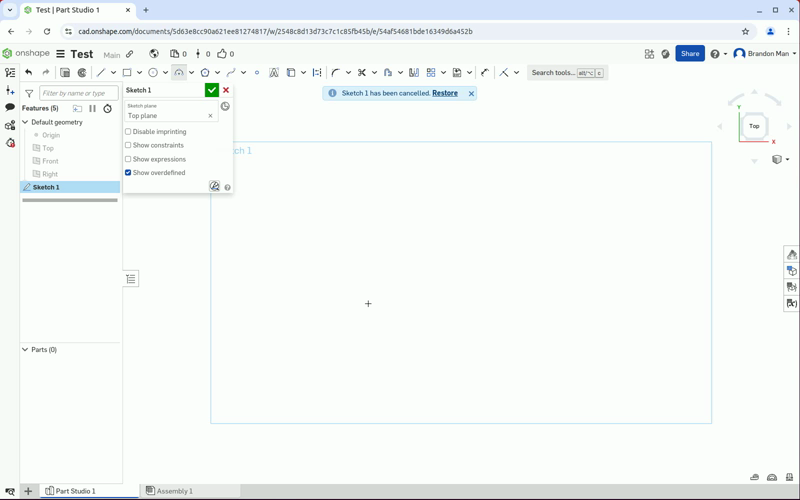
mouse_move(377, 312)
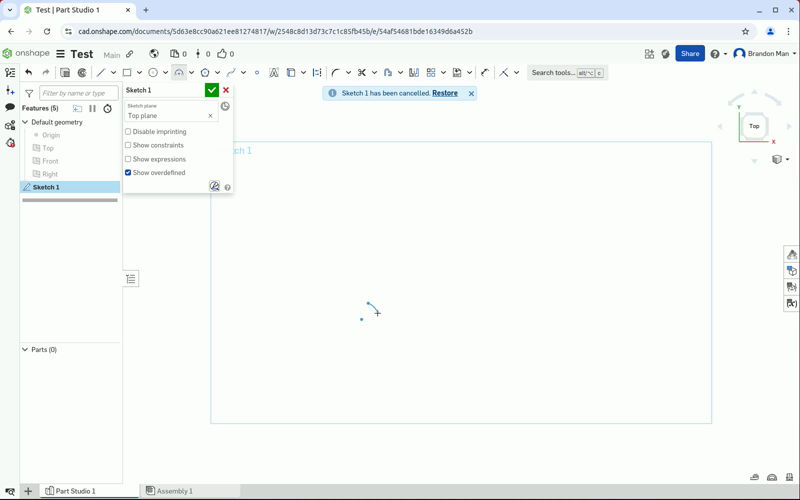
click(377, 312)
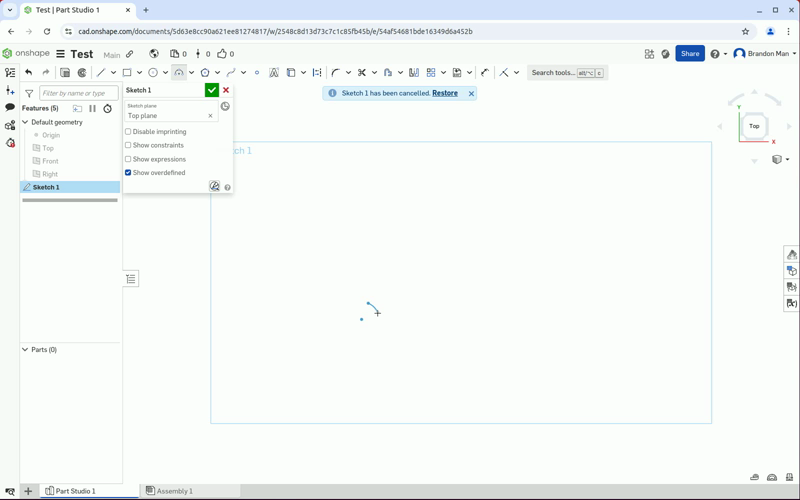
mouse_move(371, 309)
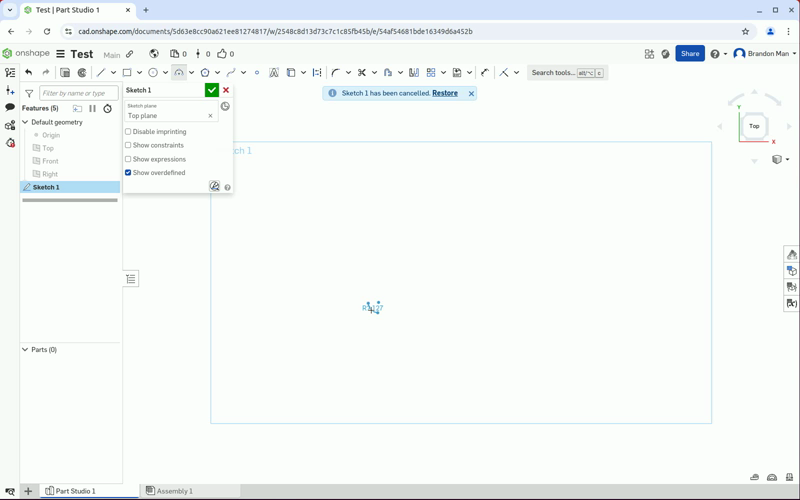
click(371, 309)
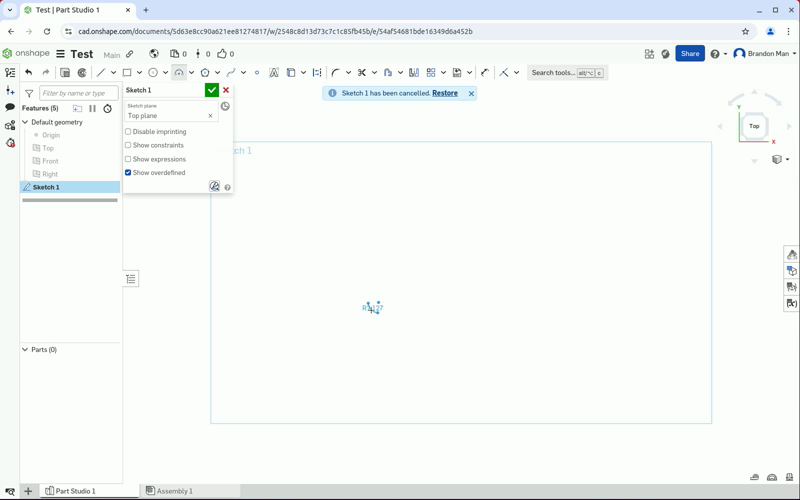
key_up(shift)
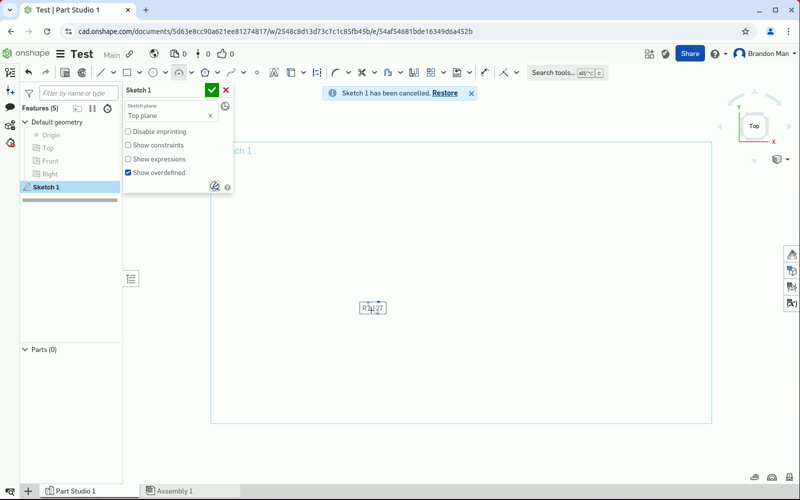
key(esc)
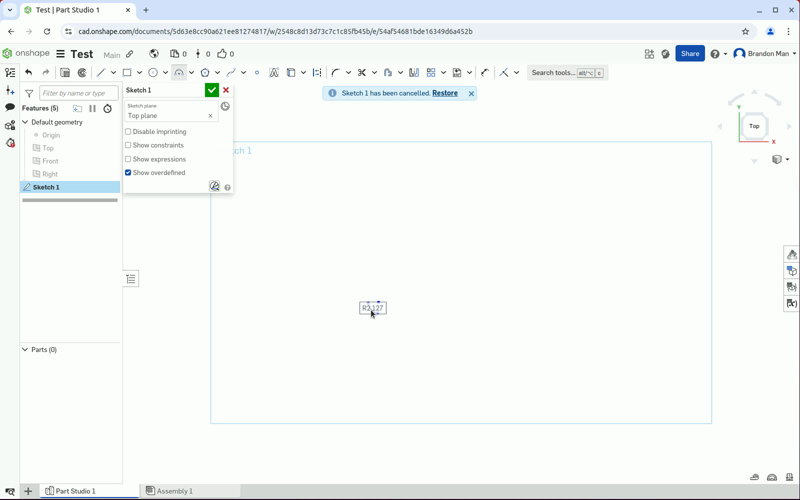
key(l)
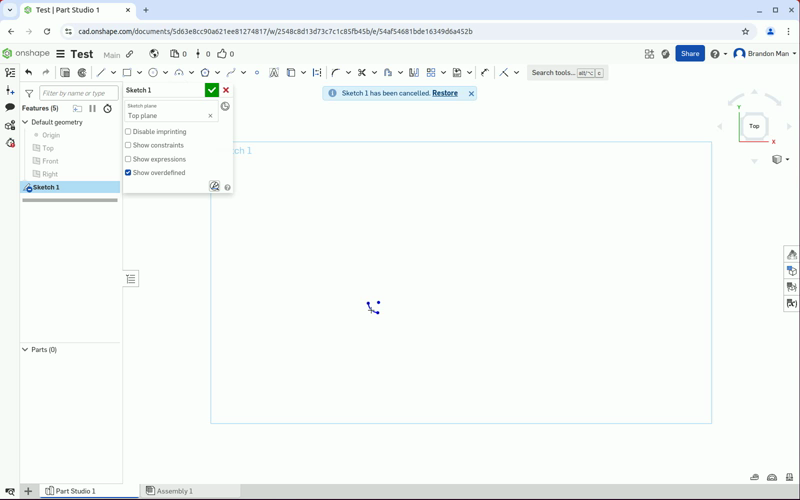
mouse_move(377, 312)
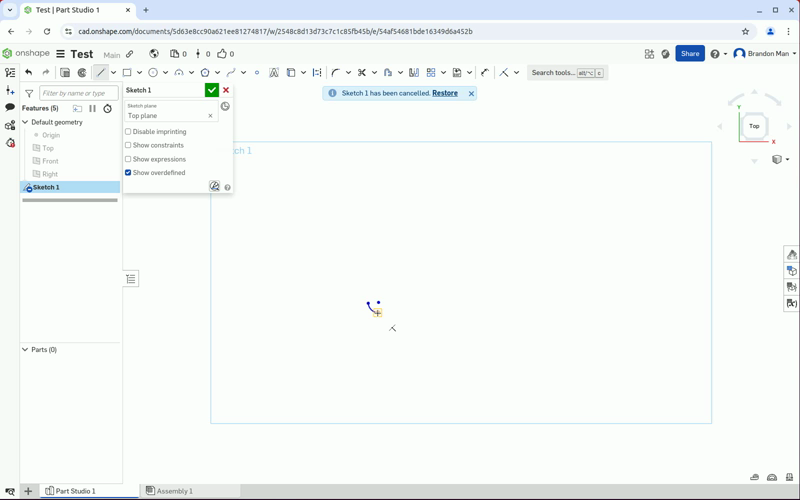
click(377, 312)
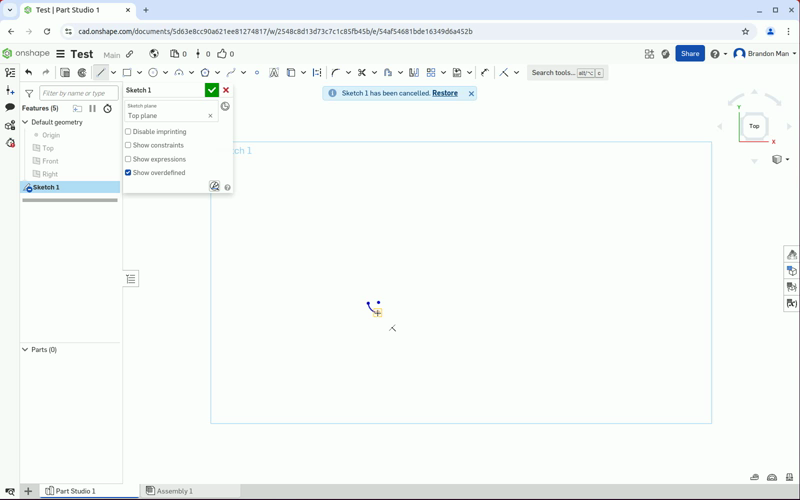
key_down(shift)
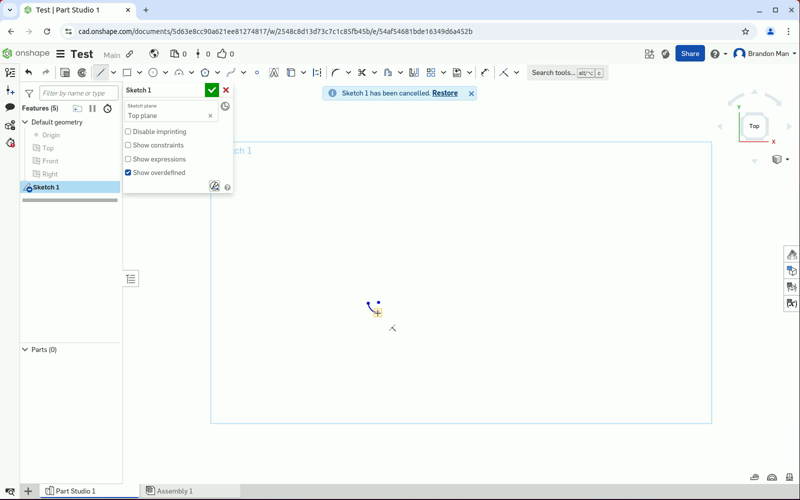
mouse_move(541, 312)
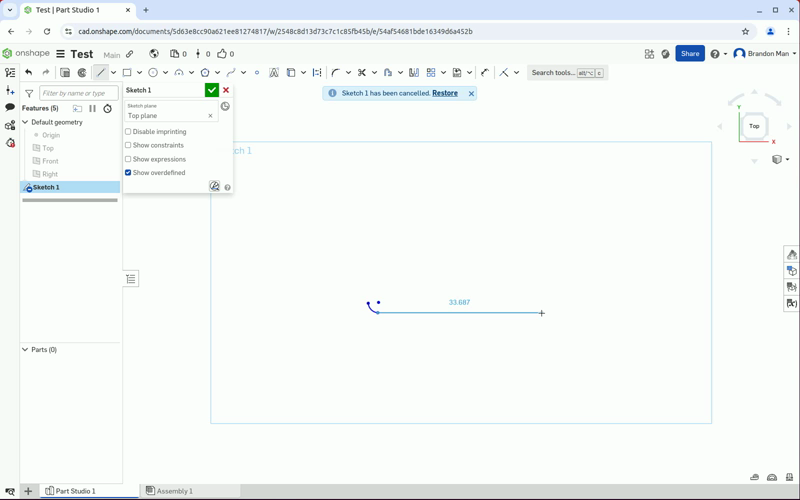
click(541, 312)
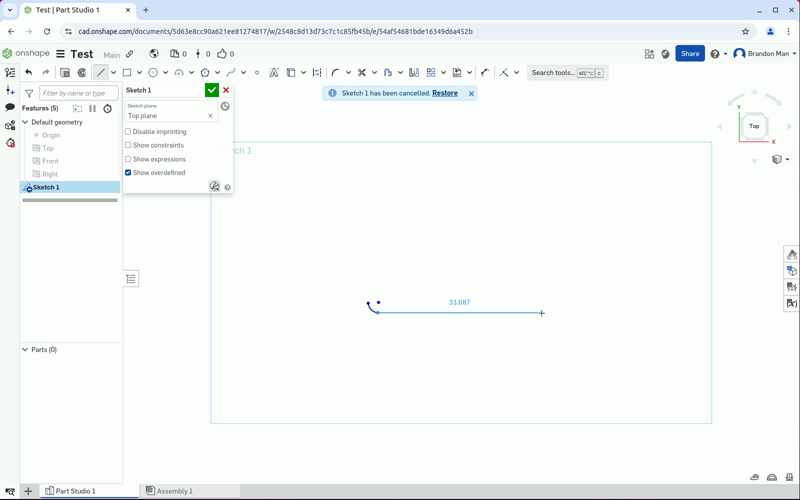
key_up(shift)
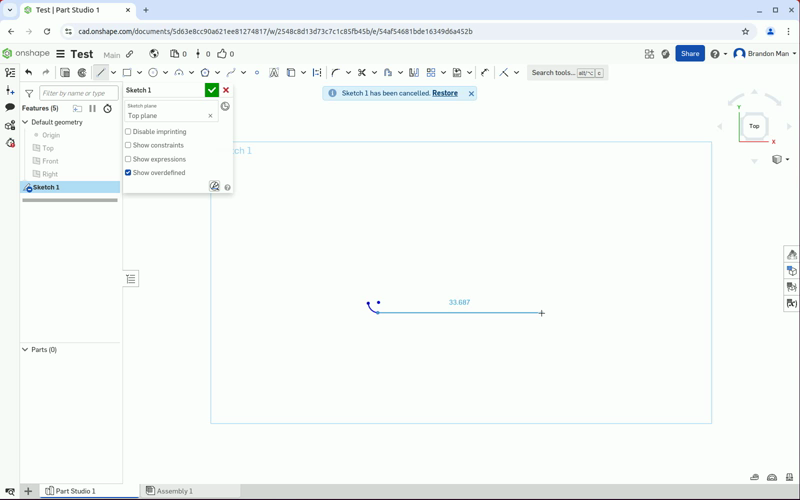
key(esc)
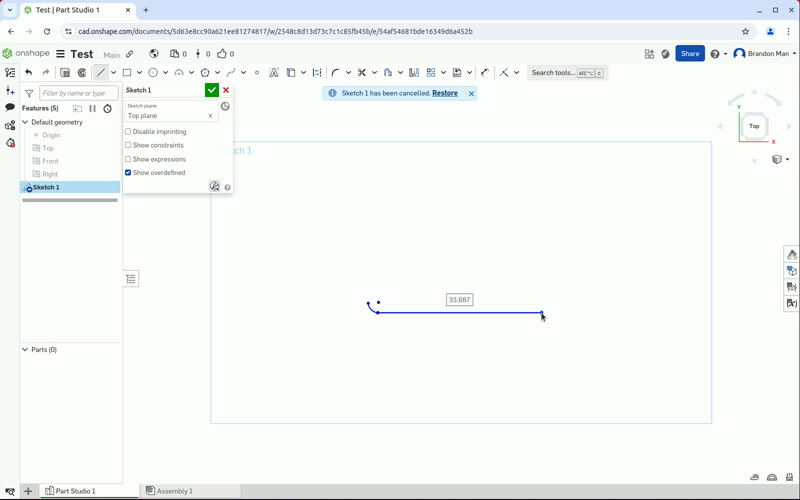
key(a)
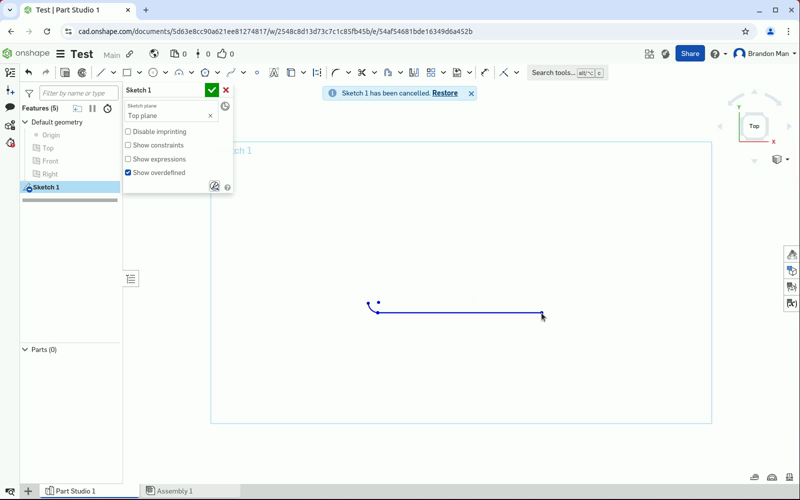
mouse_move(541, 312)
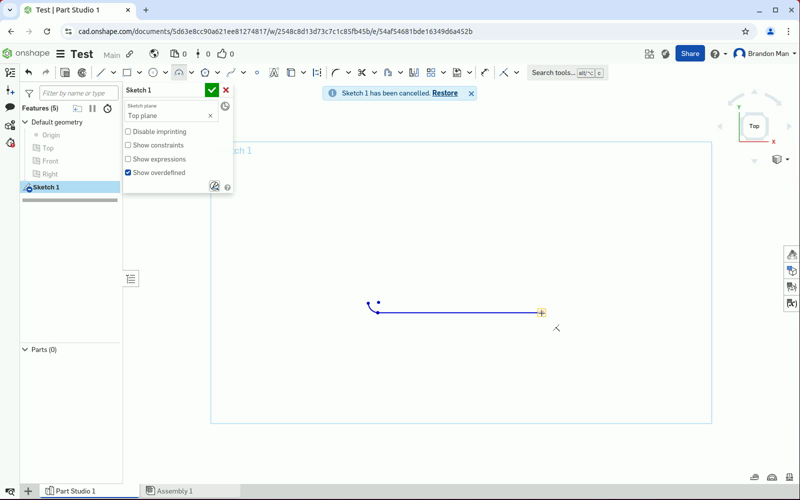
click(541, 312)
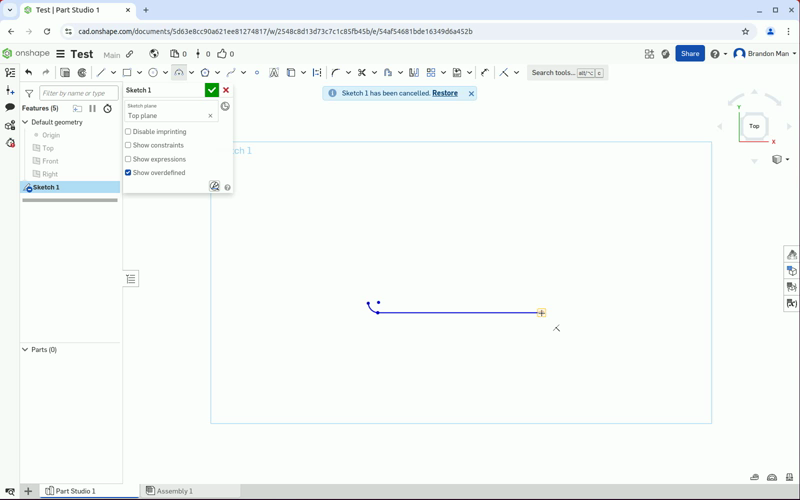
key_down(shift)
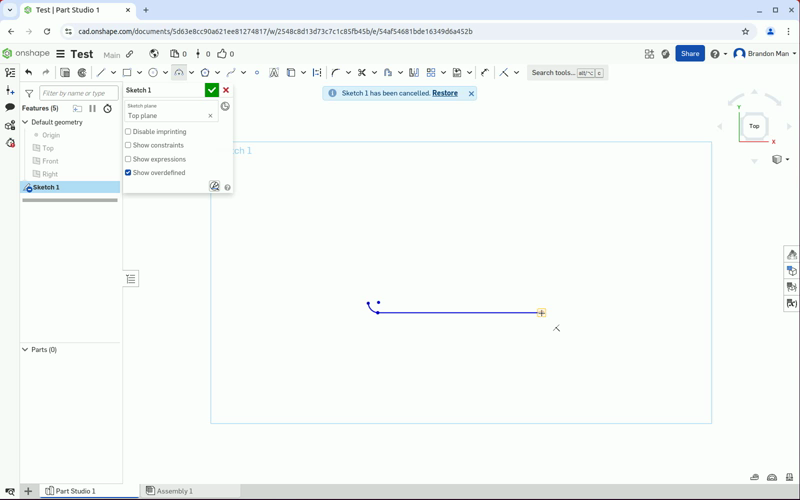
mouse_move(551, 303)
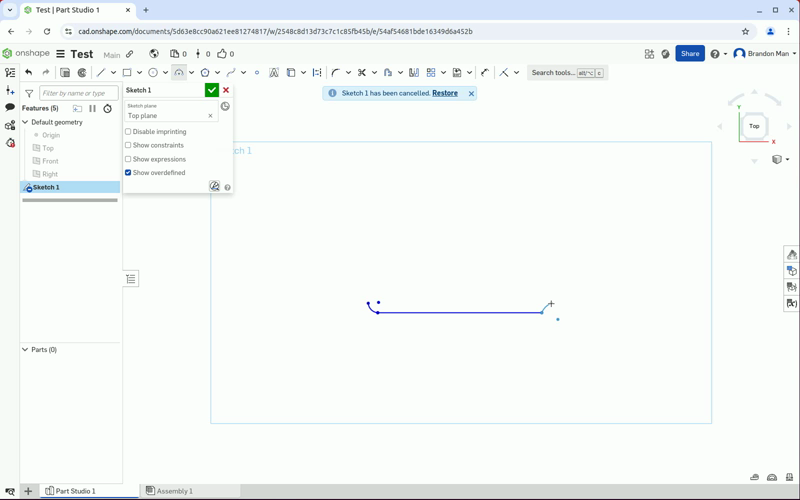
click(551, 303)
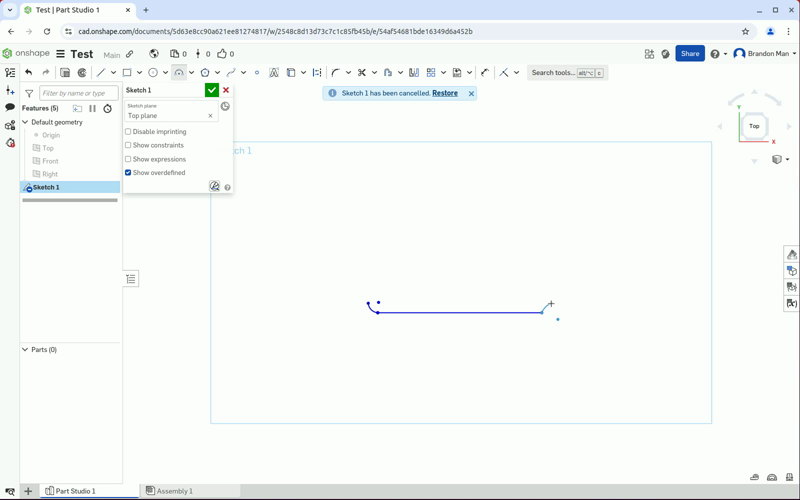
mouse_move(548, 309)
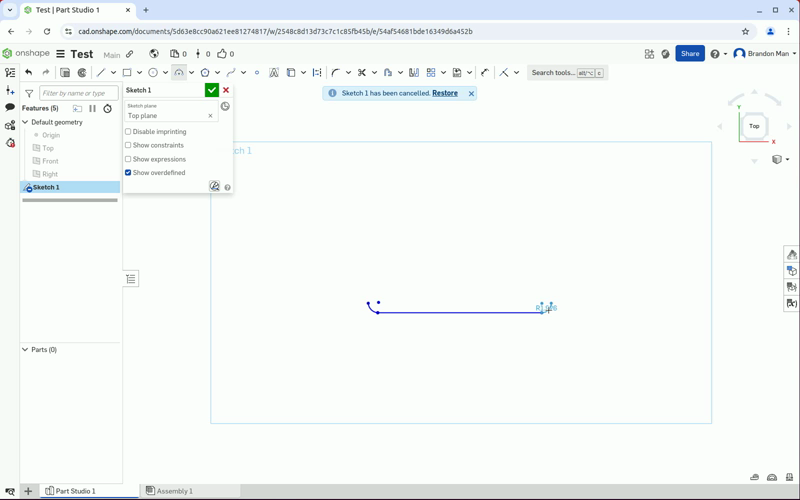
click(548, 309)
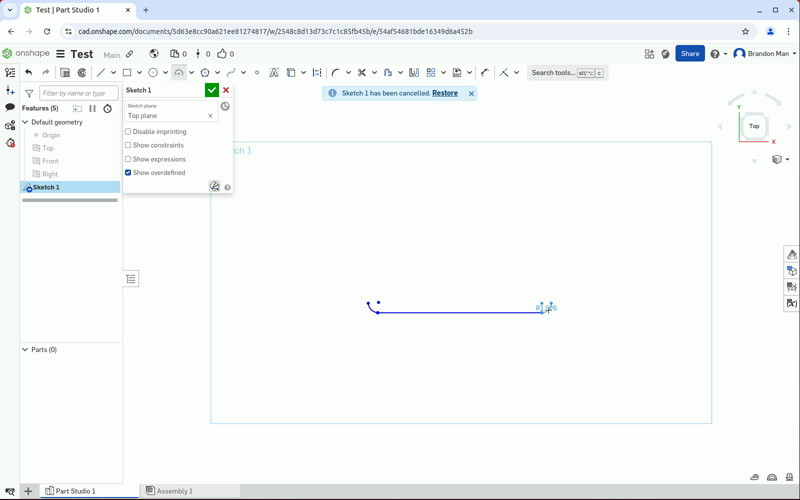
key_up(shift)
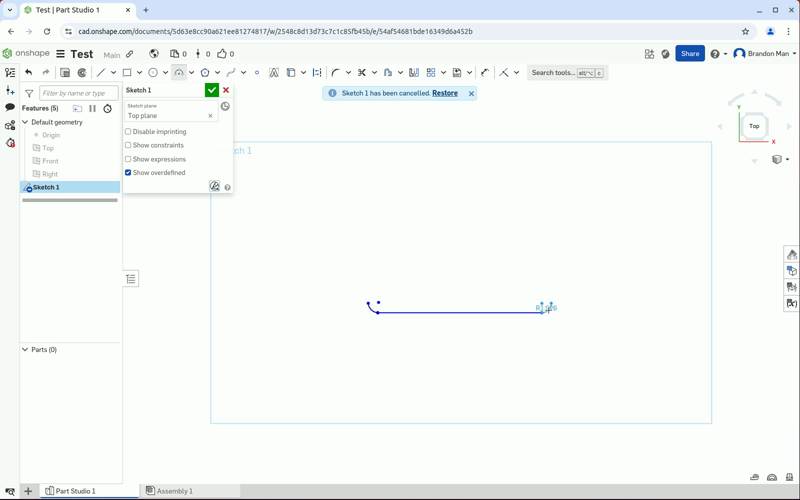
key(esc)
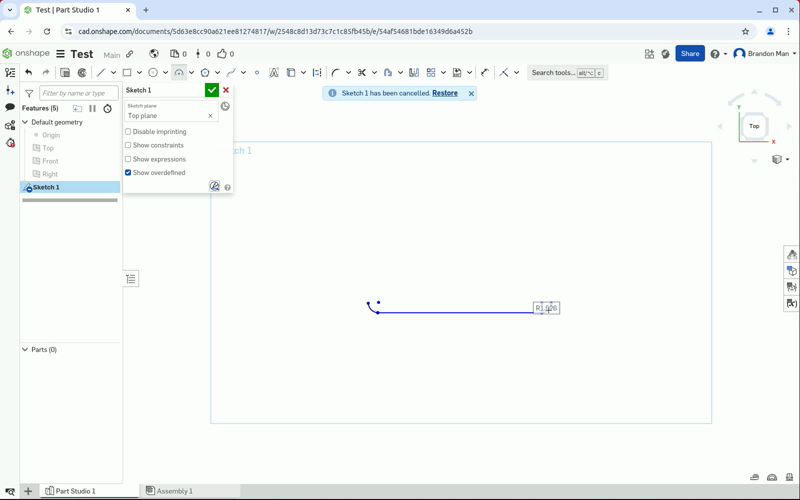
key(l)
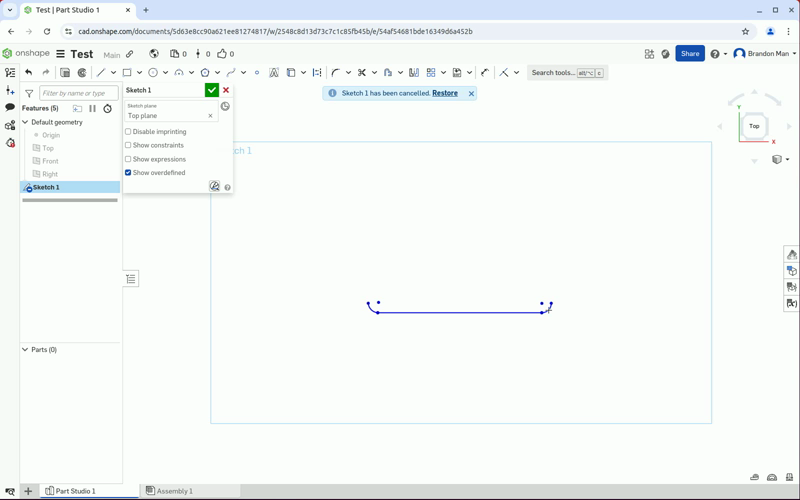
mouse_move(551, 303)
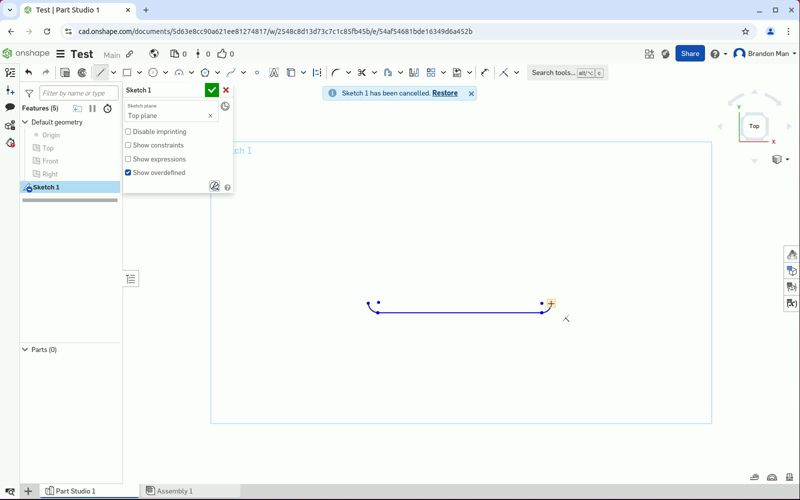
click(551, 303)
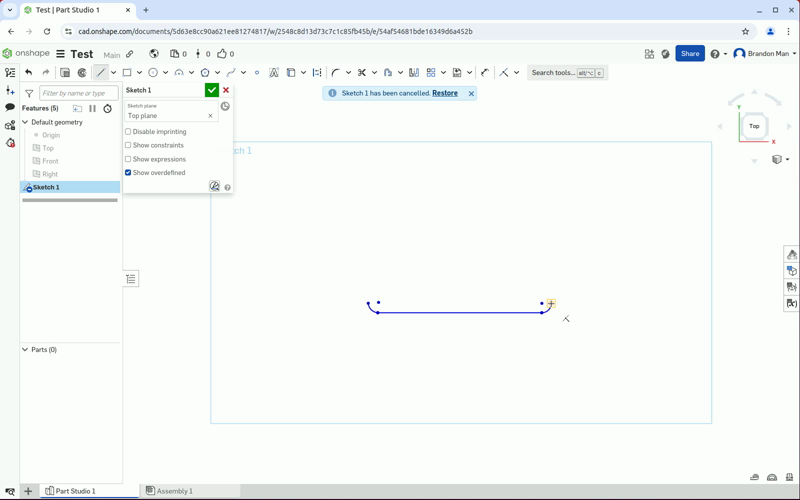
key_down(shift)
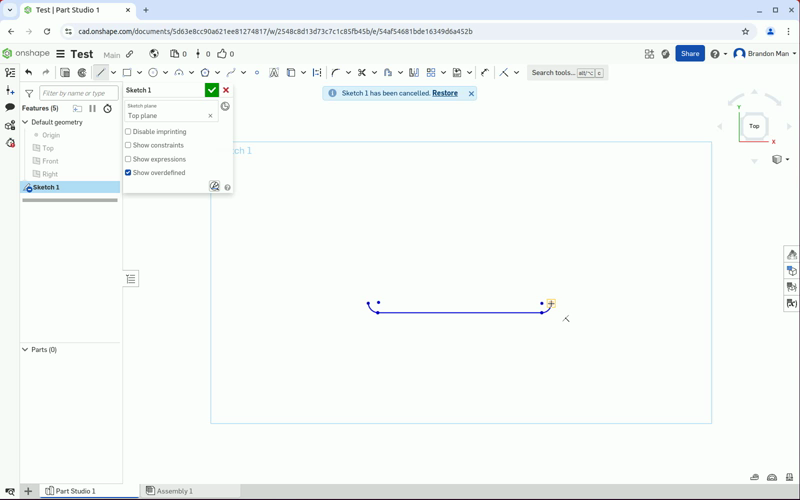
mouse_move(581, 303)
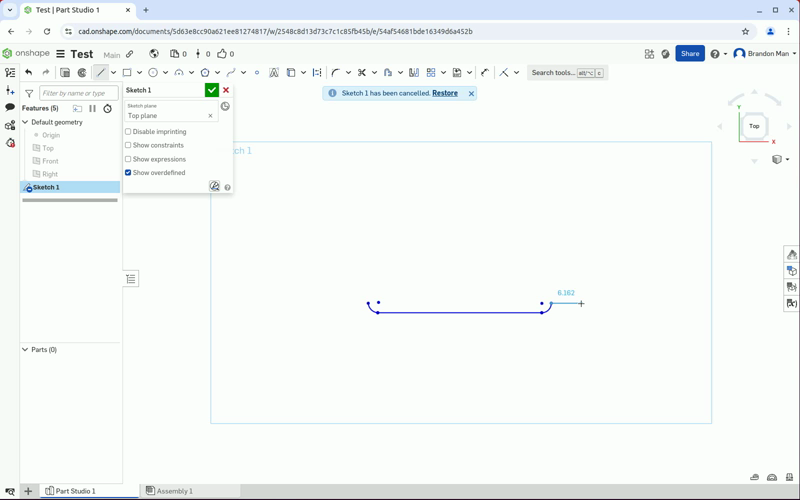
mouse_move(551, 262)
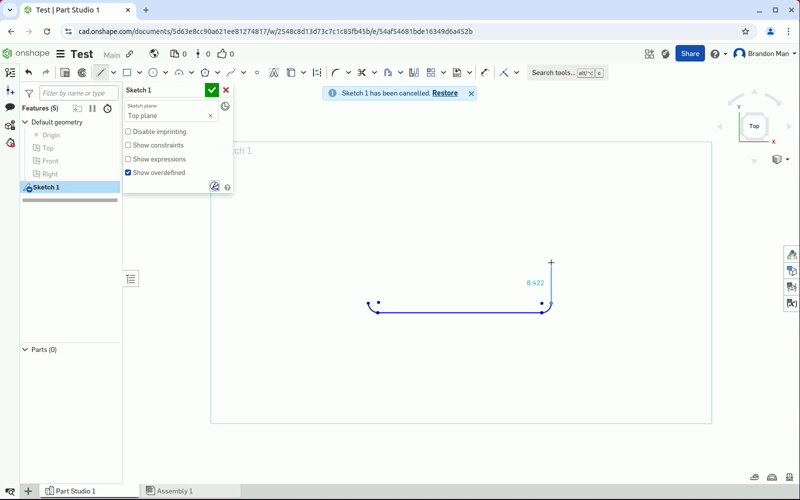
click(551, 262)
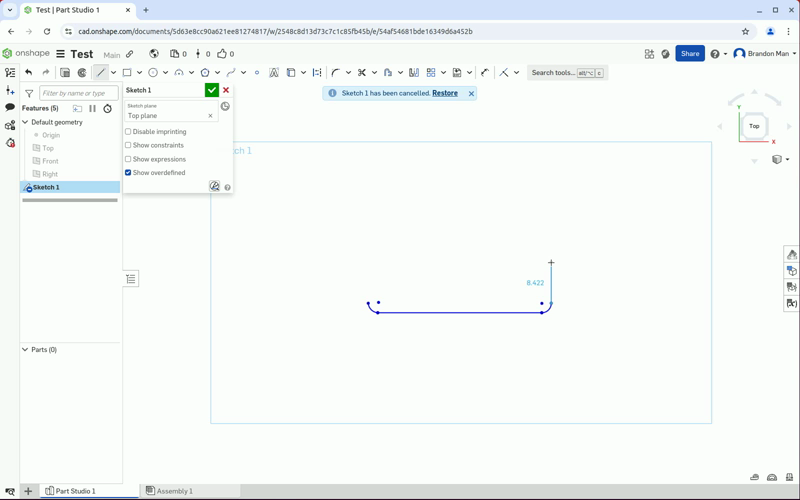
key_up(shift)
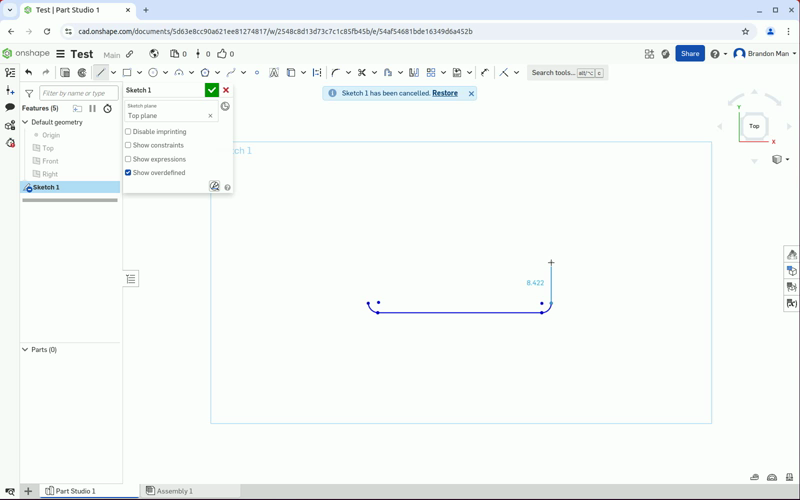
key(esc)
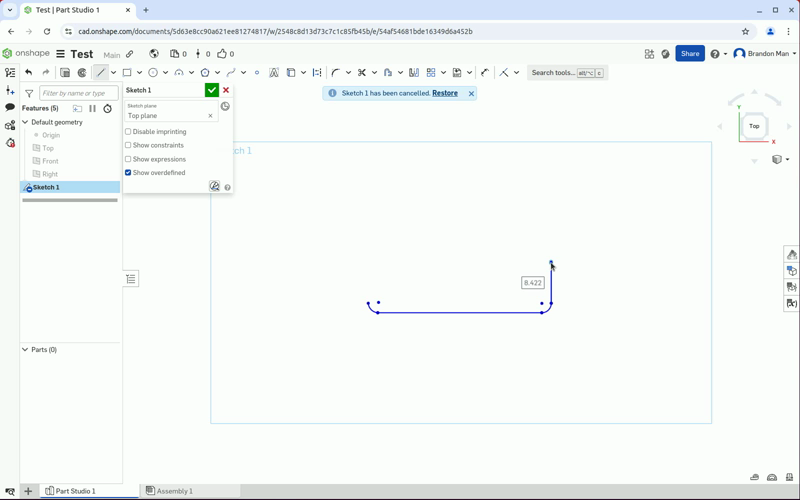
key(a)
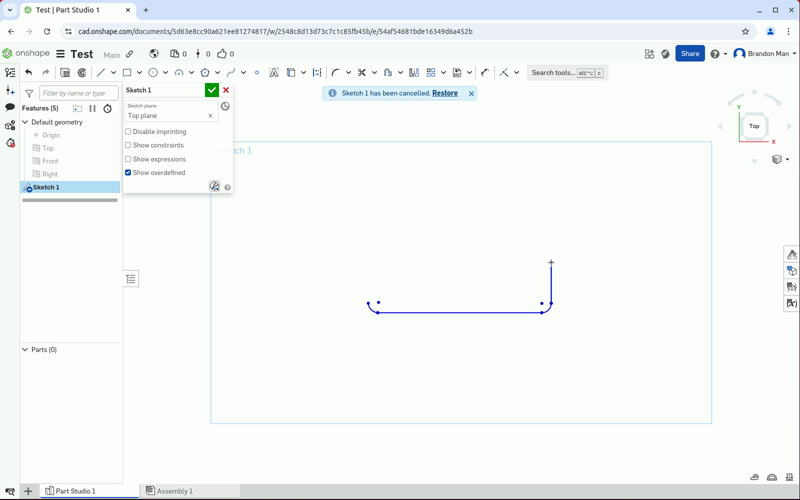
mouse_move(551, 262)
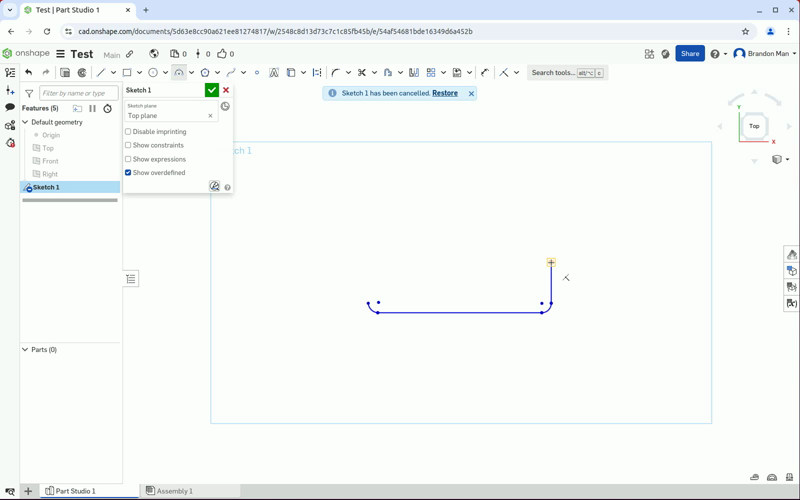
click(551, 262)
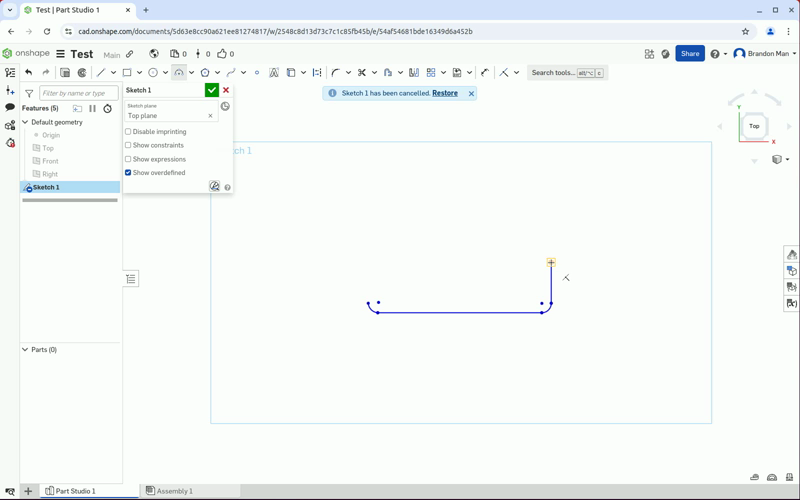
key_down(shift)
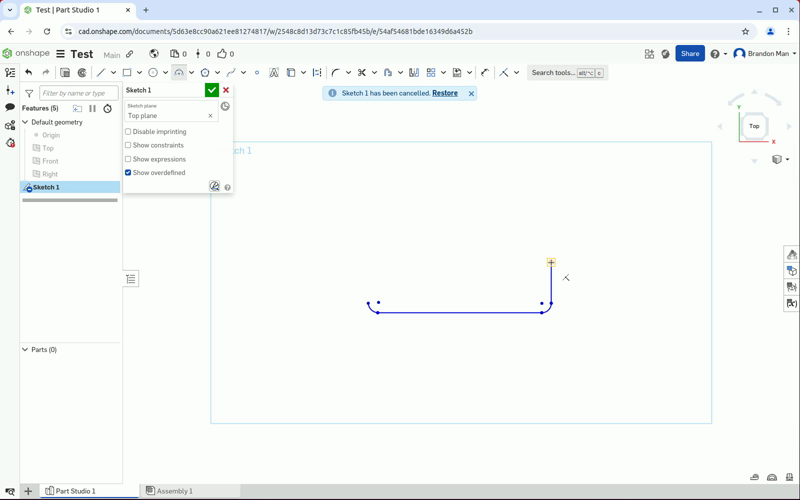
mouse_move(541, 252)
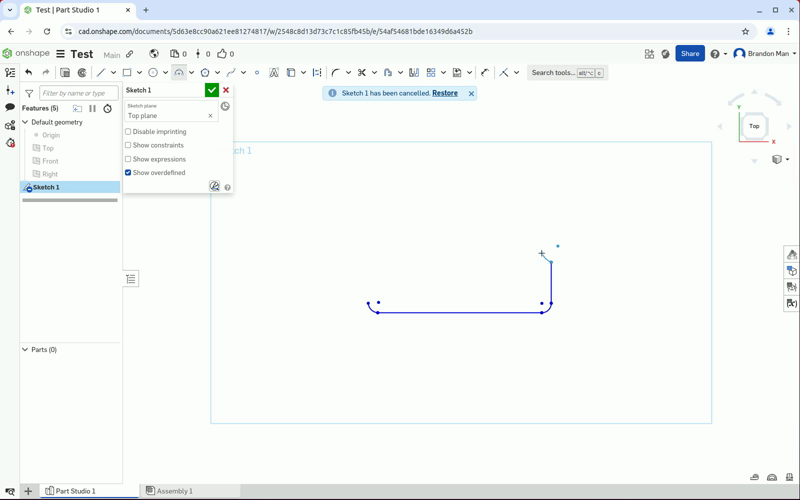
click(541, 252)
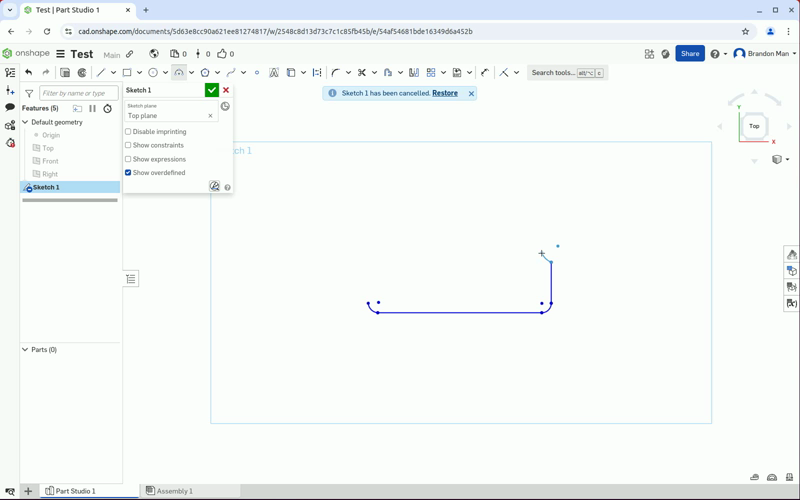
mouse_move(548, 255)
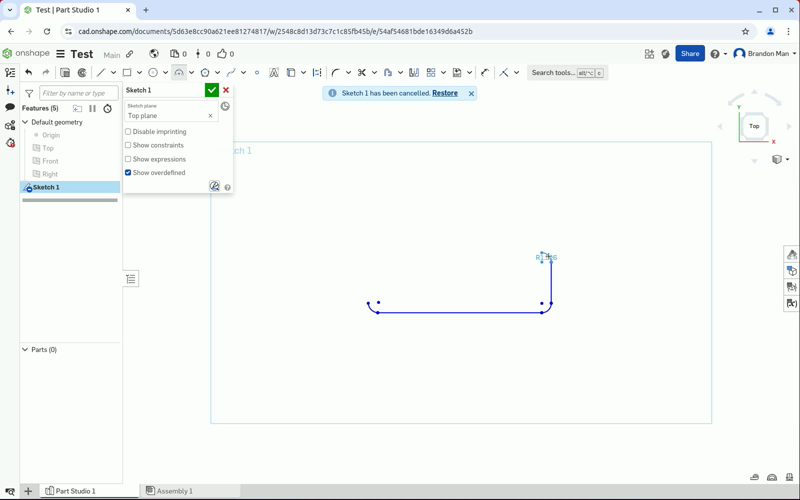
click(548, 255)
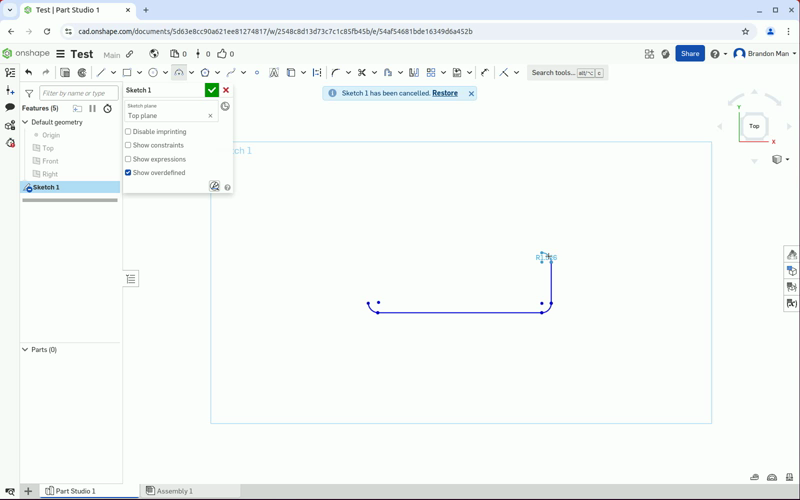
key_up(shift)
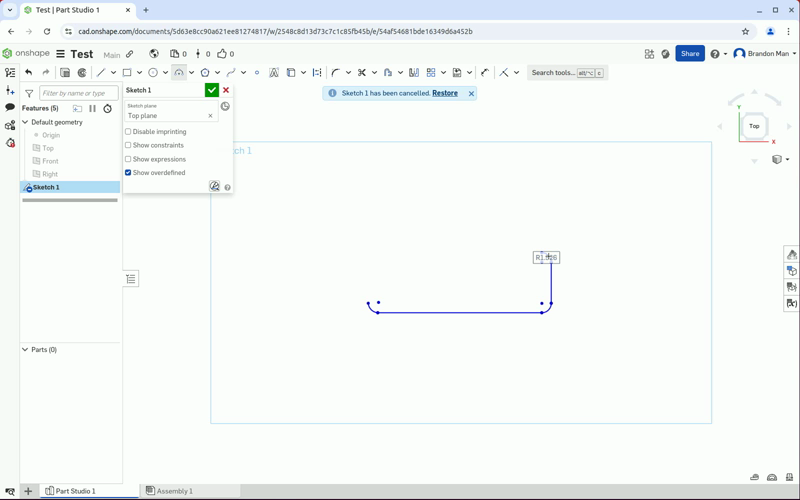
key(esc)
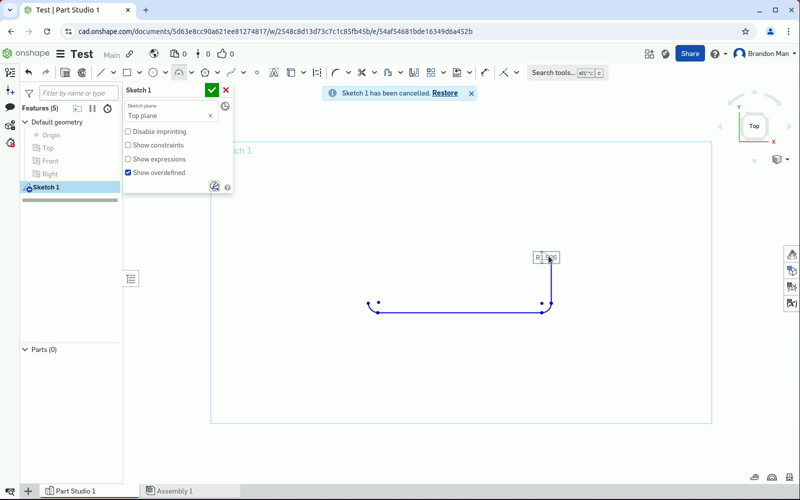
key(l)
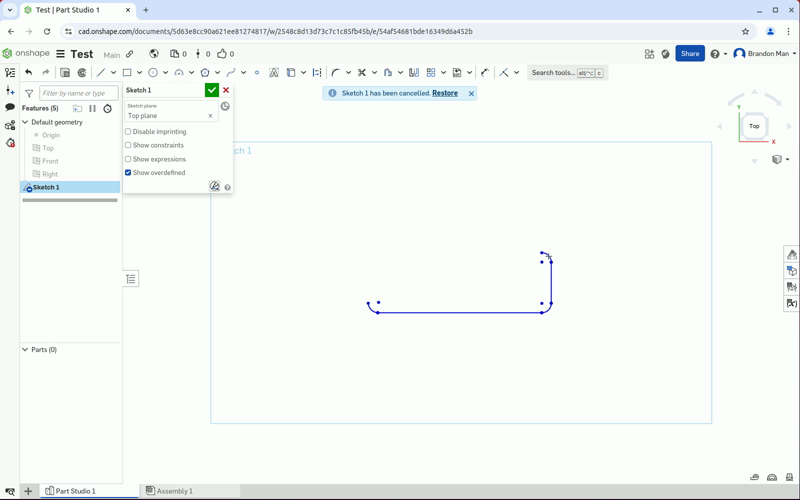
mouse_move(541, 252)
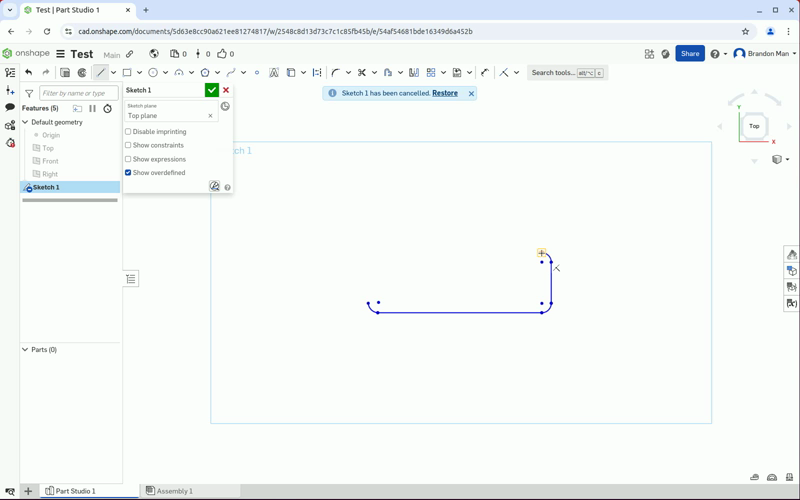
click(541, 252)
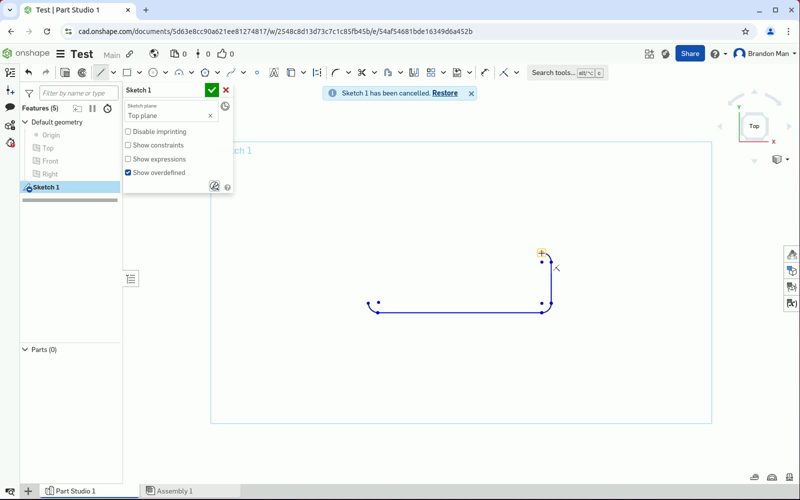
key_down(shift)
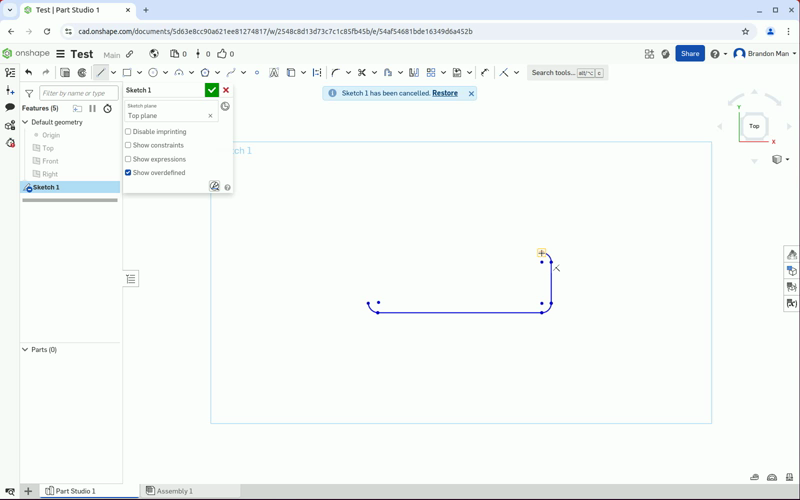
mouse_move(377, 252)
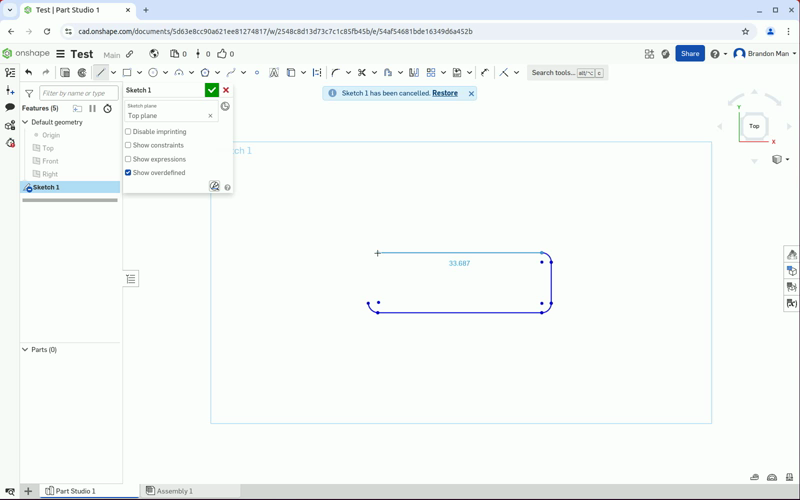
click(377, 252)
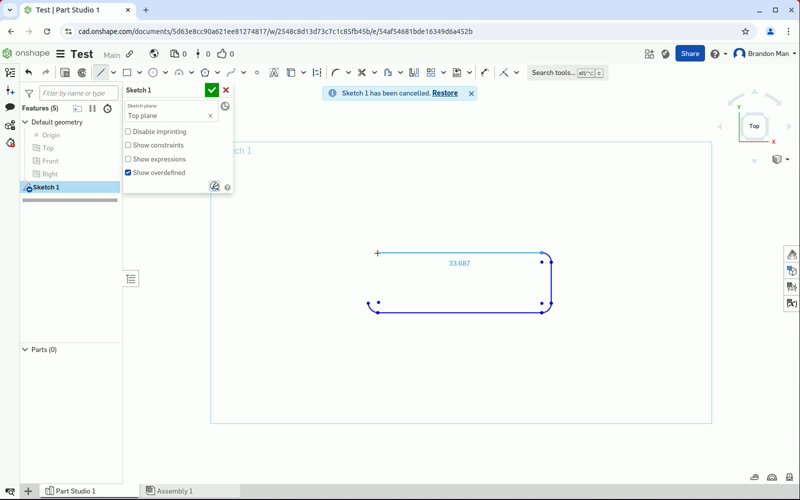
key_up(shift)
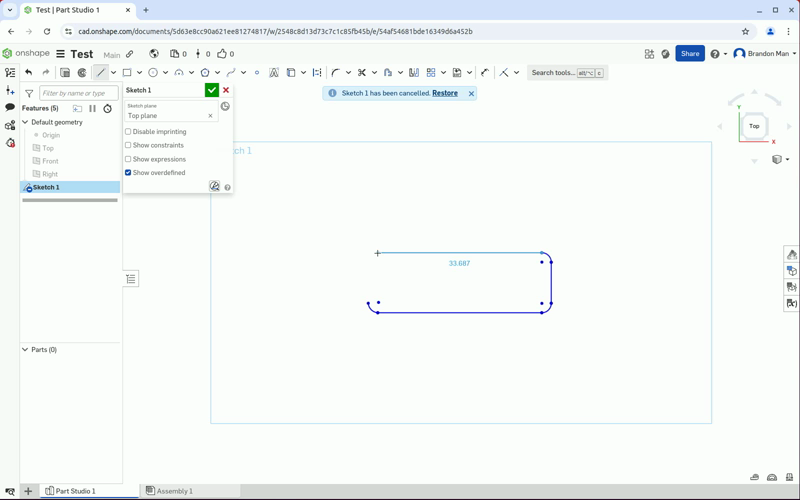
key(esc)
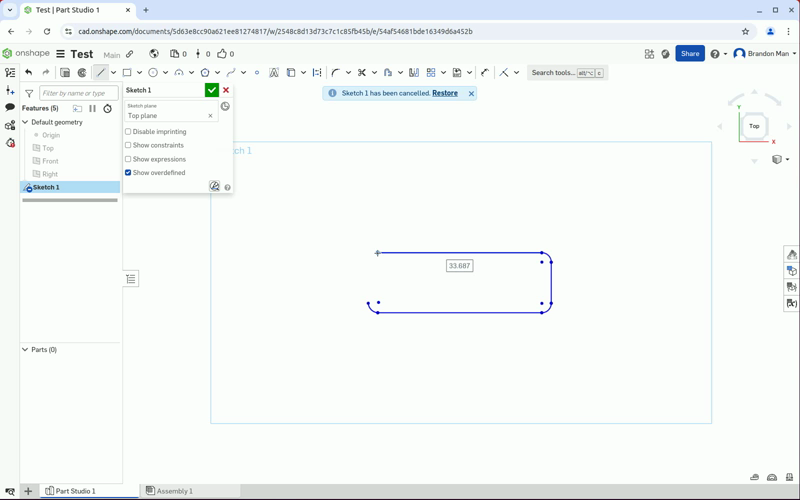
key(a)
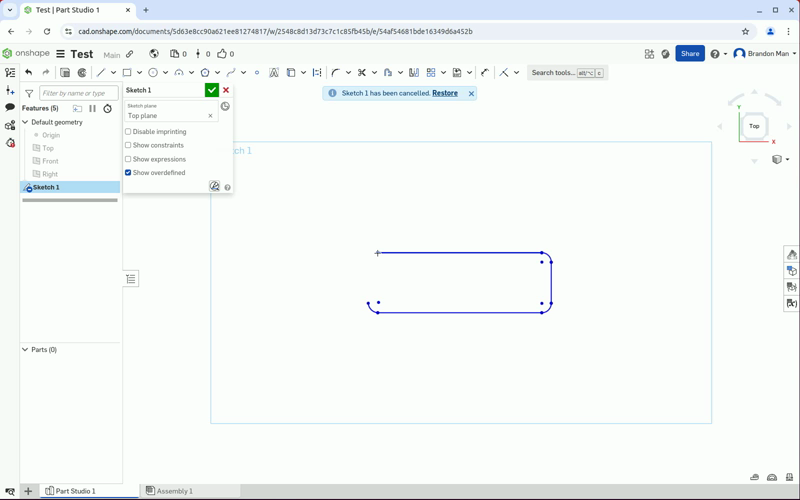
mouse_move(377, 252)
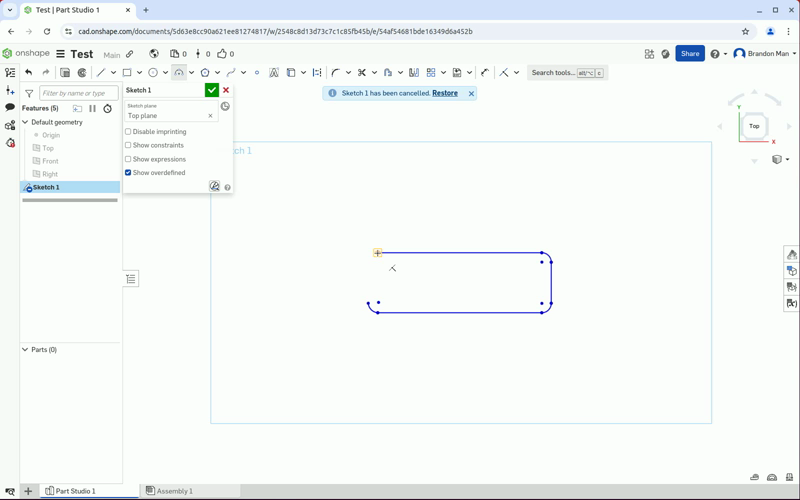
click(377, 252)
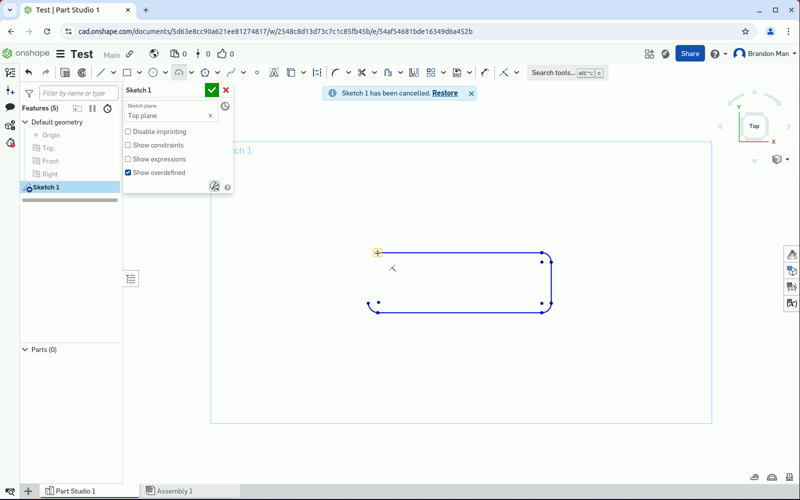
key_down(shift)
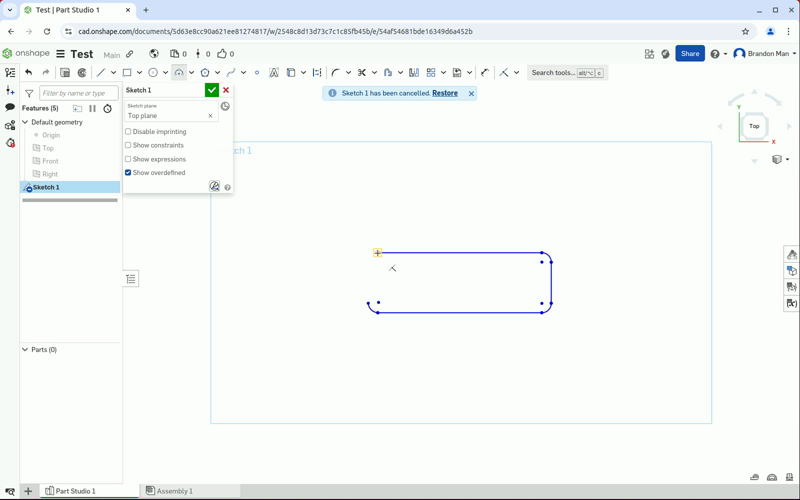
mouse_move(368, 262)
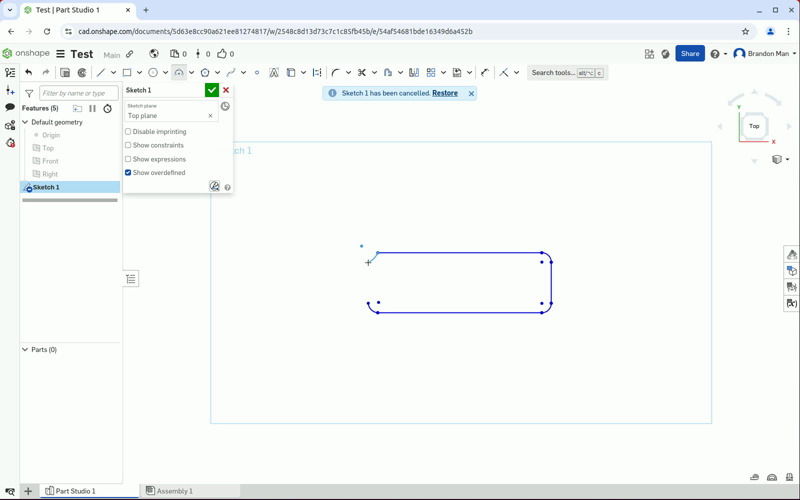
click(368, 262)
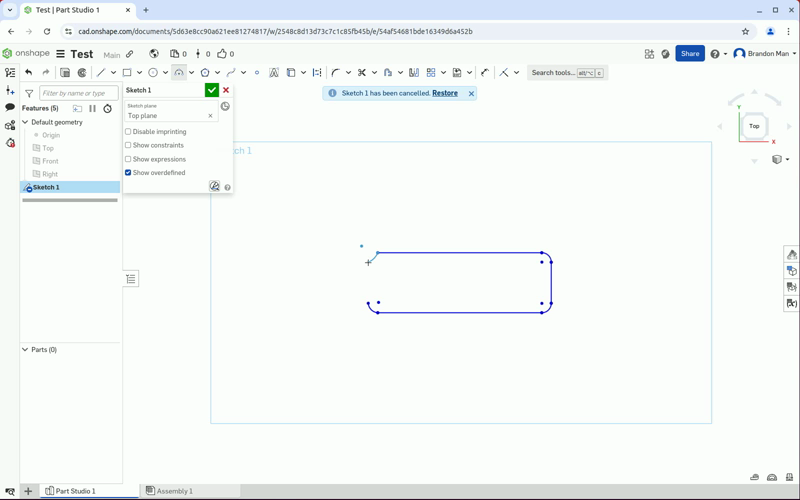
mouse_move(371, 255)
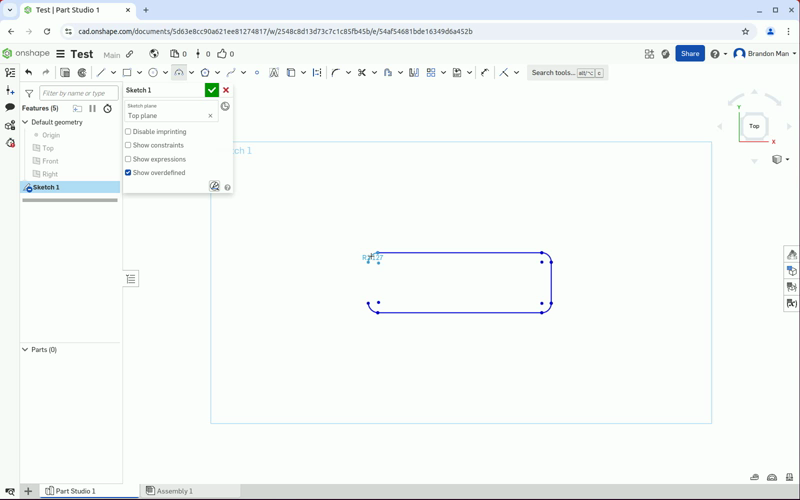
click(371, 255)
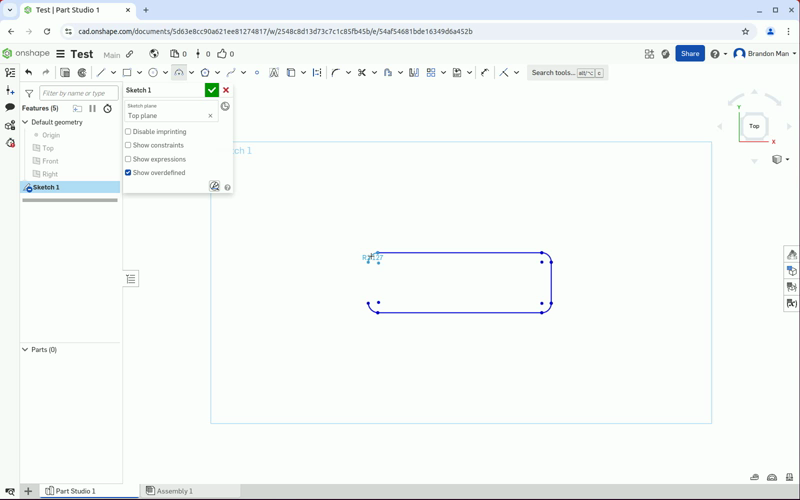
key_up(shift)
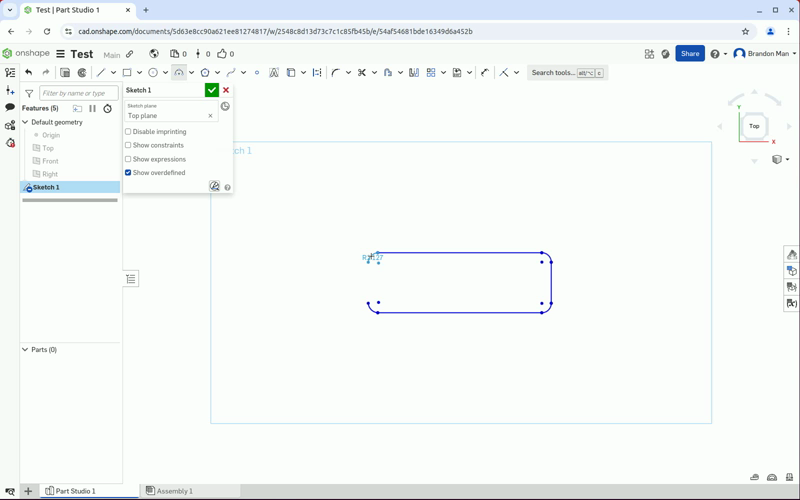
key(esc)
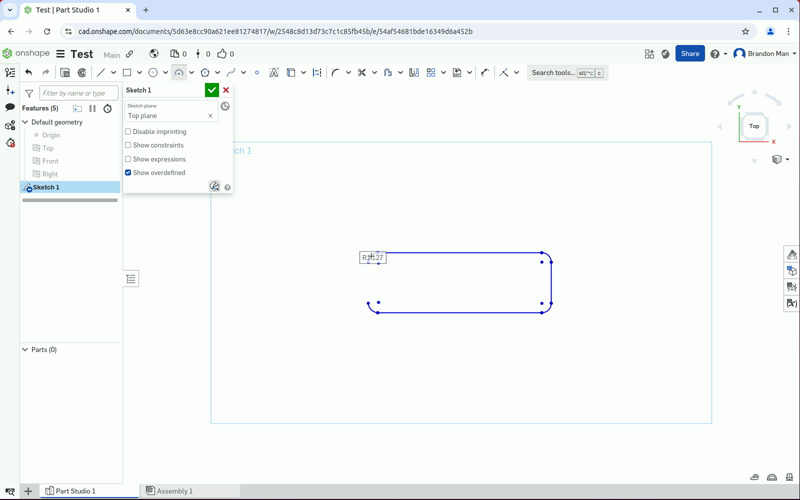
key(l)
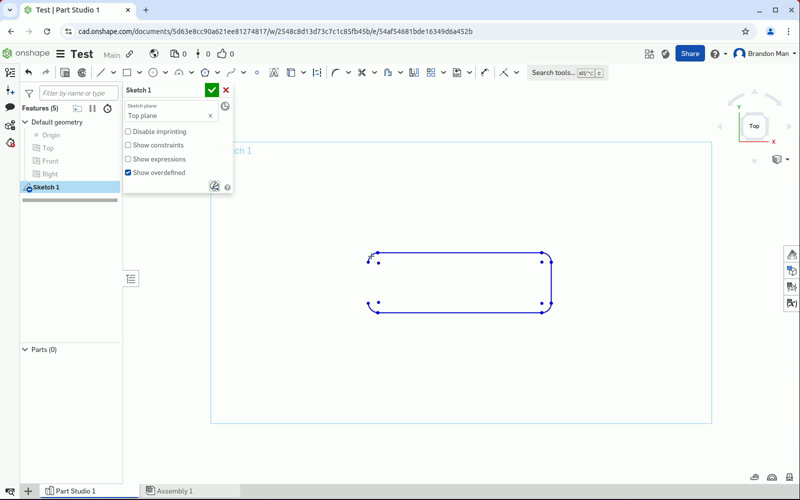
mouse_move(368, 262)
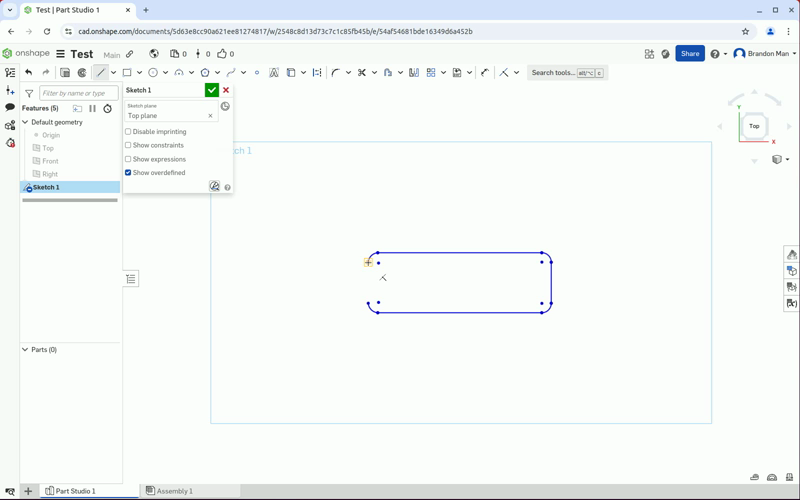
click(368, 262)
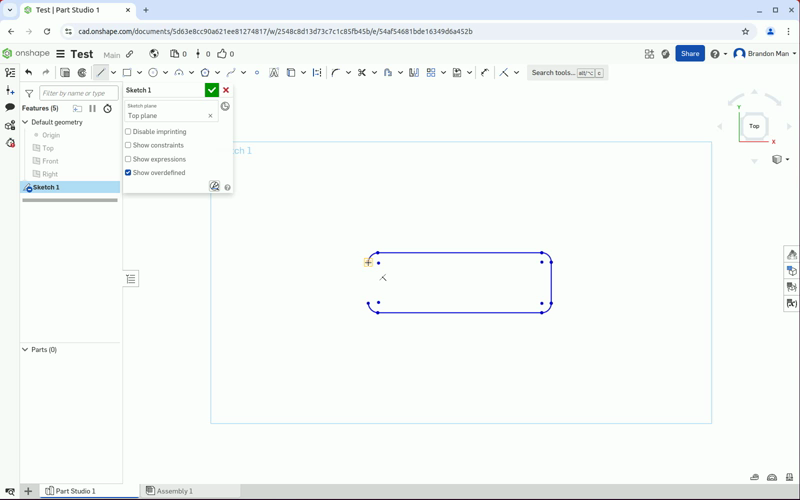
mouse_move(398, 262)
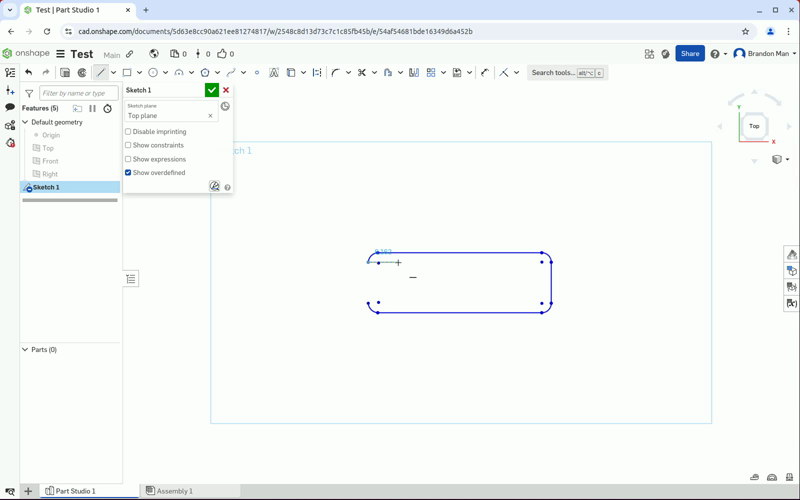
key_down(shift)
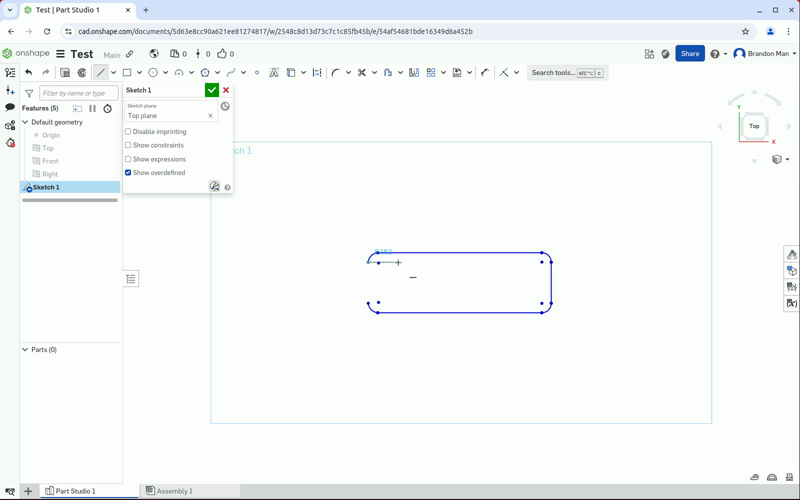
mouse_move(368, 303)
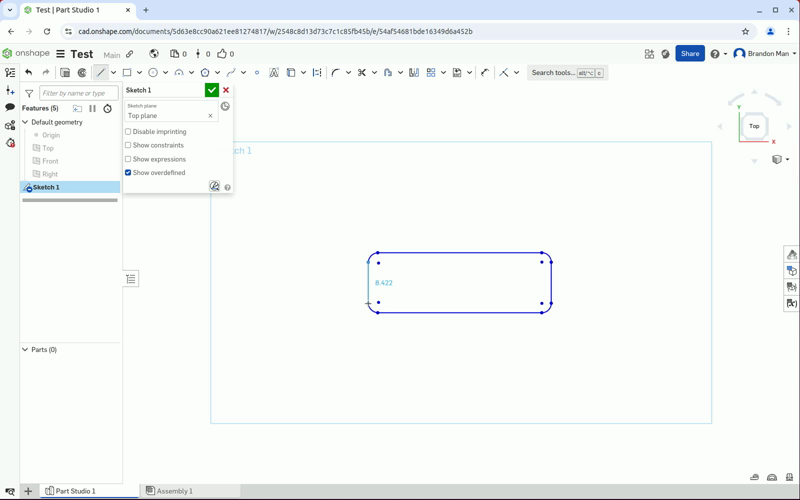
key_up(shift)
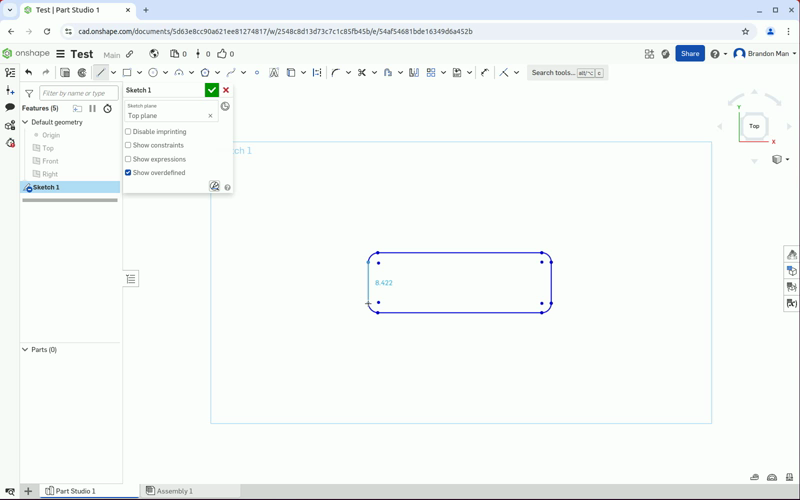
click(368, 303)
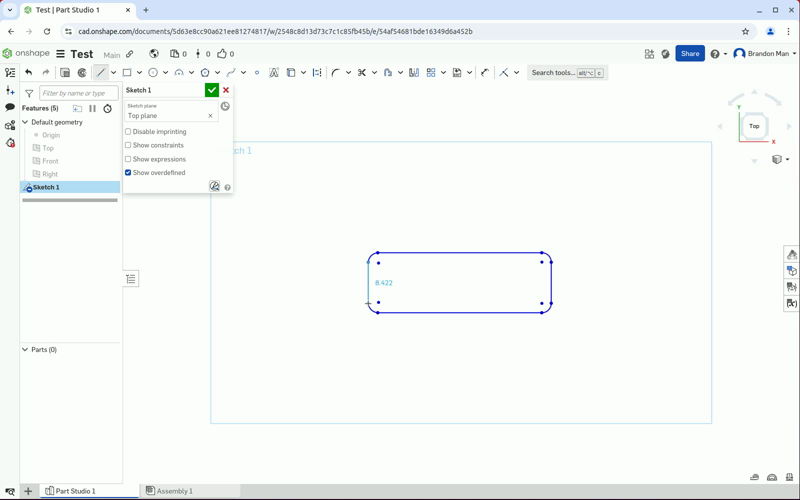
key(esc)
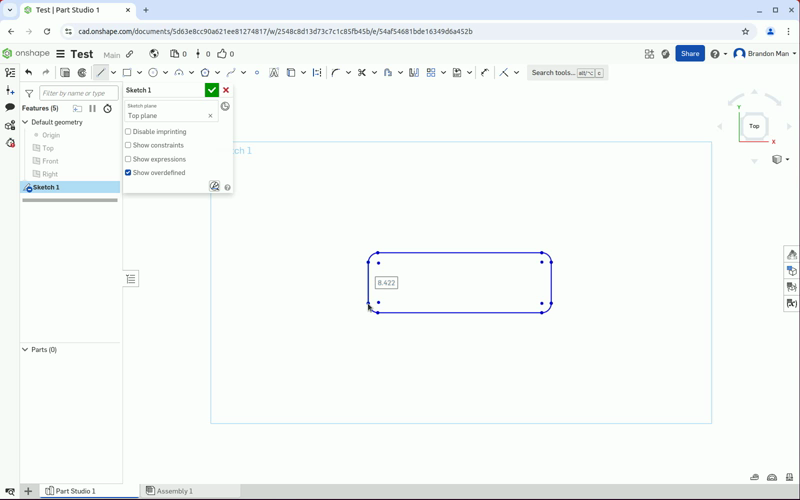
mouse_move(512, 272)
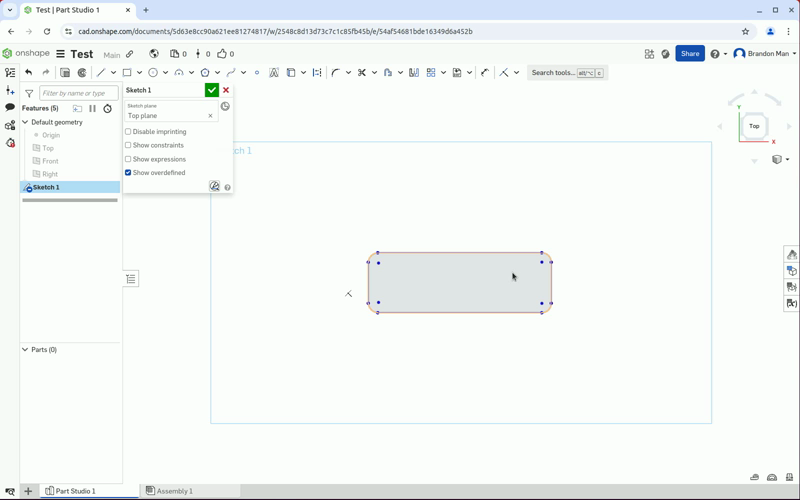
click(512, 272)
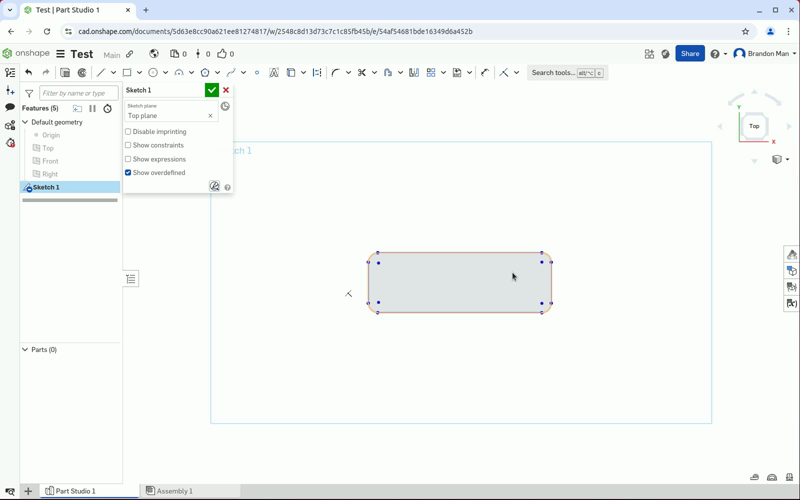
mouse_move(73, 352)
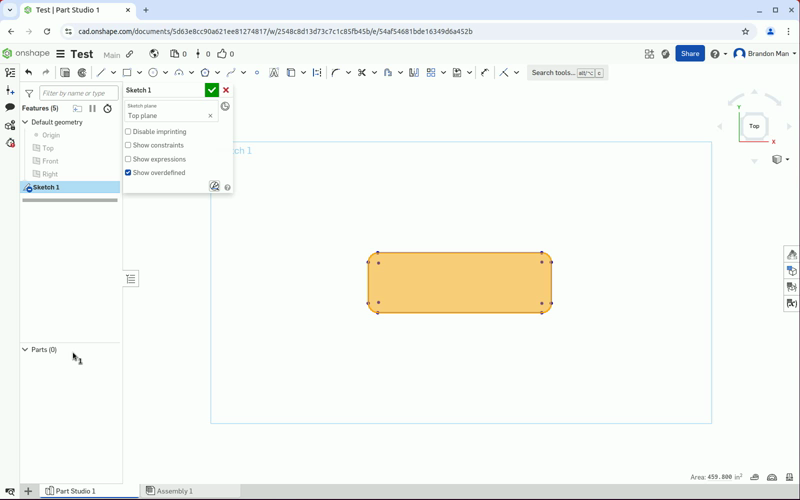
key(shift+y)
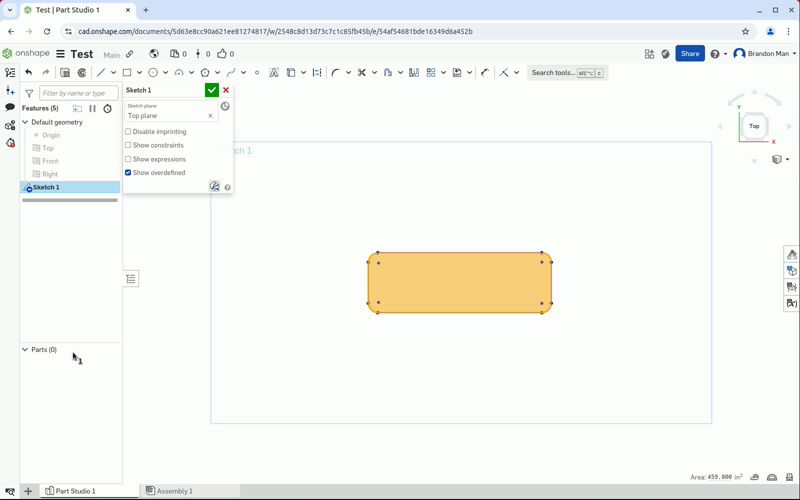
key(shift+e)
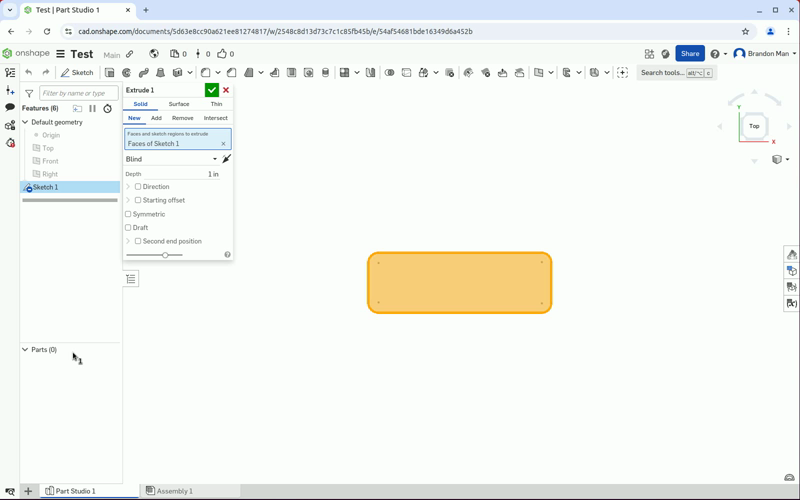
mouse_move(143, 106)
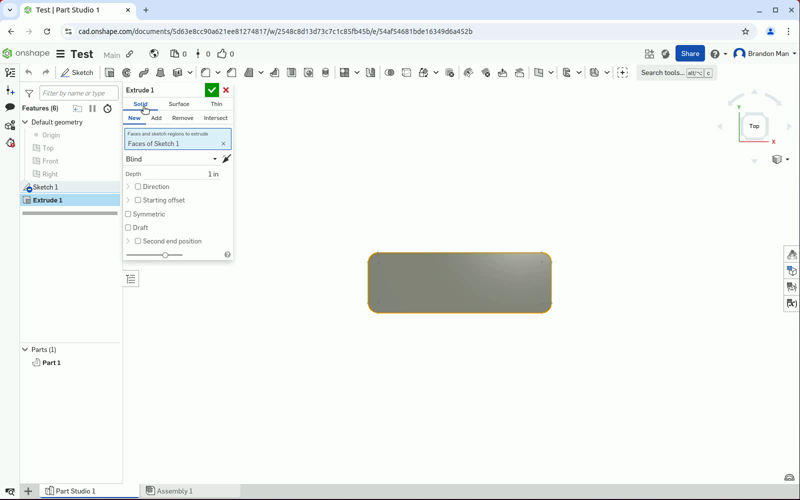
click(143, 106)
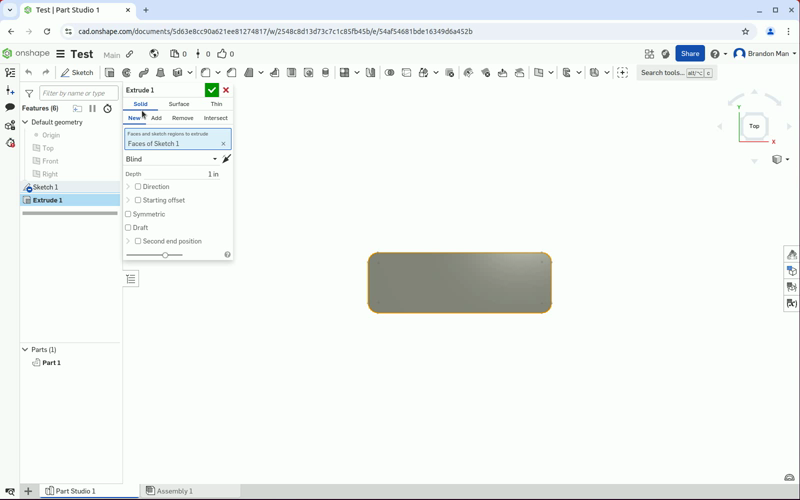
mouse_move(137, 120)
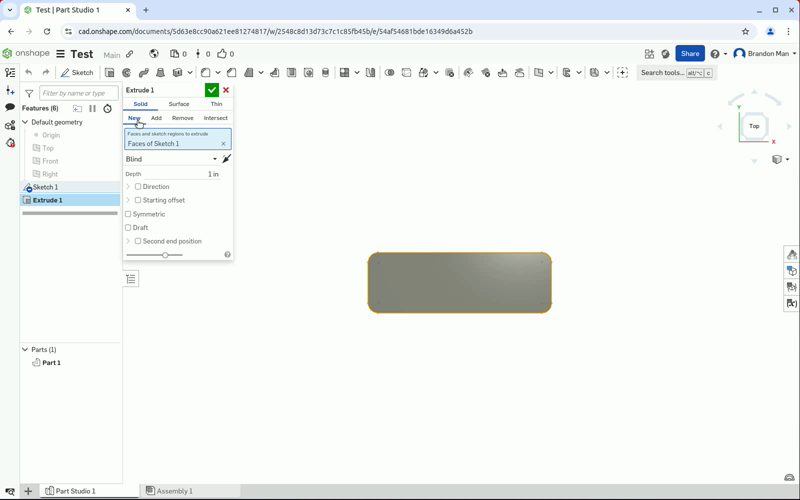
click(137, 120)
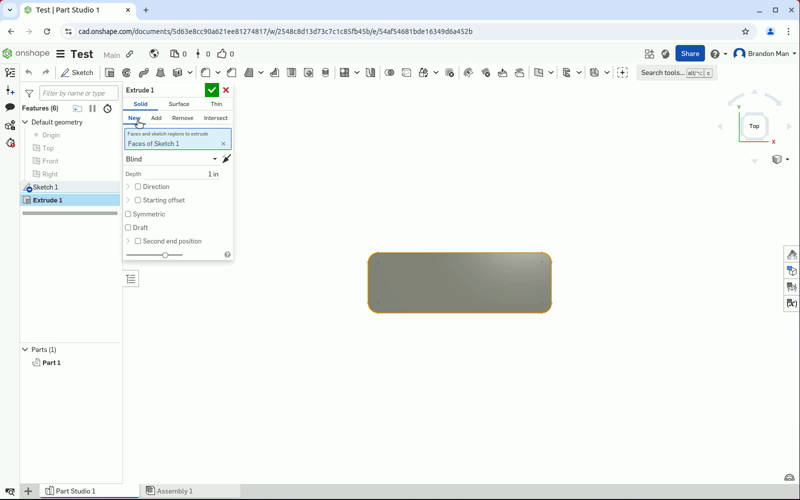
key(tab, 4)
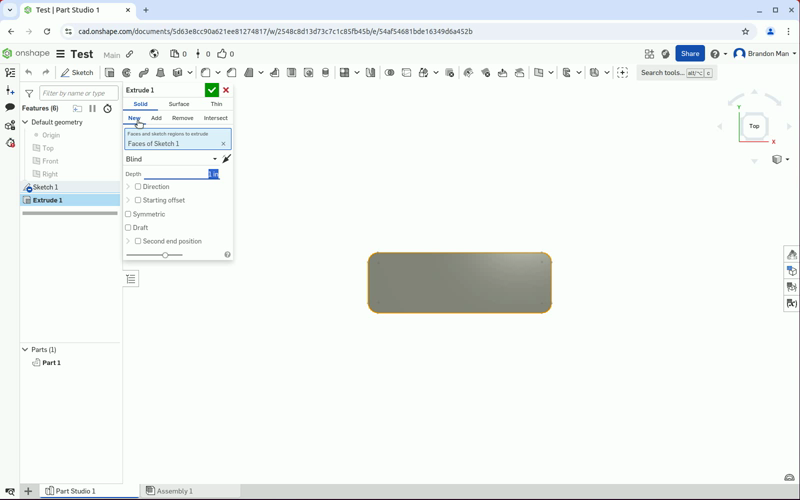
text(20.942)
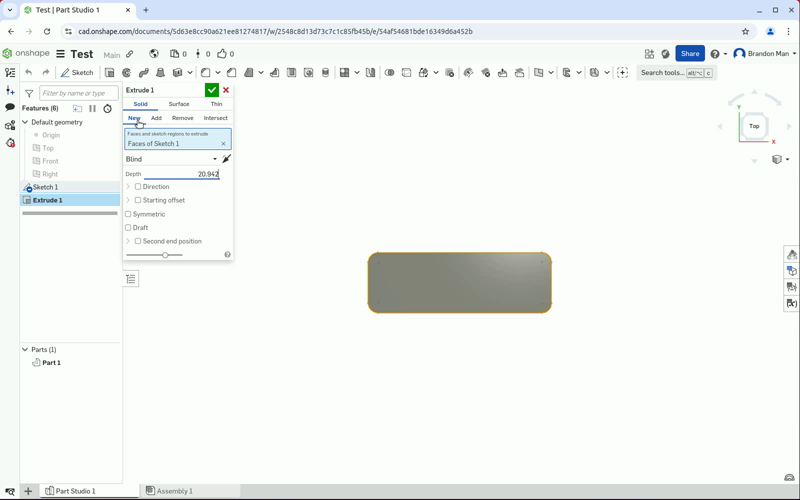
key(enter)
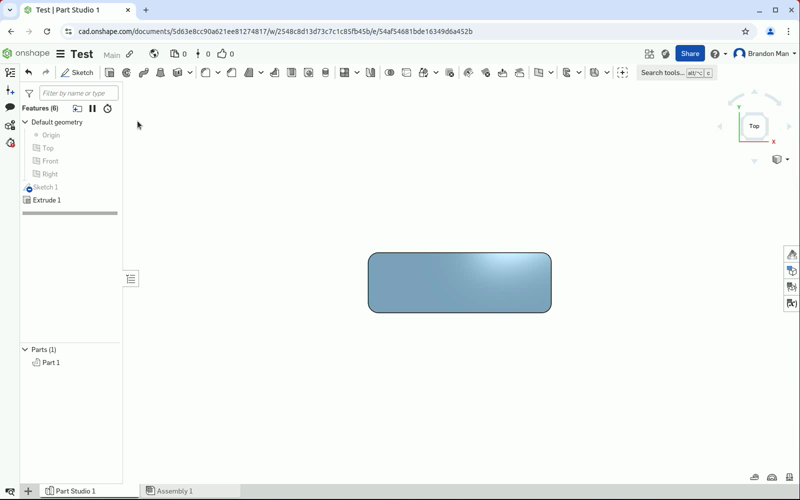
key(shift+h)
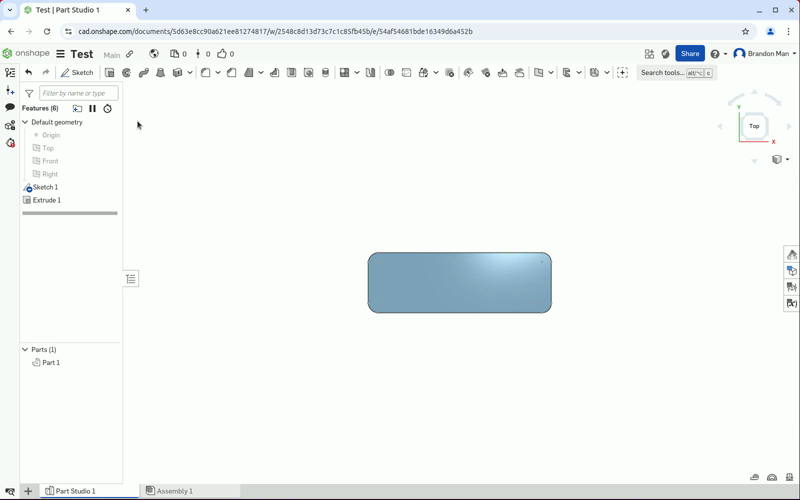
key(shift+h)
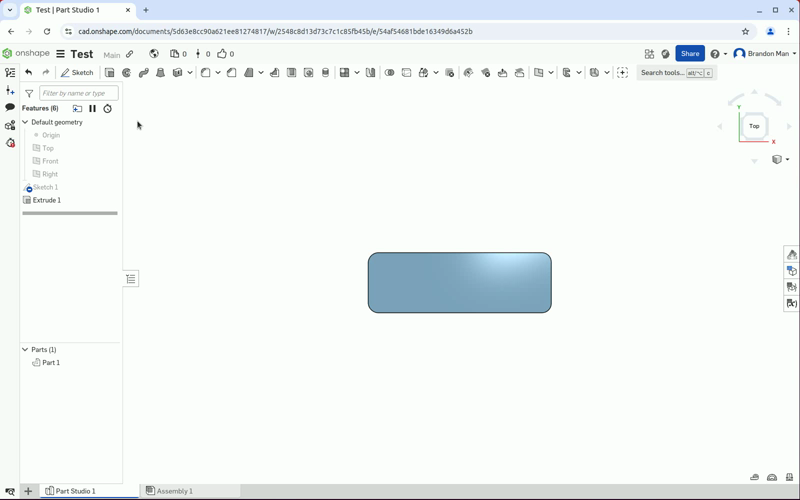
mouse_move(73, 189)
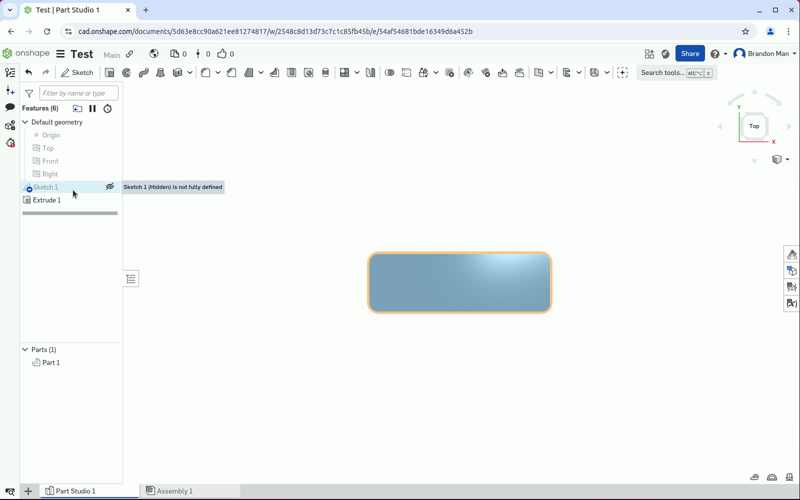
click(73, 189)
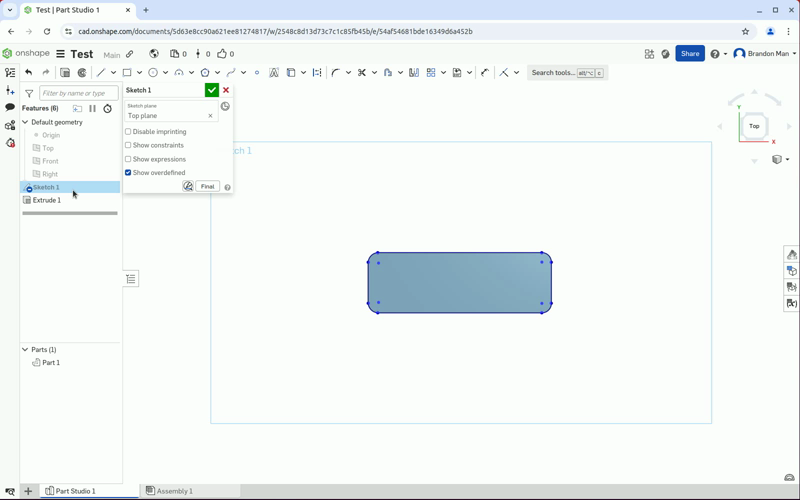
mouse_move(229, 92)
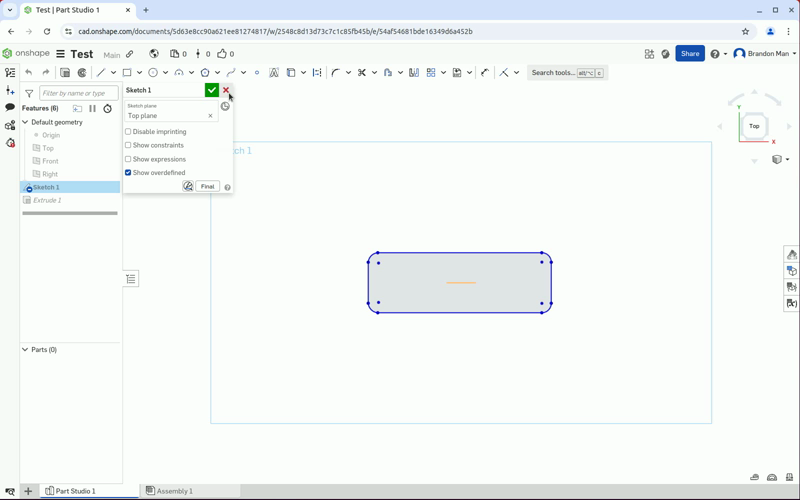
click(229, 92)
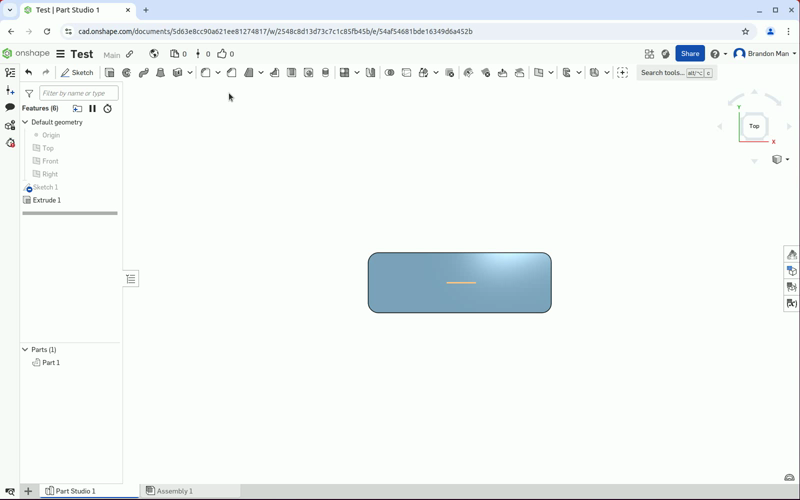
mouse_move(73, 352)
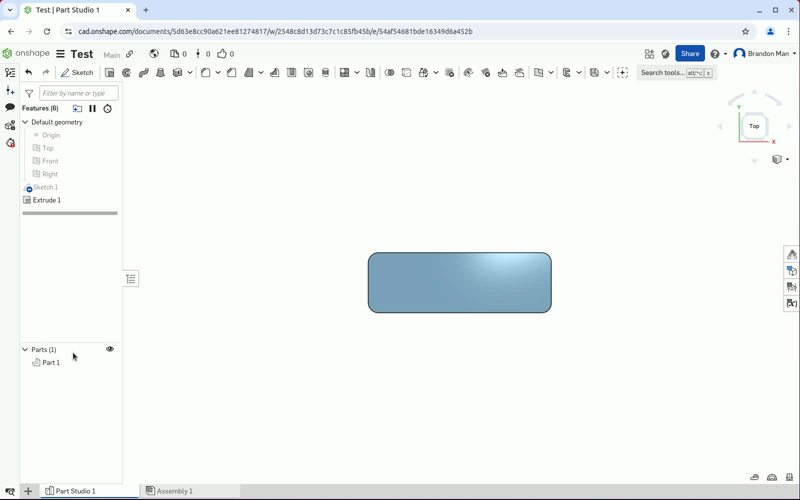
key(y)
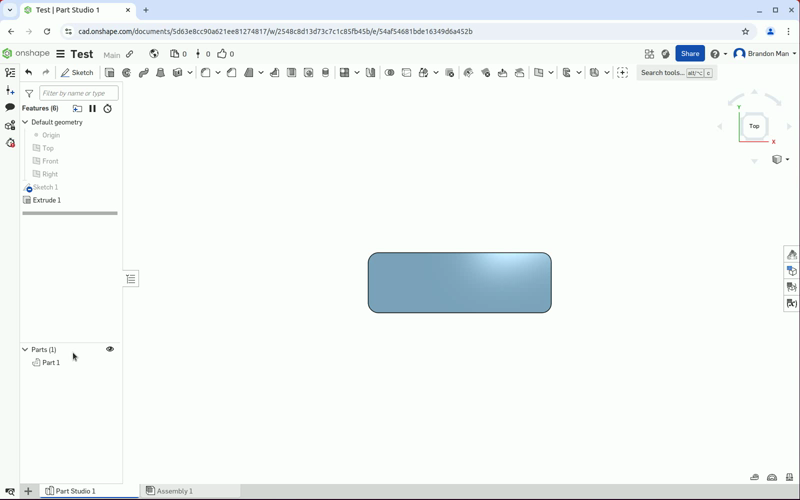
key(shift+p)
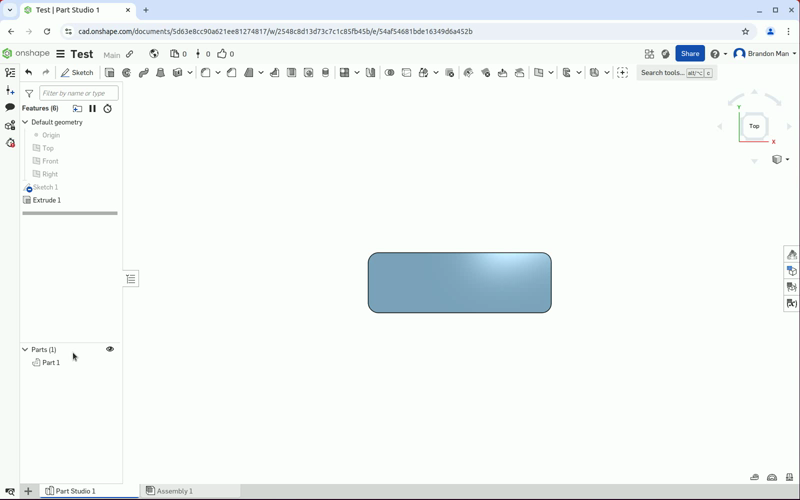
key(space)
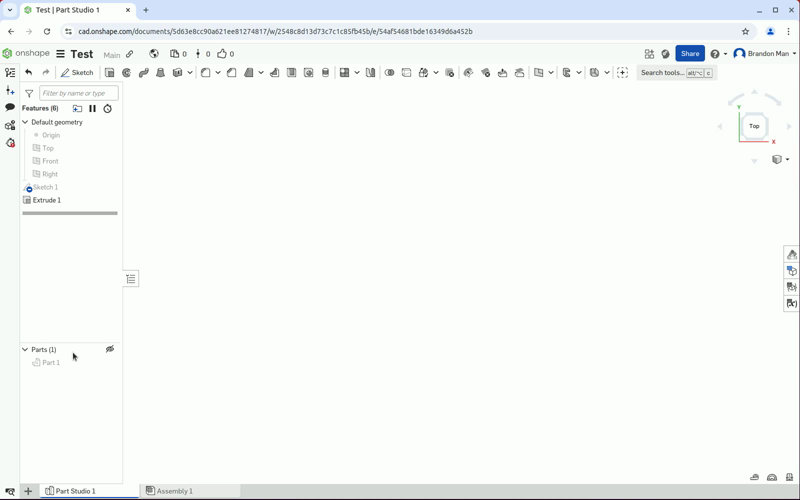
key_down(shift)
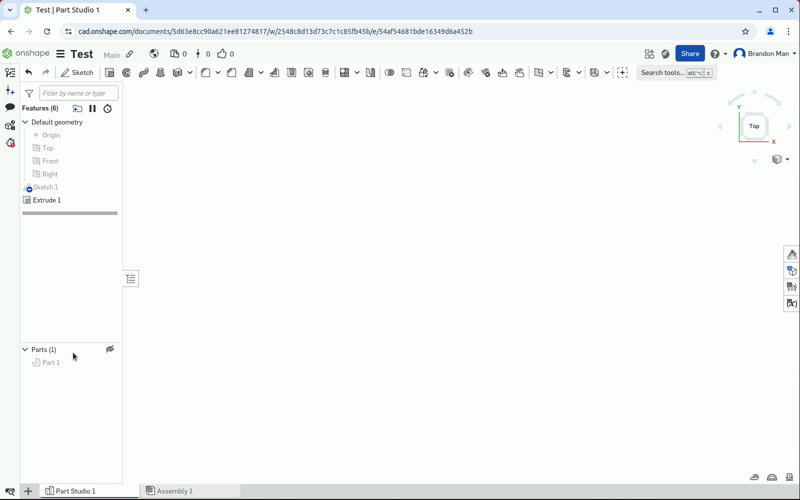
key(up)
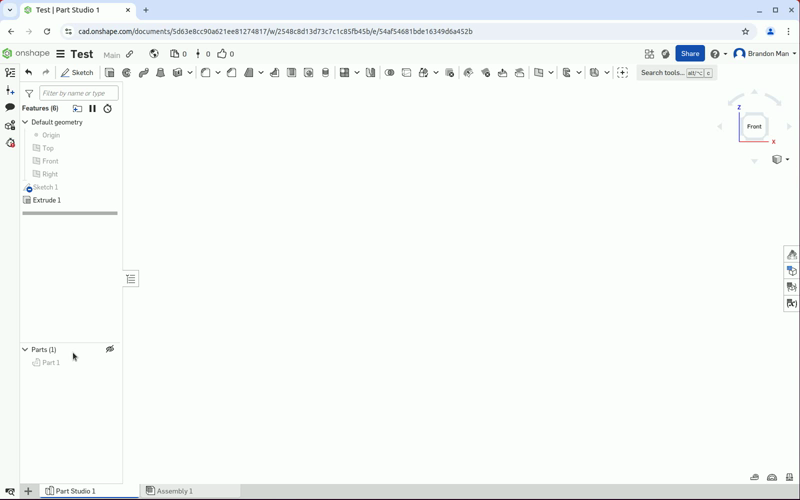
key_up(shift)
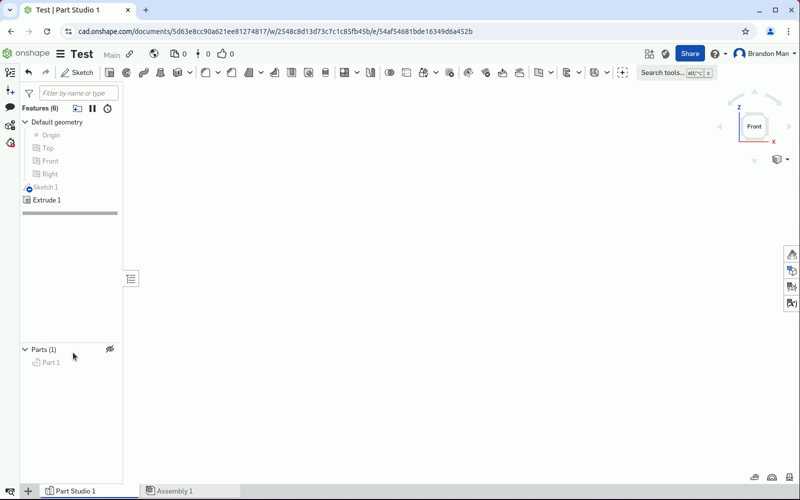
key(space)
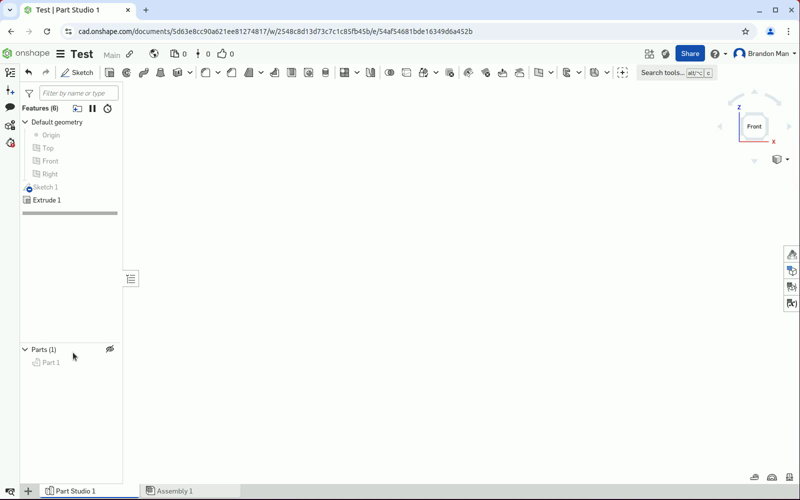
key_down(shift)
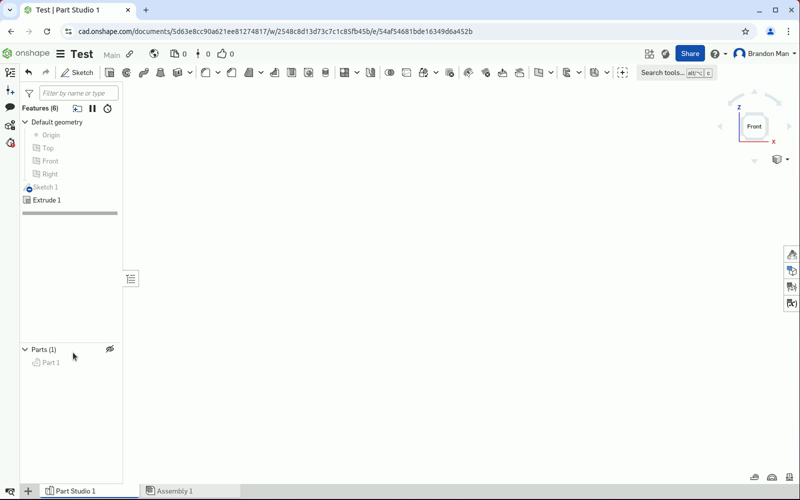
key(left)
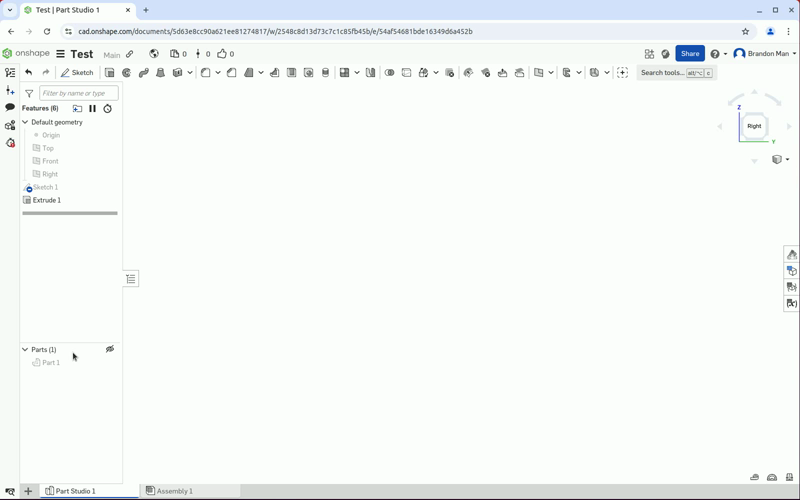
key_up(shift)
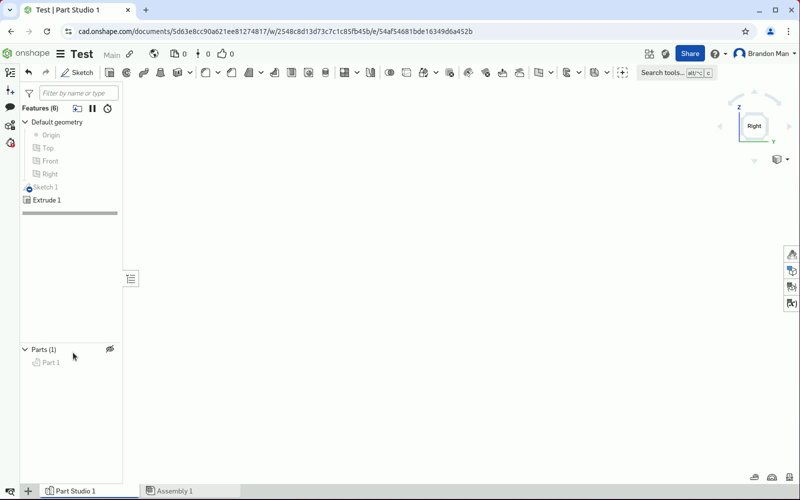
mouse_move(73, 352)
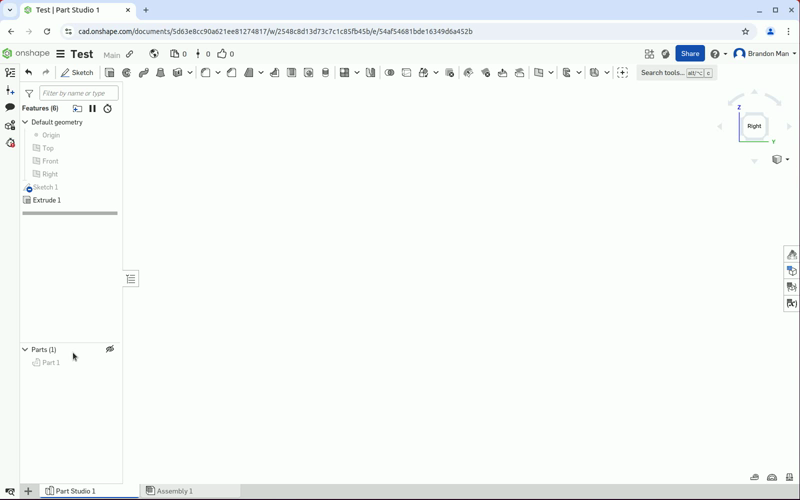
key(shift+y)
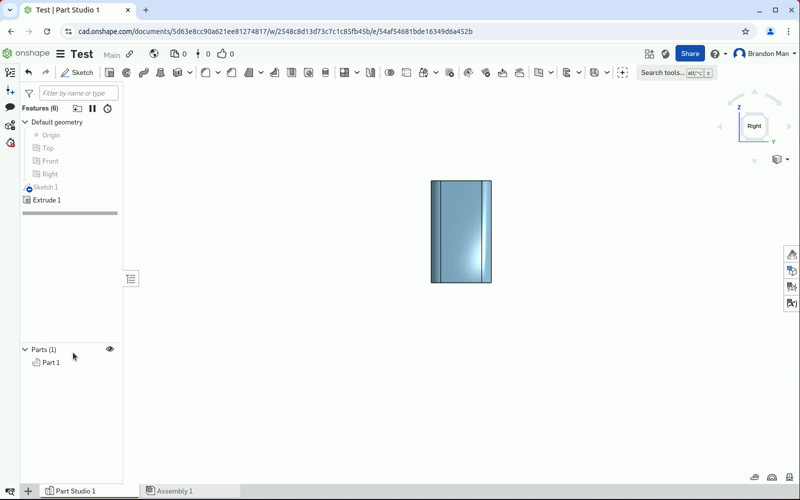
mouse_move(541, 75)
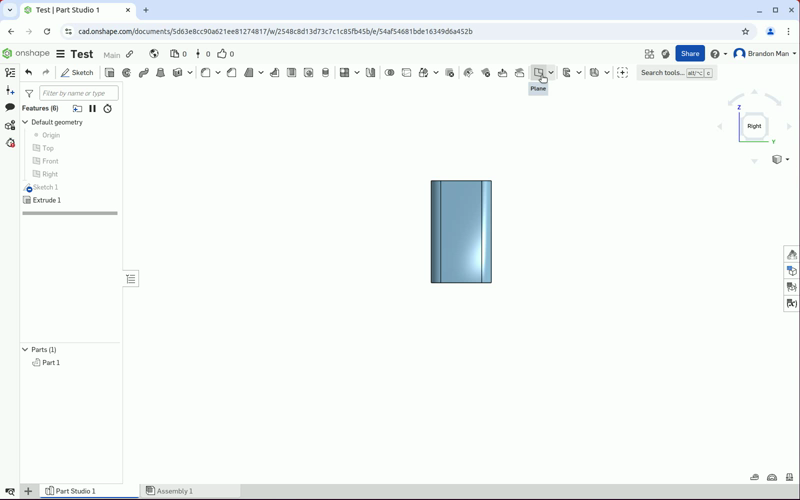
click(541, 75)
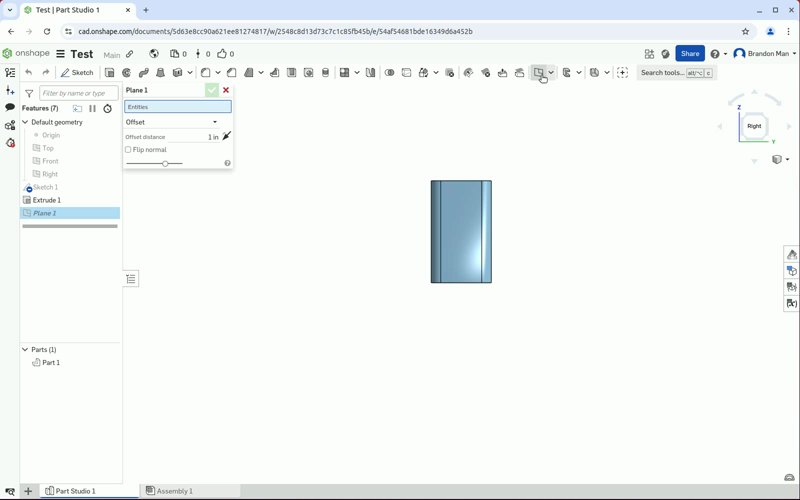
mouse_move(73, 176)
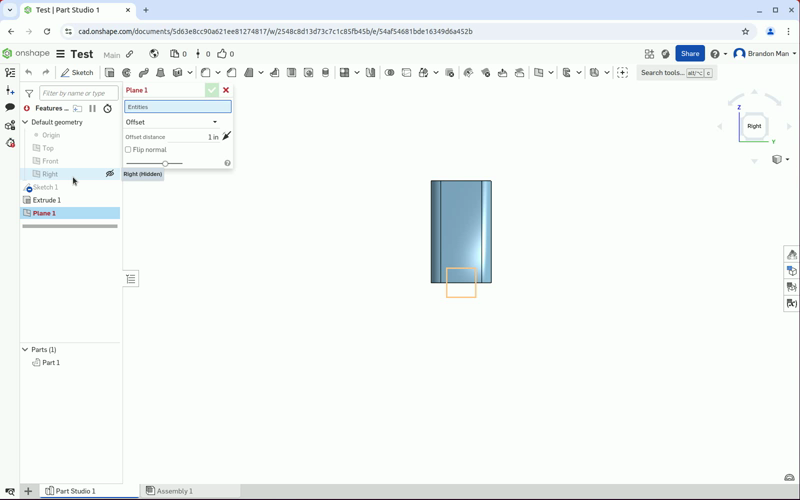
click(73, 176)
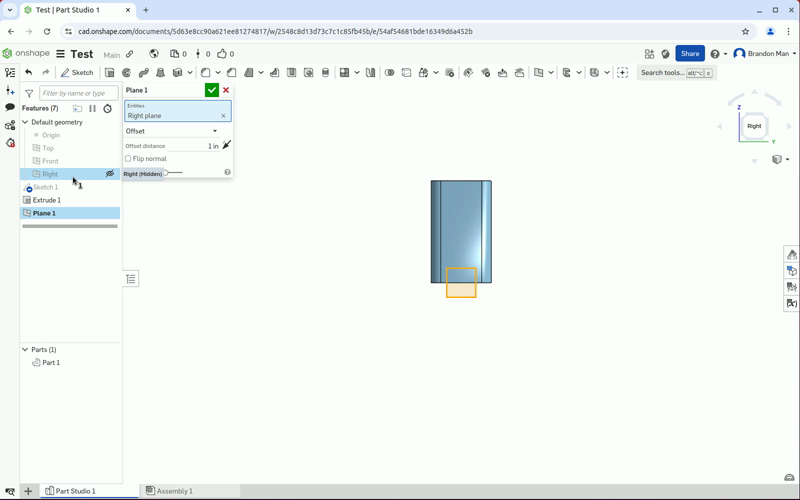
key(tab, 2)
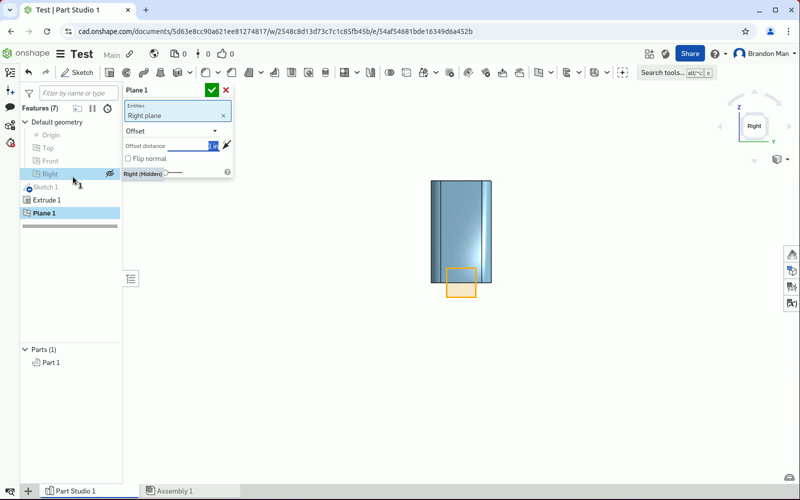
text(19.01)
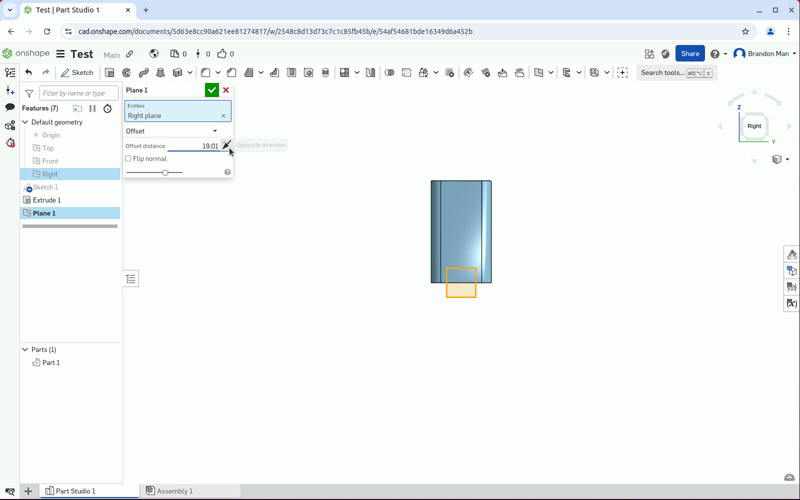
mouse_move(229, 147)
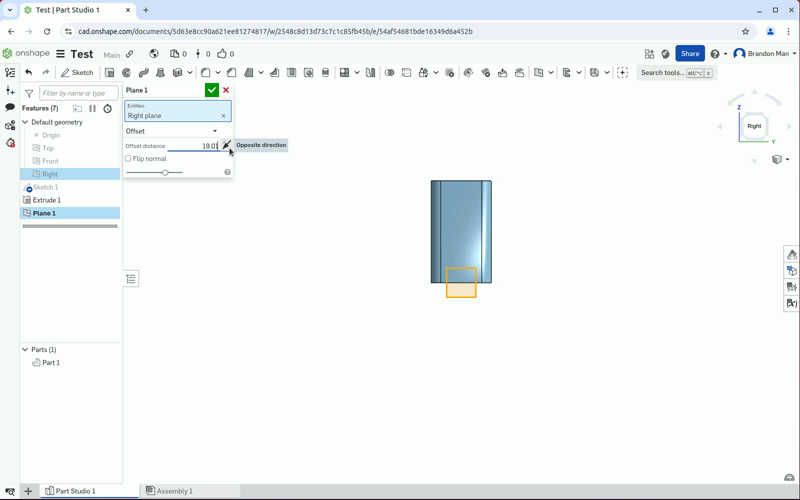
click(229, 147)
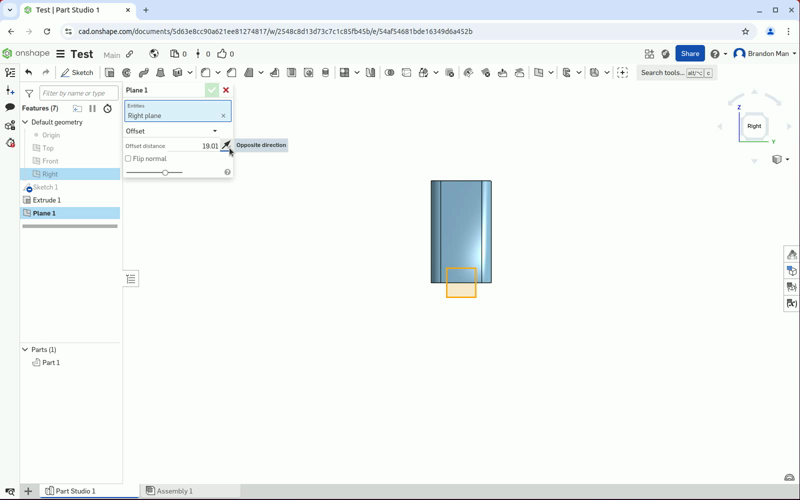
key(enter, 2)
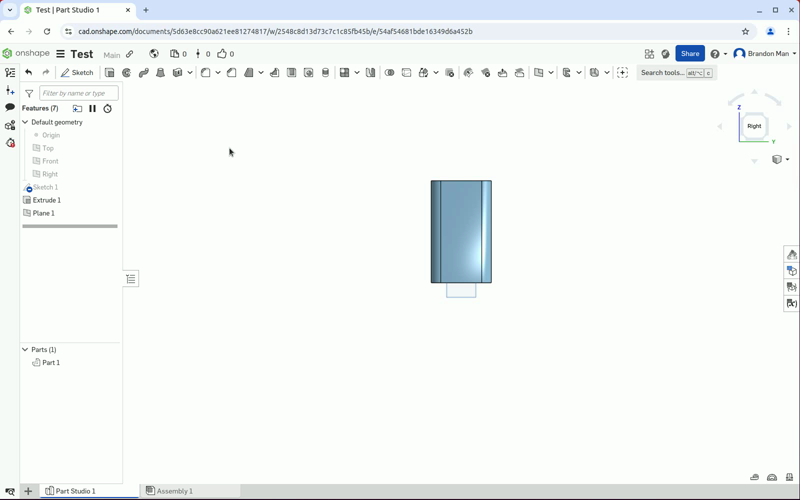
key(shift+s)
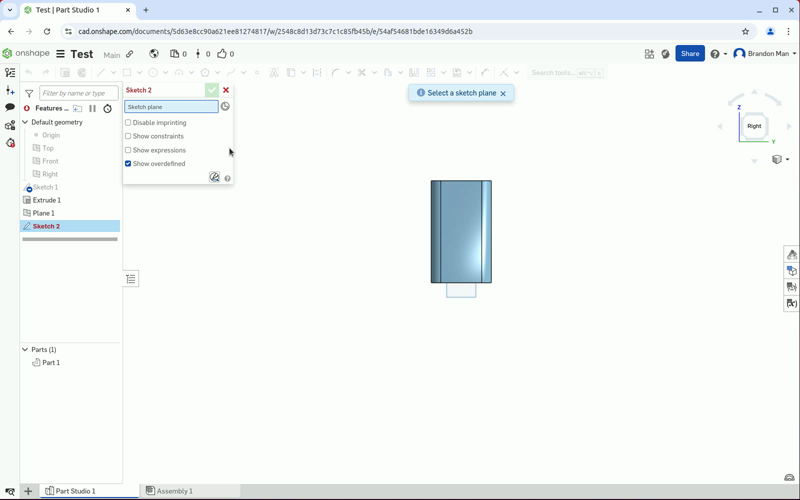
mouse_move(73, 215)
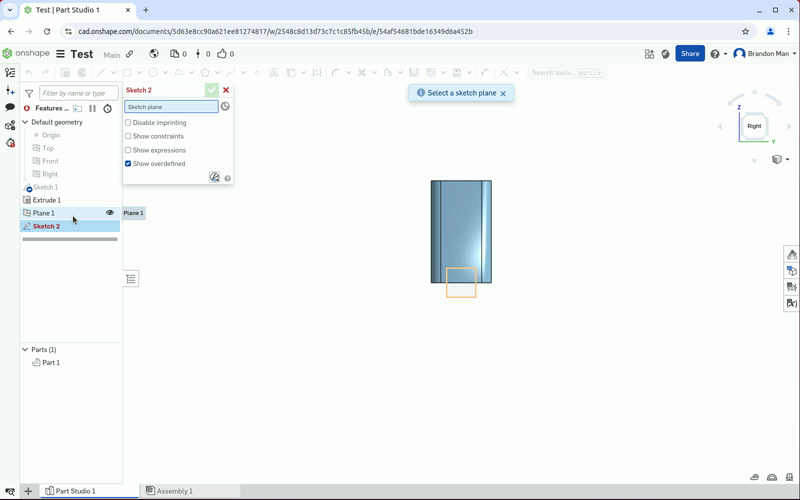
click(73, 215)
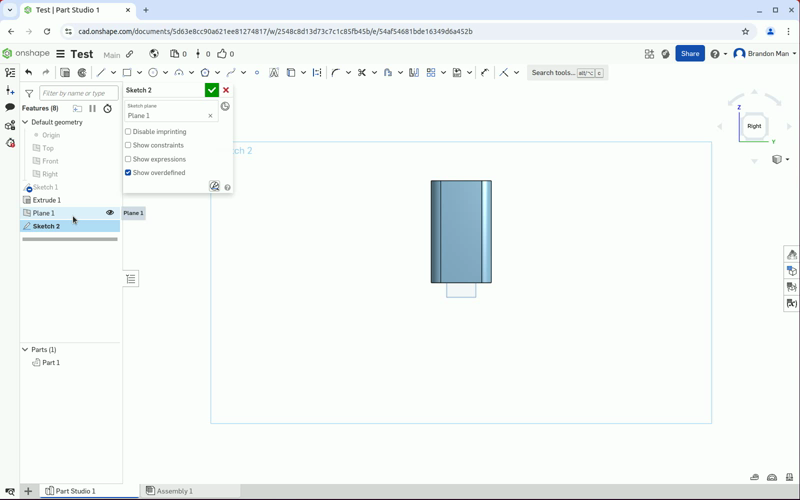
mouse_move(73, 352)
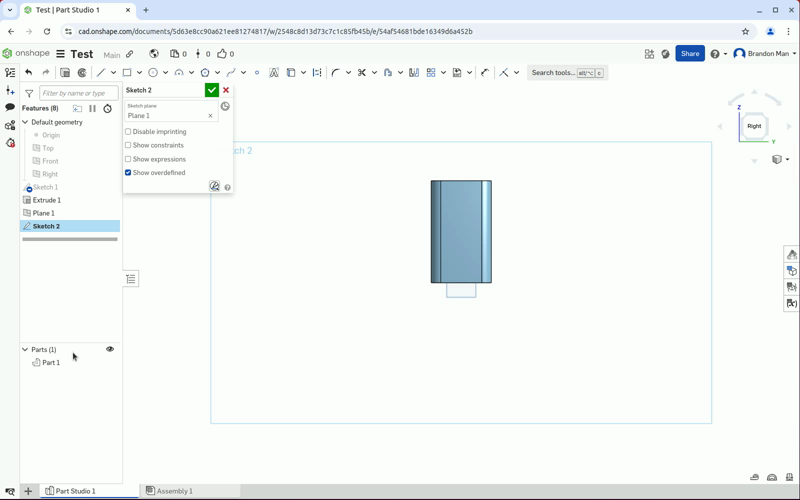
key(y)
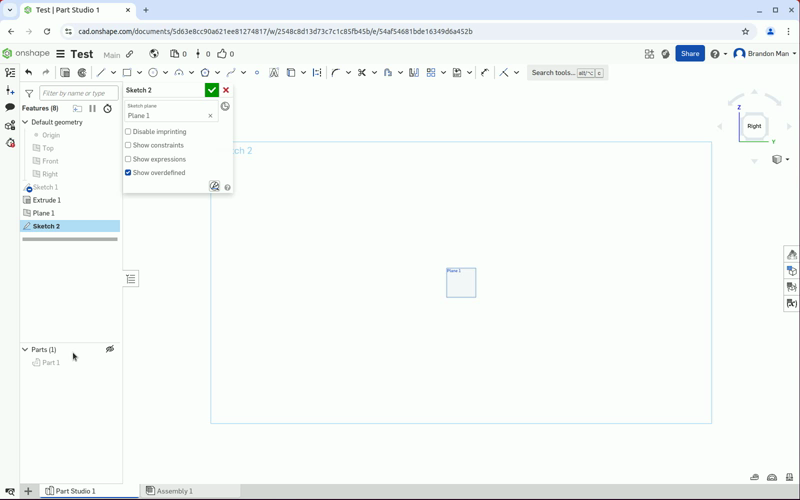
key(c)
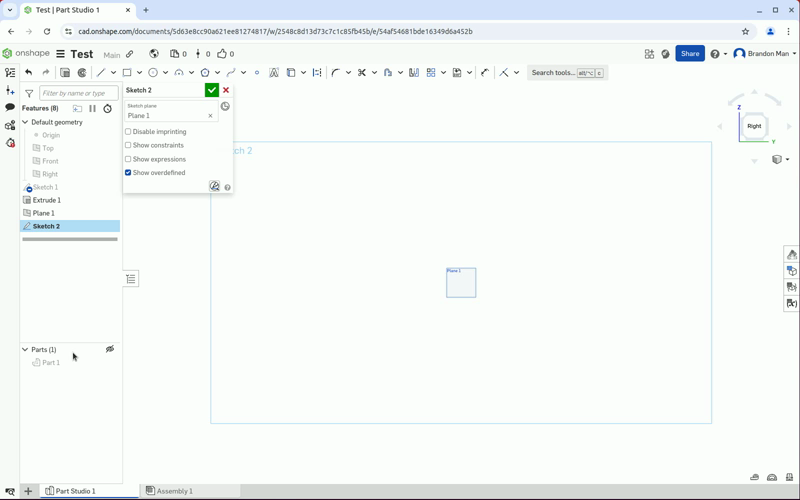
key_down(shift)
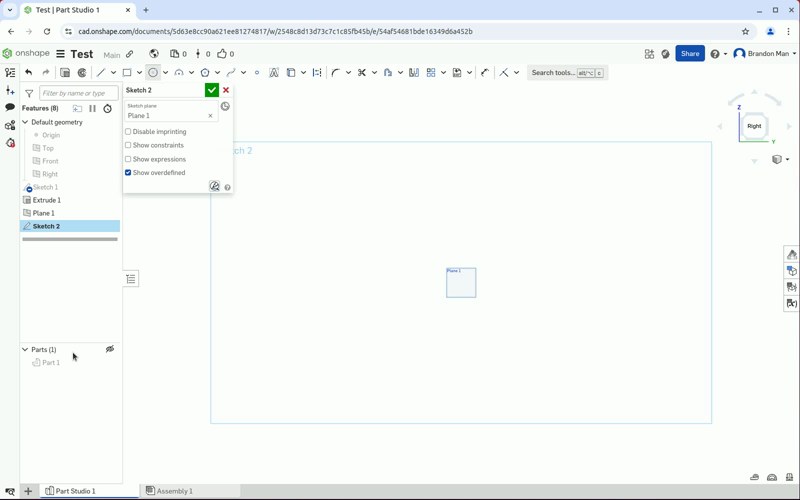
mouse_move(461, 231)
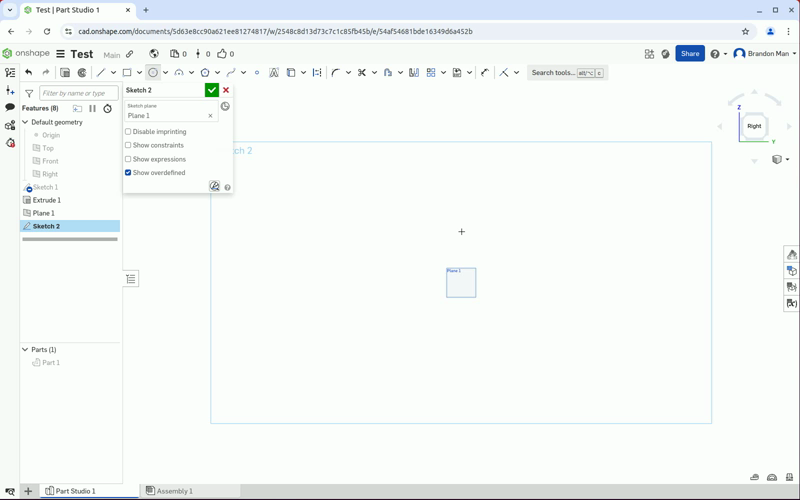
click(461, 231)
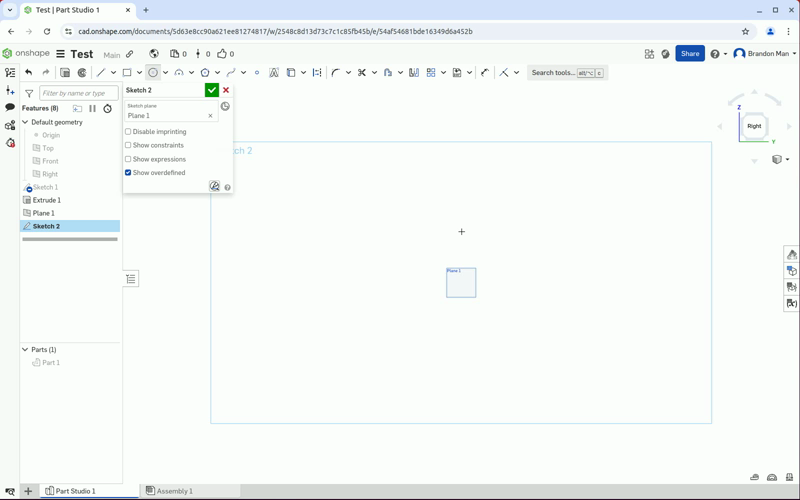
key_up(shift)
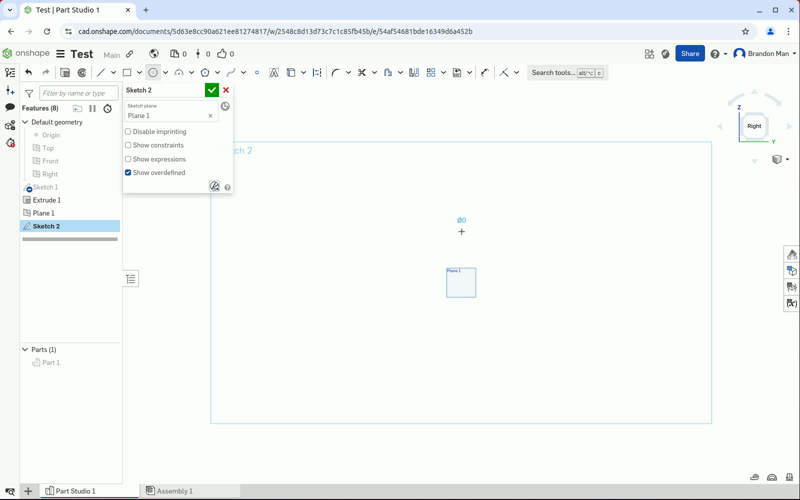
mouse_move(474, 231)
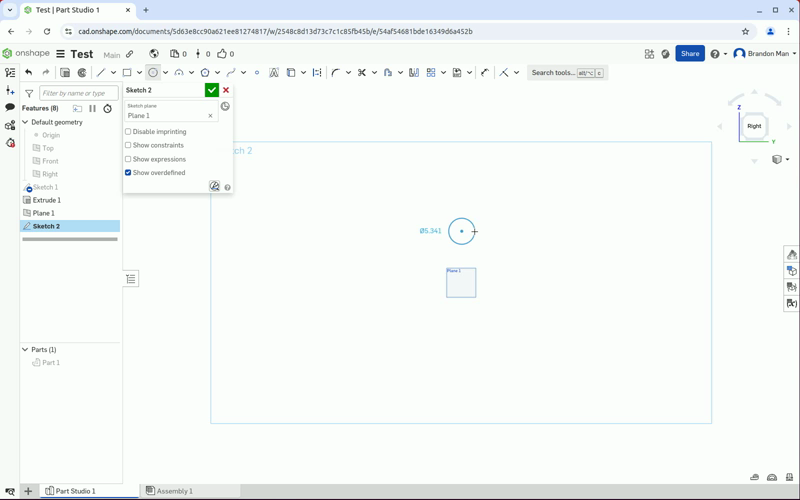
click(474, 231)
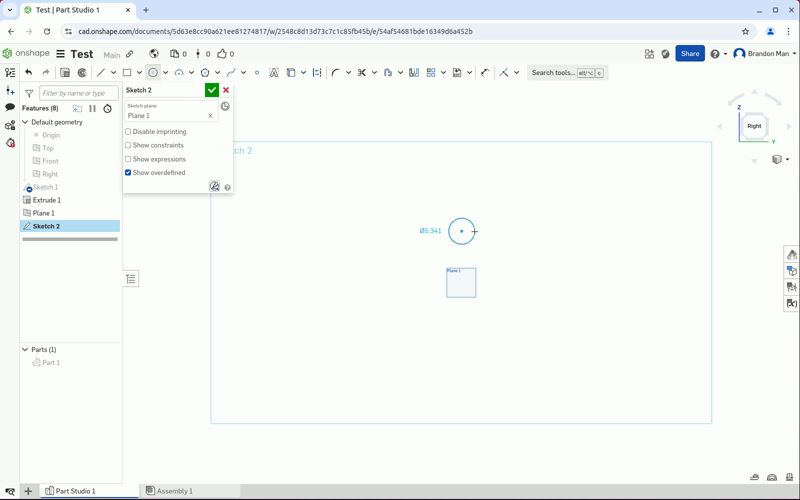
key(esc)
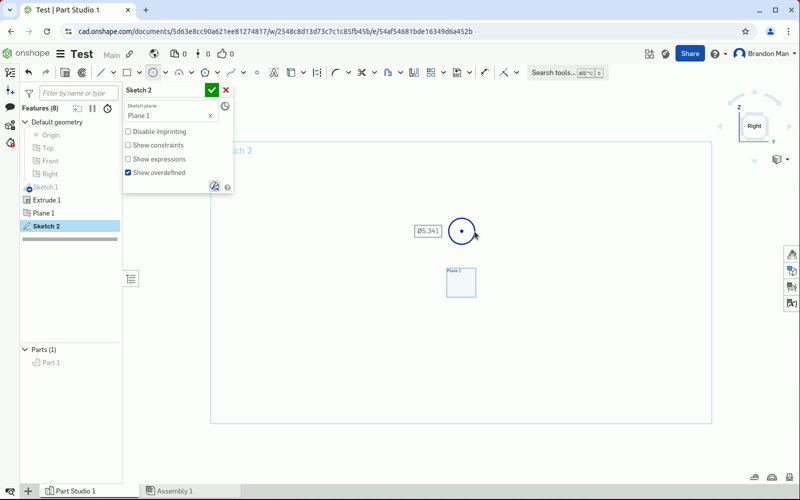
mouse_move(453, 225)
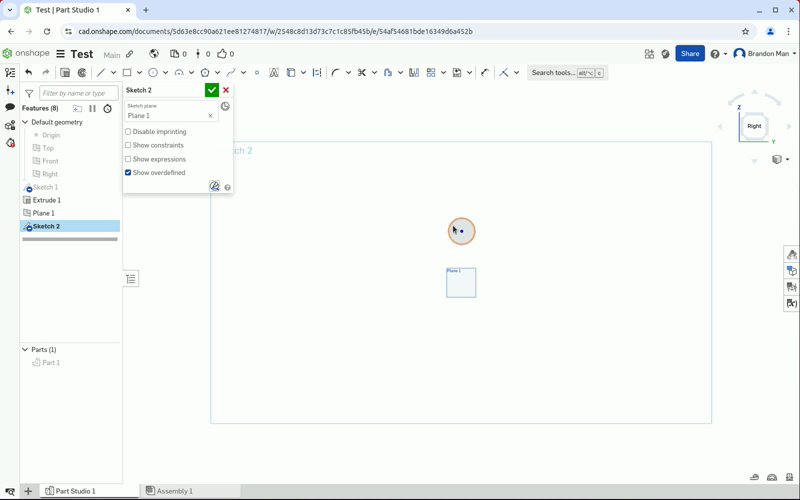
scroll(6)
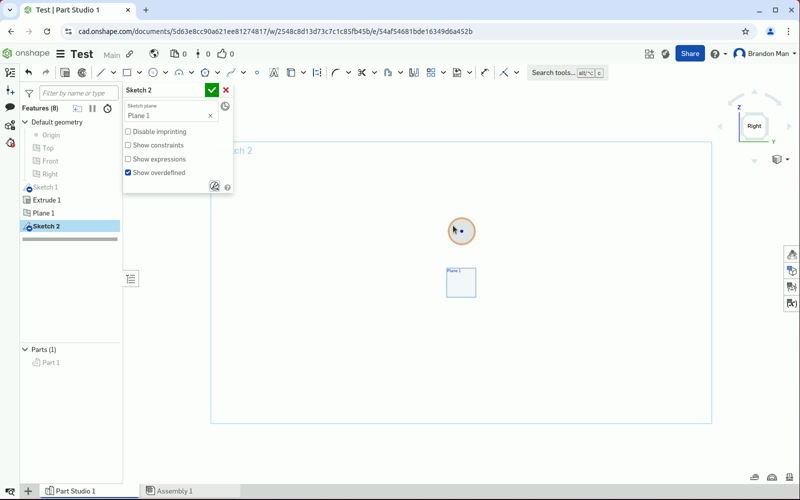
scroll(6)
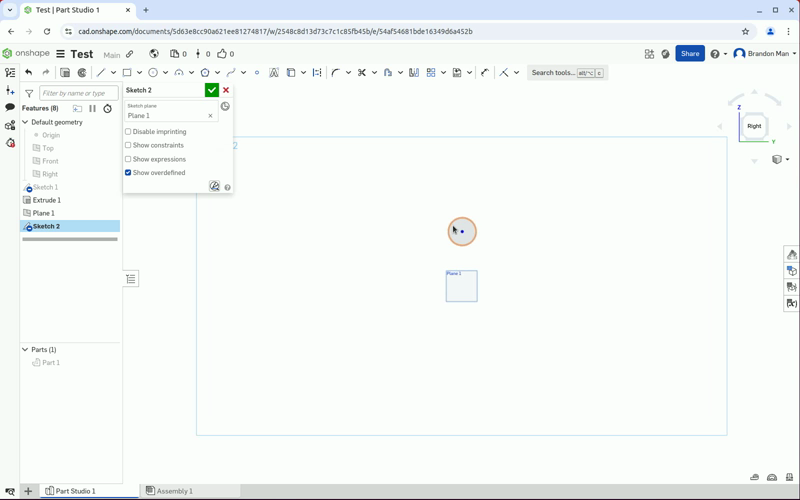
scroll(6)
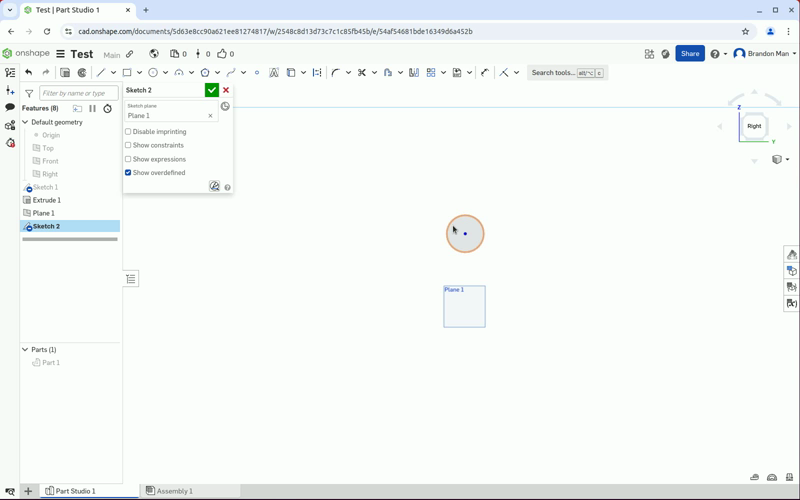
scroll(6)
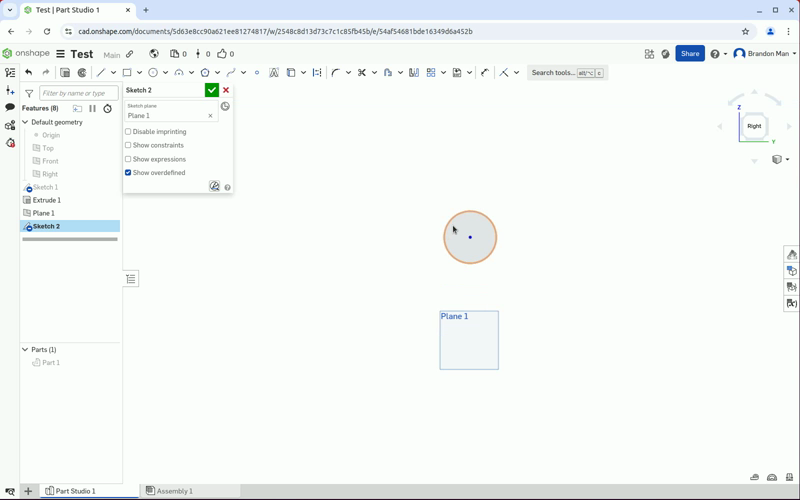
scroll(6)
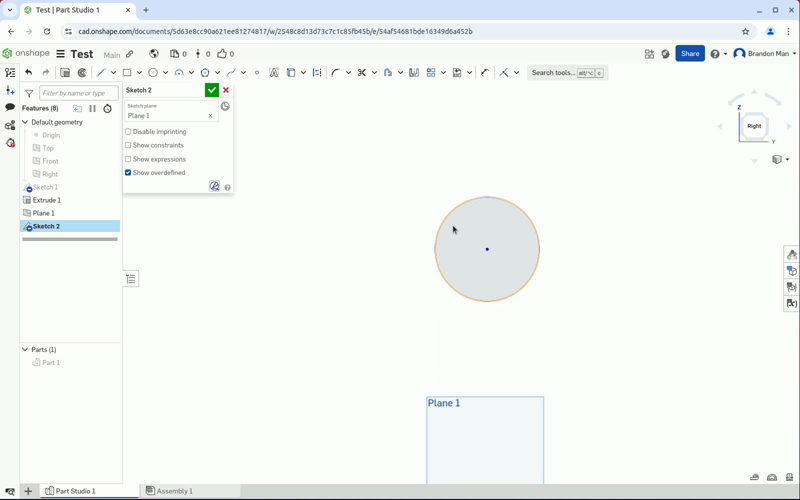
scroll(6)
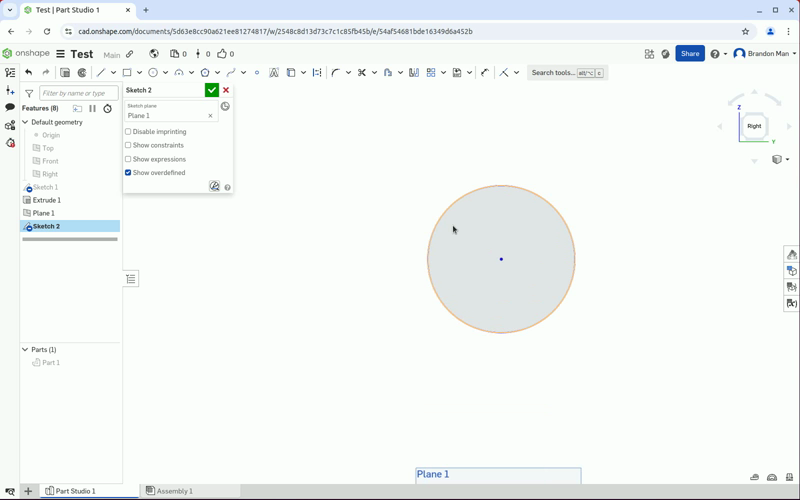
scroll(6)
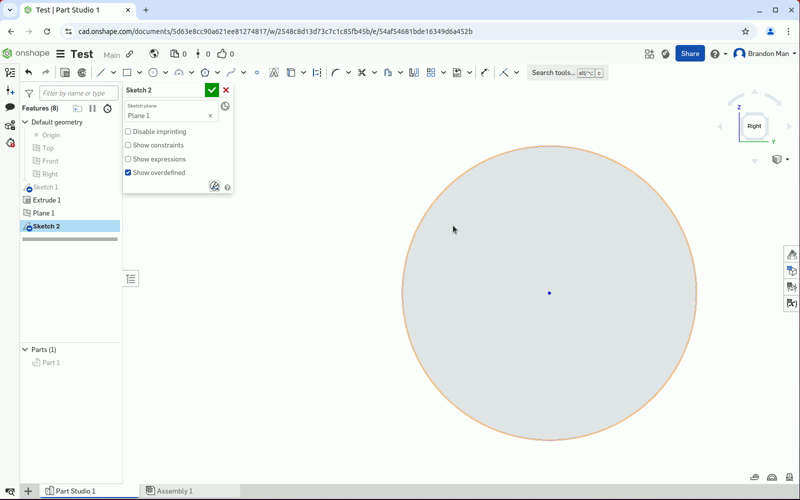
click(453, 225)
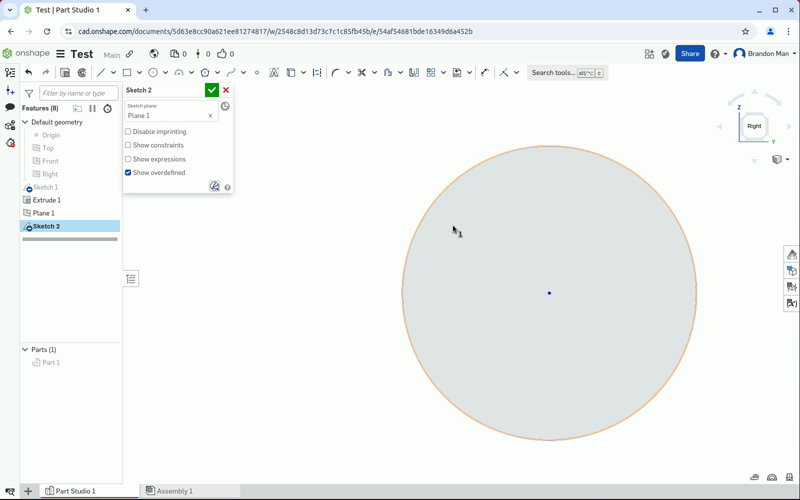
scroll(-6)
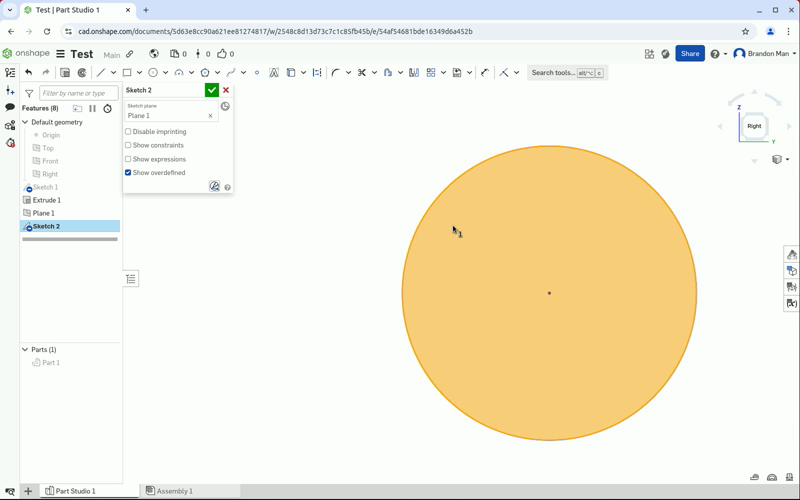
scroll(-6)
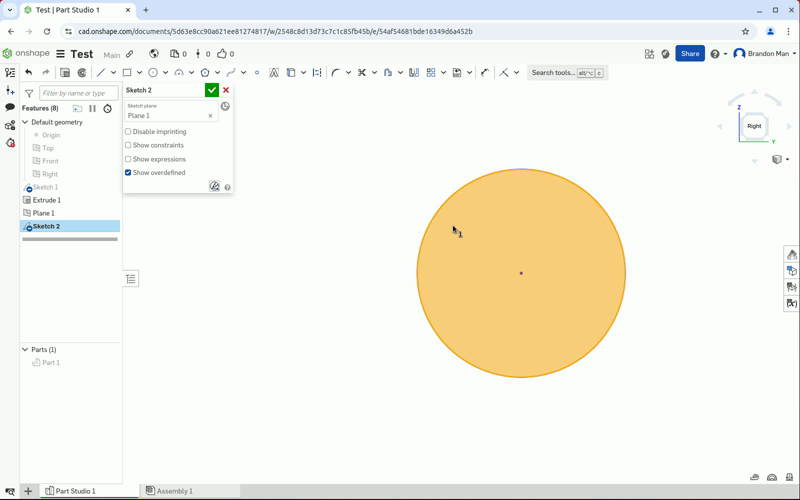
scroll(-6)
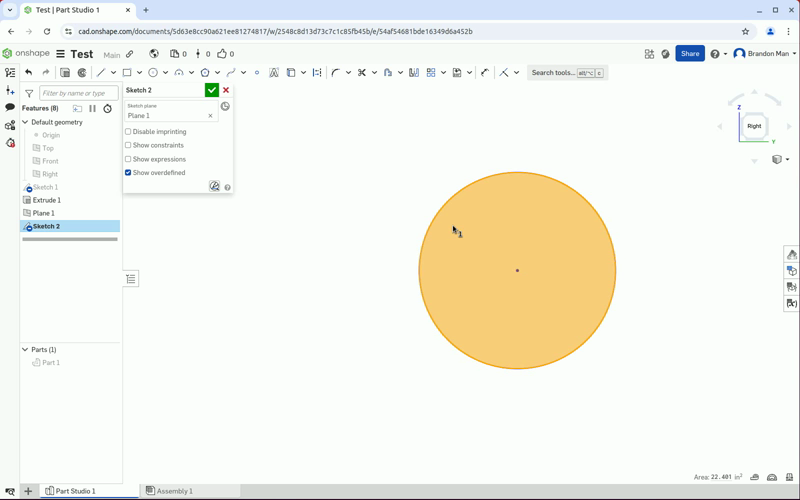
scroll(-6)
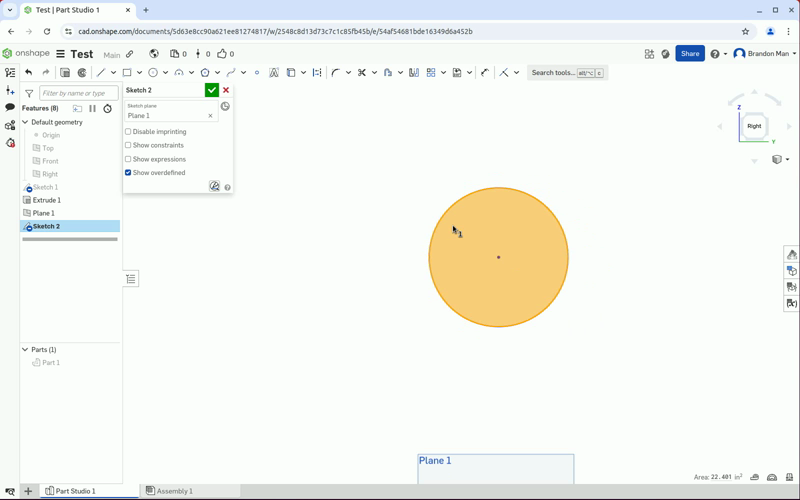
scroll(-6)
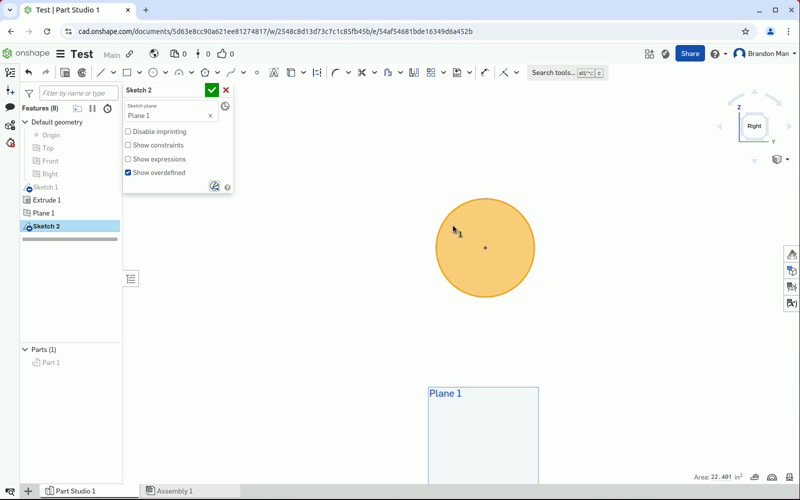
scroll(-6)
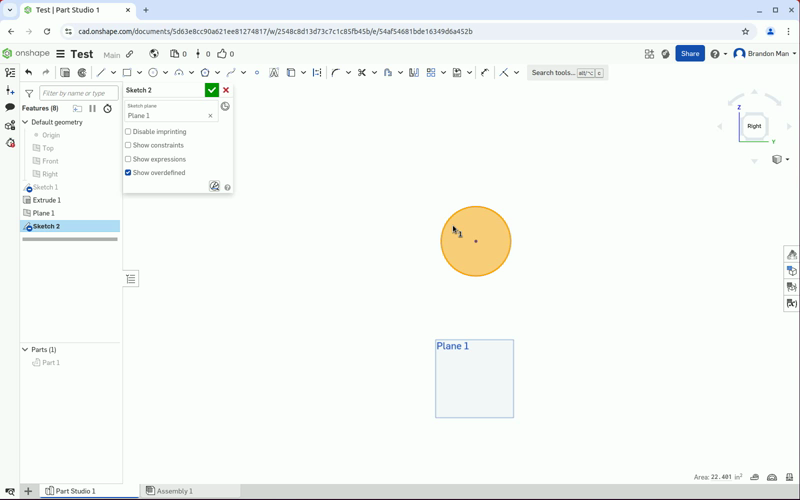
scroll(-6)
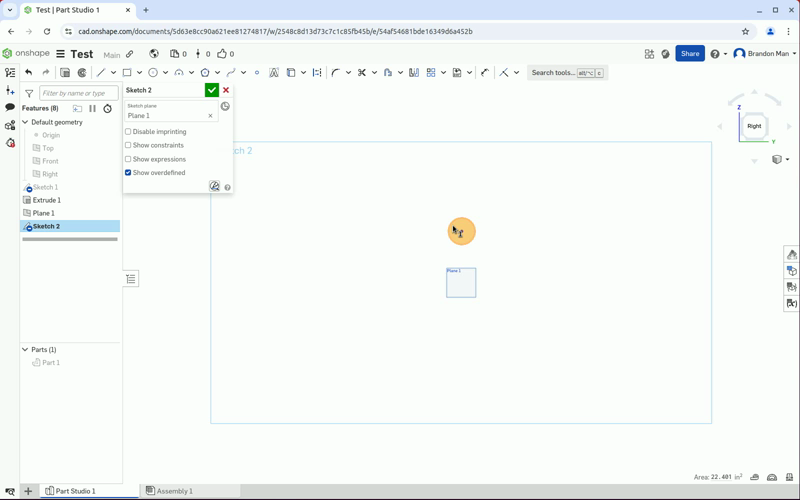
mouse_move(73, 352)
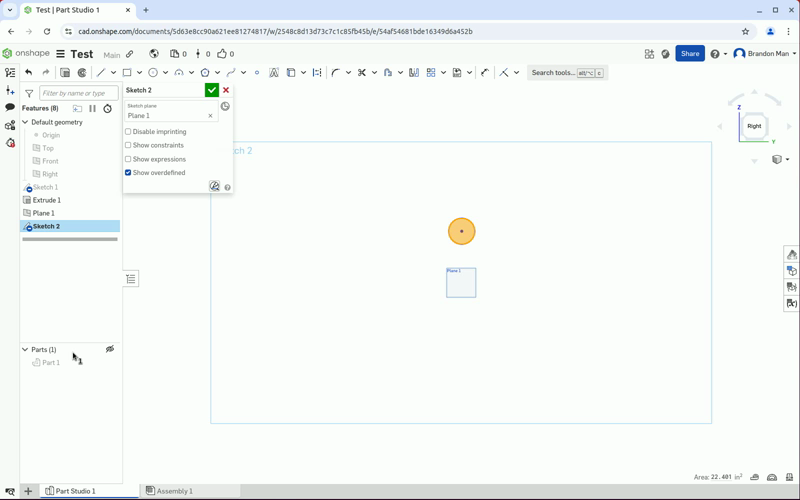
key(shift+y)
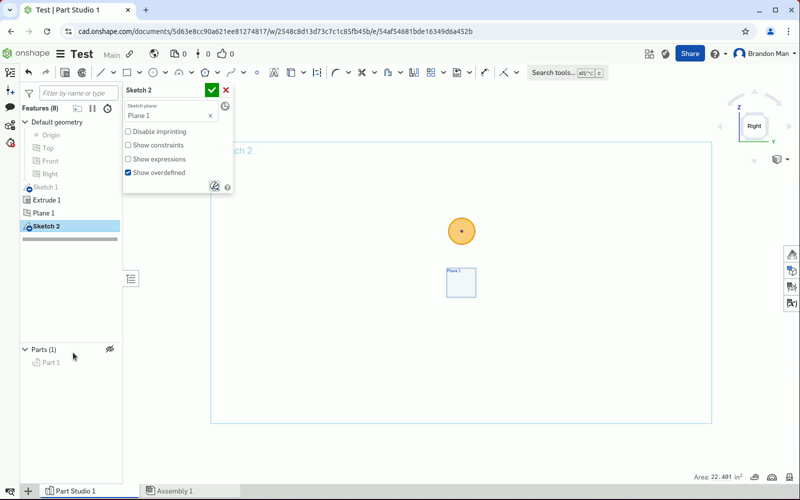
key(shift+e)
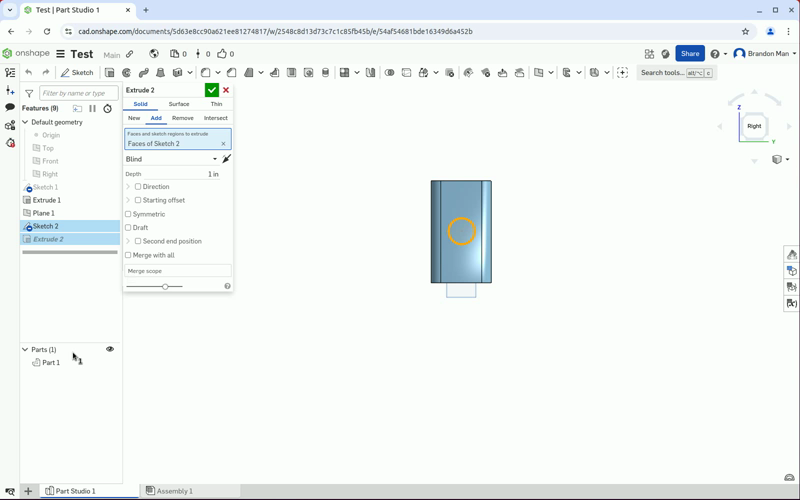
mouse_move(143, 106)
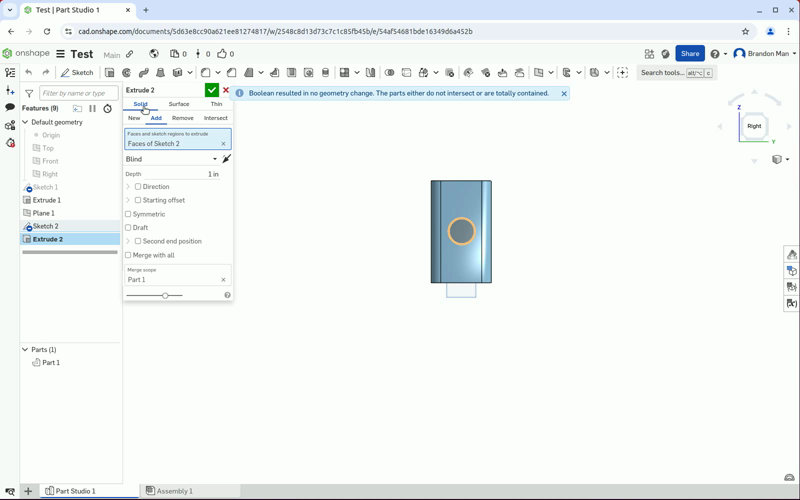
click(143, 106)
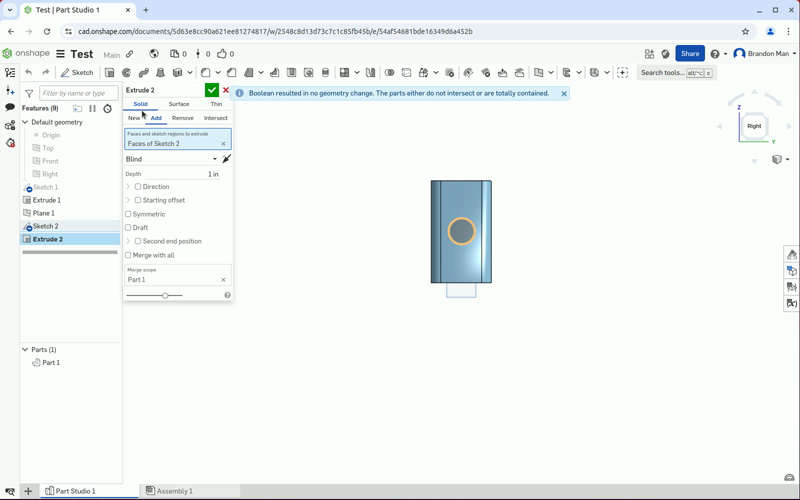
mouse_move(137, 120)
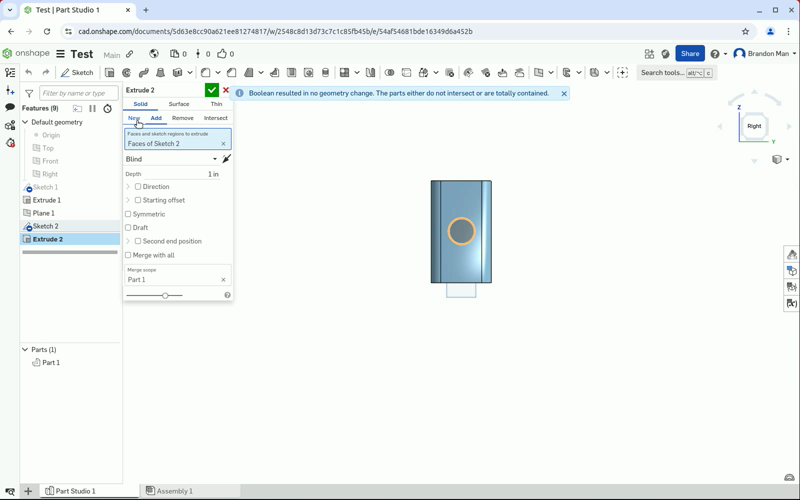
click(137, 120)
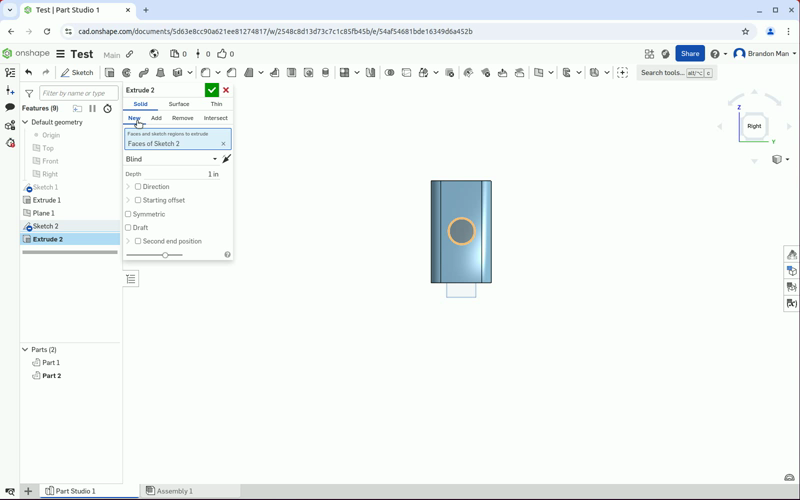
key(tab, 4)
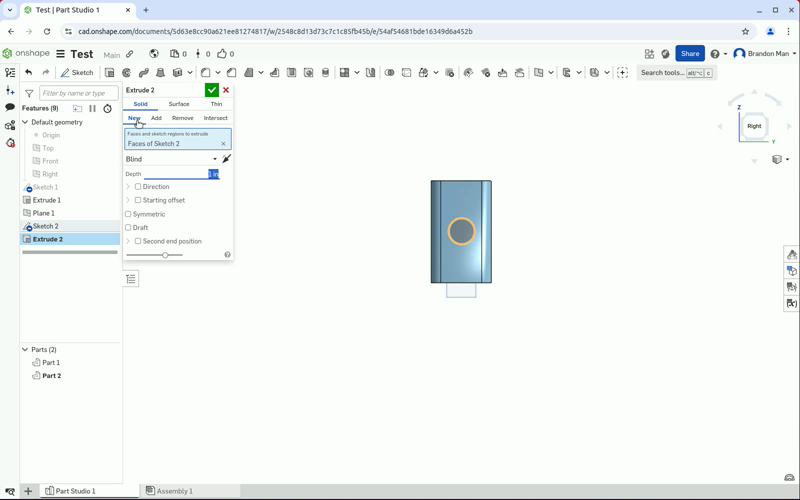
text(4.092)
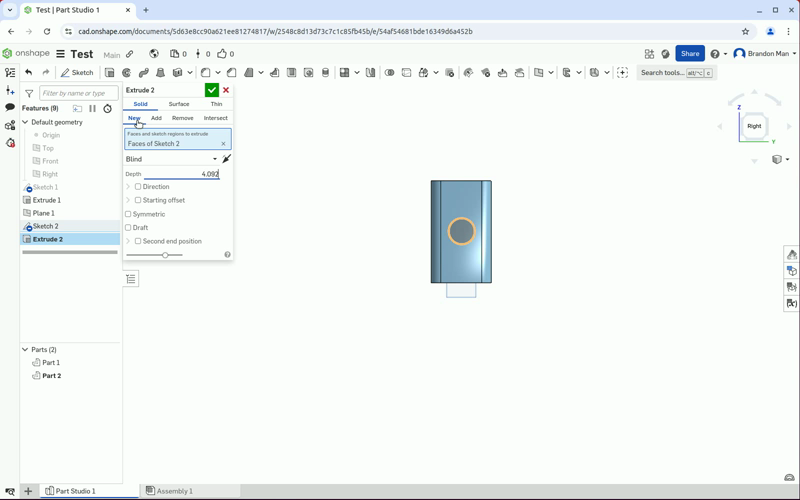
key(enter)
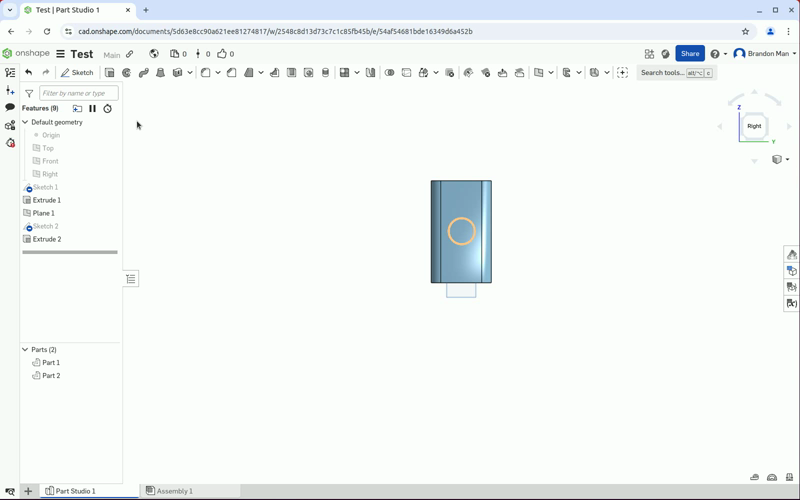
key(shift+h)
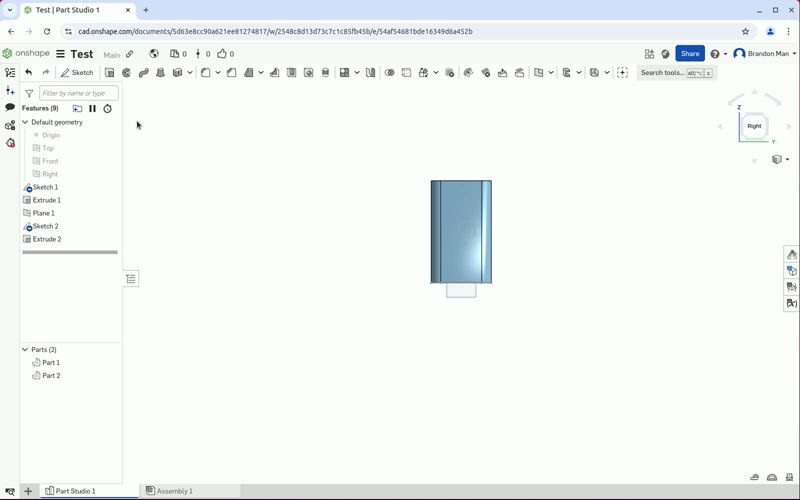
key(shift+h)
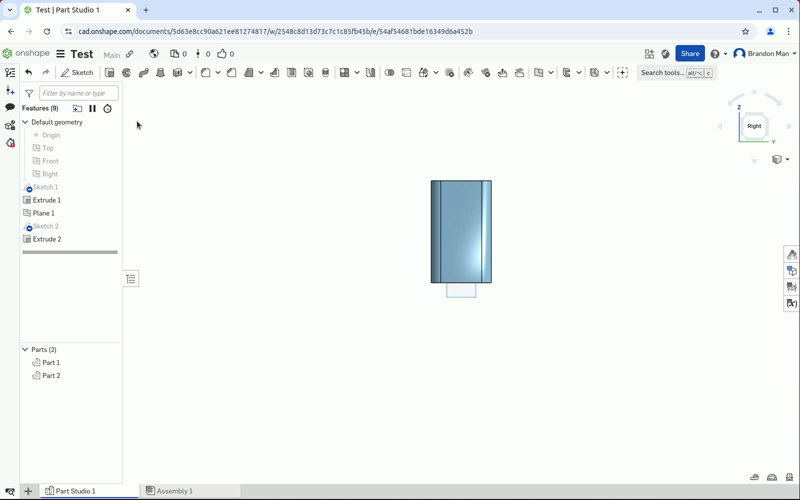
mouse_move(73, 189)
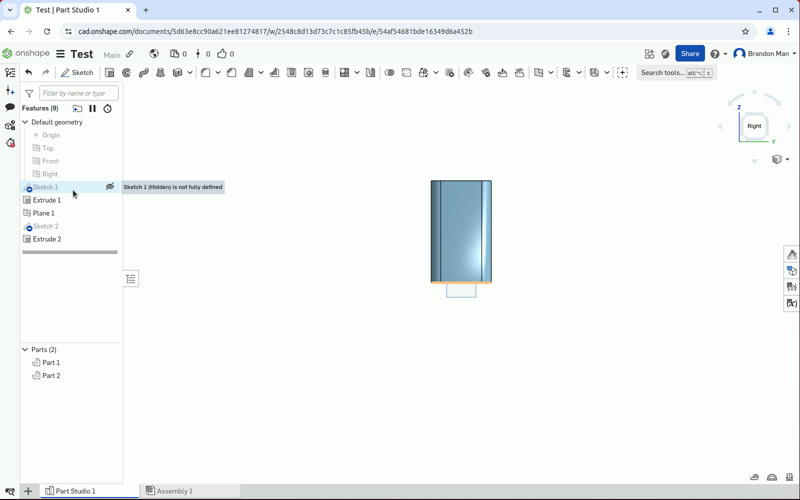
click(73, 189)
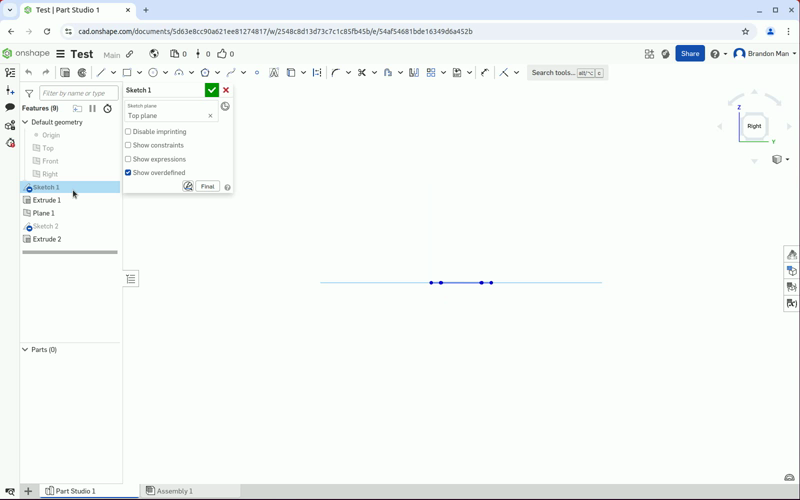
mouse_move(229, 92)
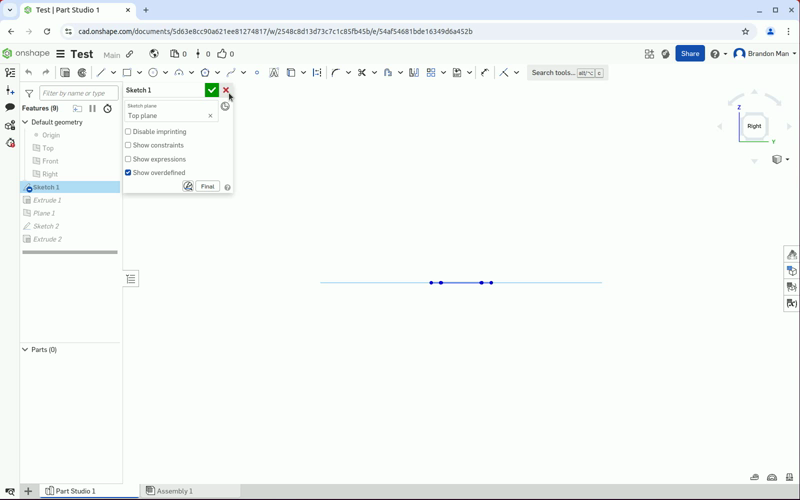
click(229, 92)
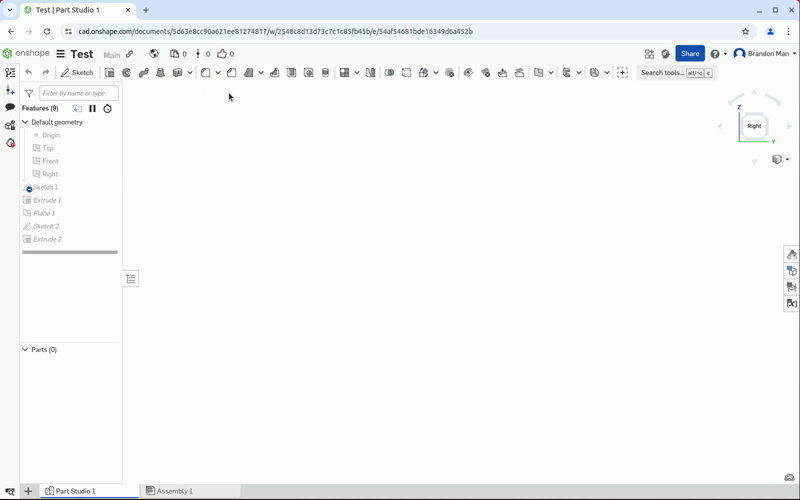
key(shift+s)
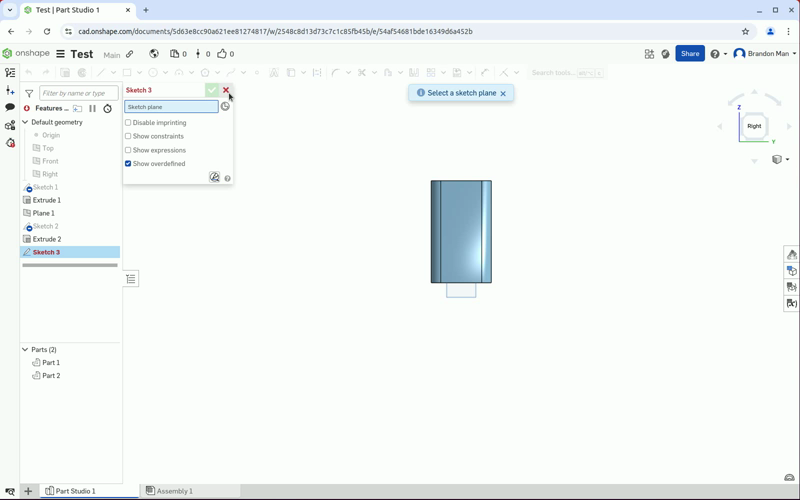
mouse_move(73, 215)
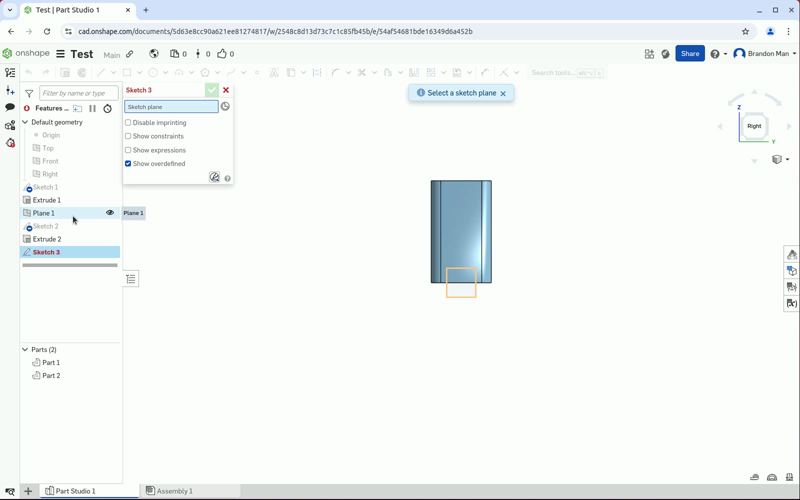
click(73, 215)
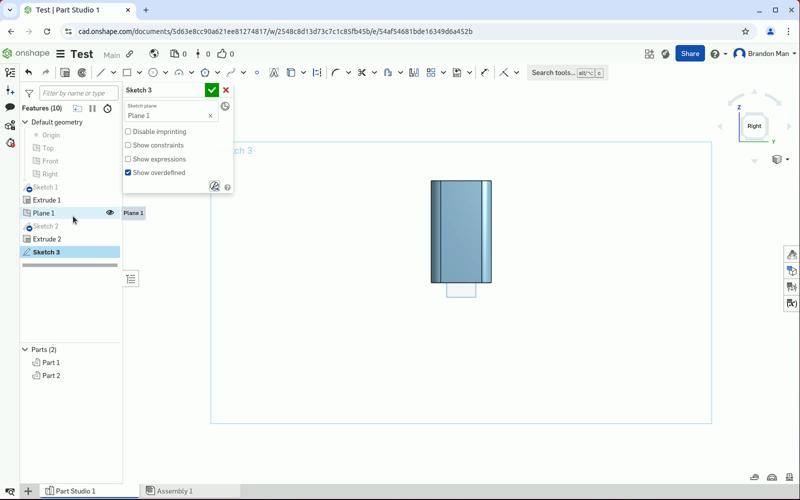
mouse_move(73, 352)
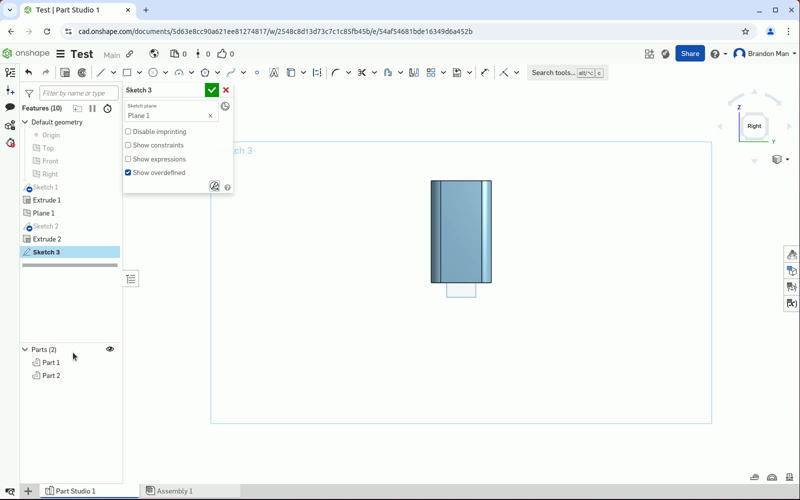
key(y)
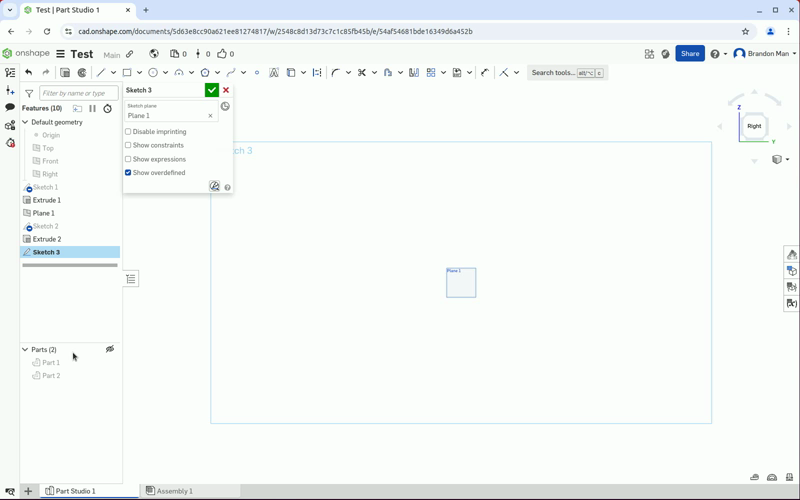
key(c)
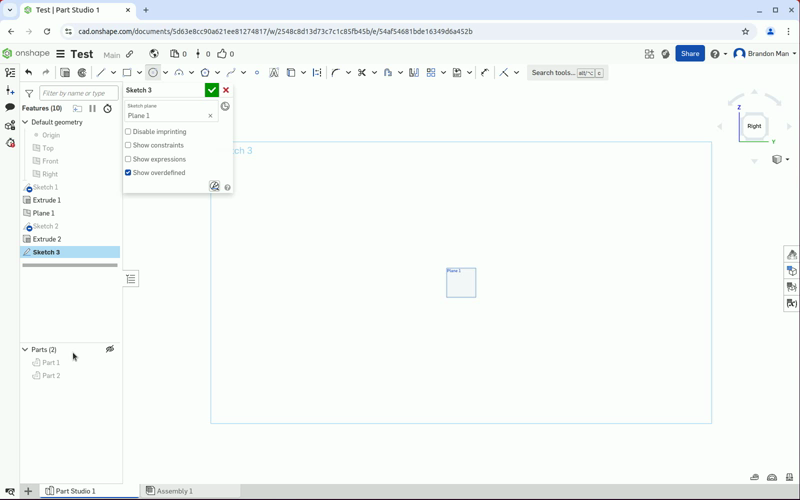
key_down(shift)
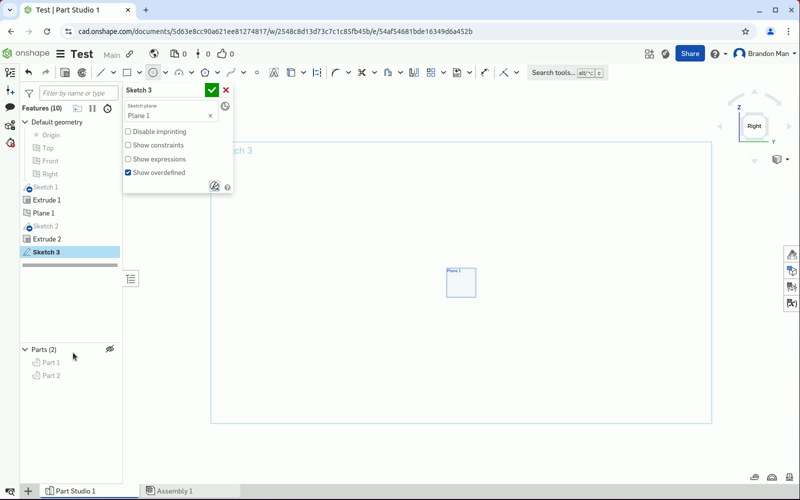
mouse_move(461, 231)
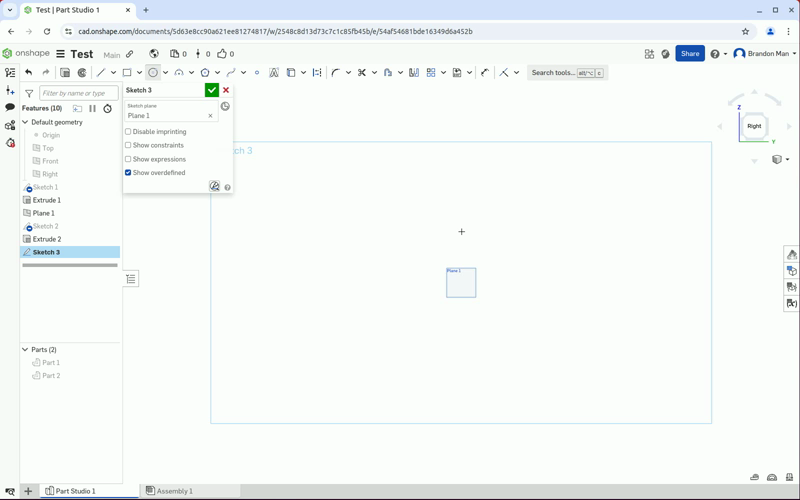
click(461, 231)
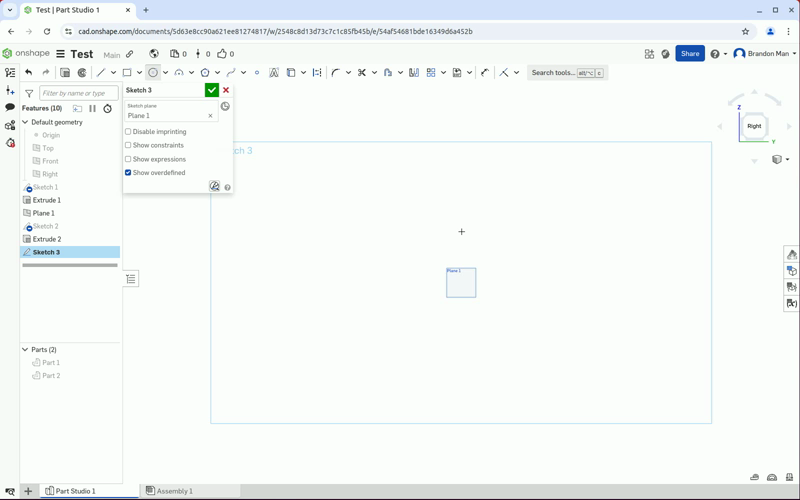
key_up(shift)
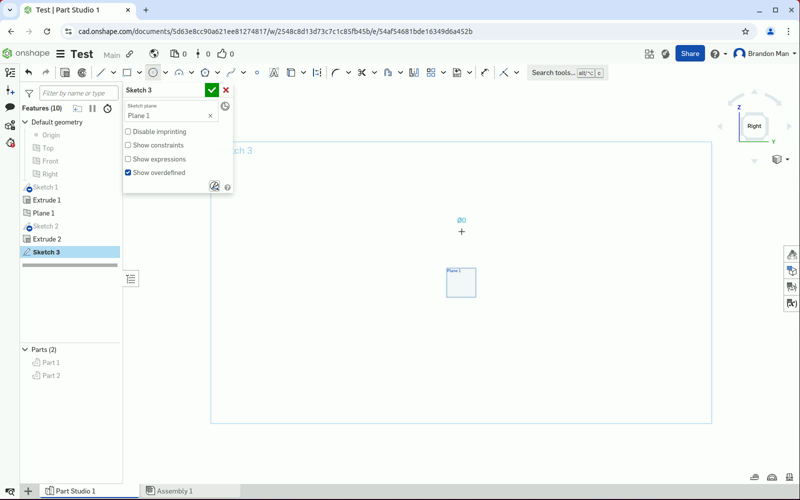
mouse_move(474, 231)
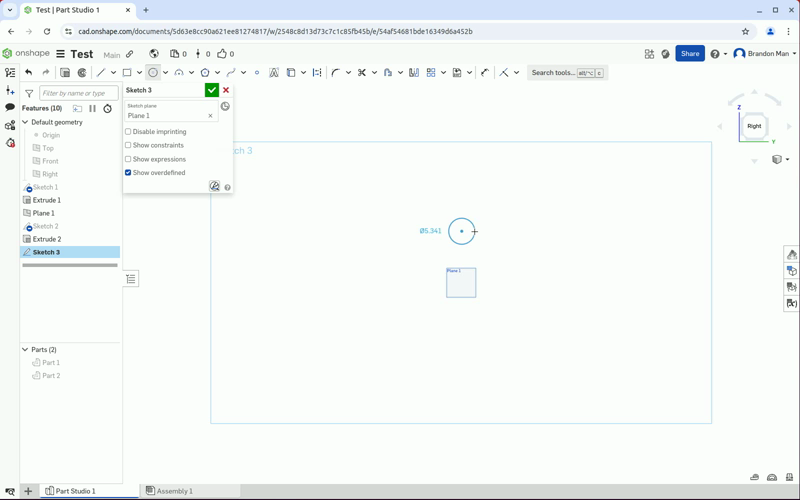
click(474, 231)
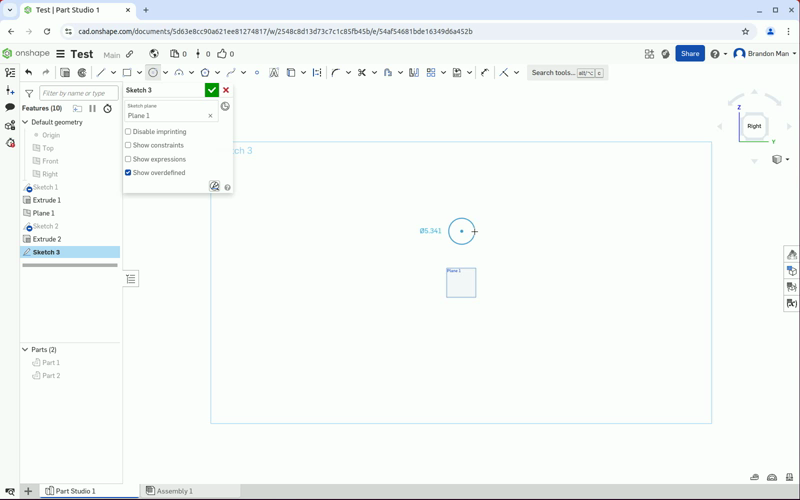
key(esc)
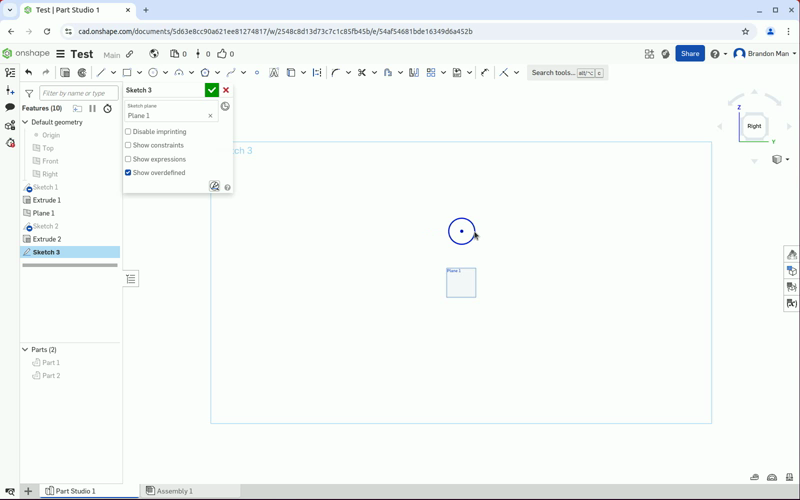
mouse_move(453, 229)
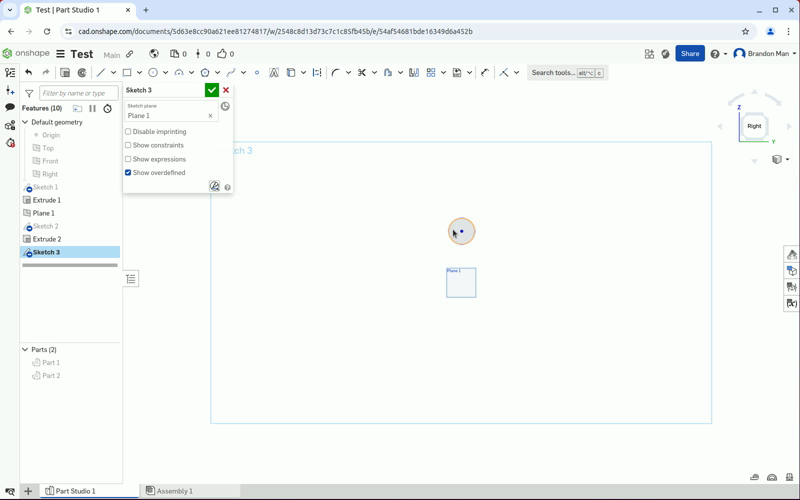
scroll(6)
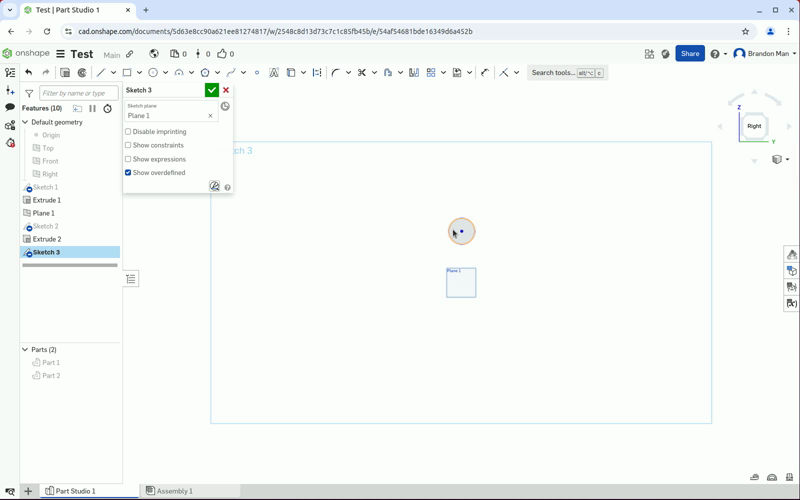
scroll(6)
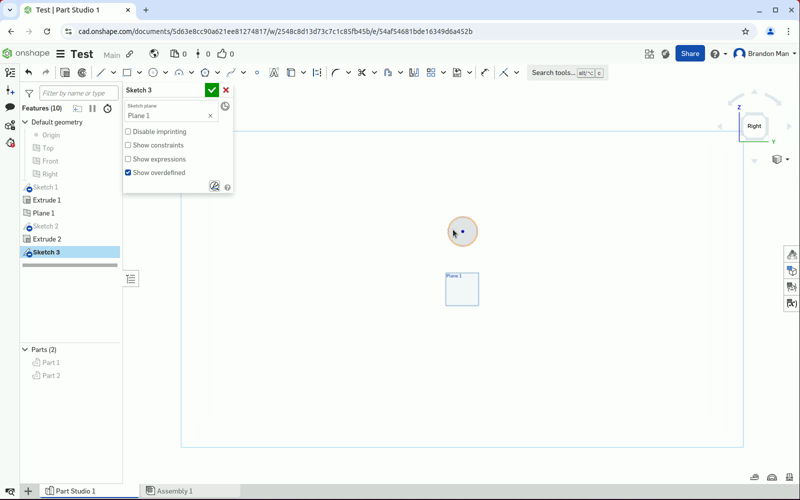
scroll(6)
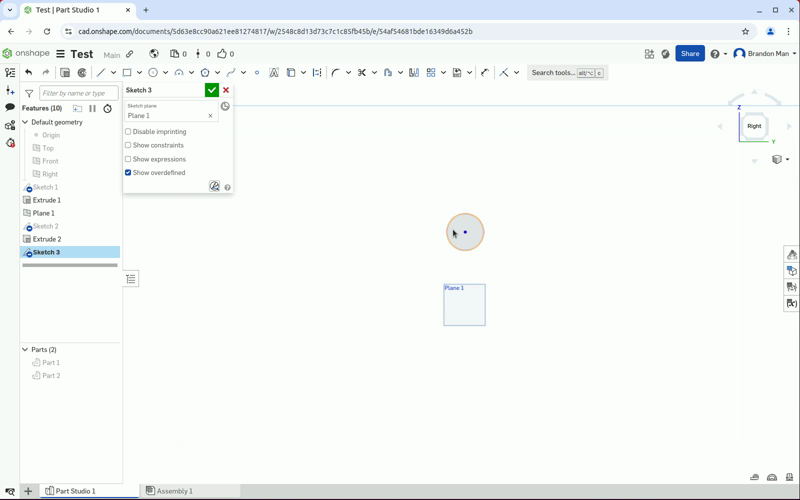
scroll(6)
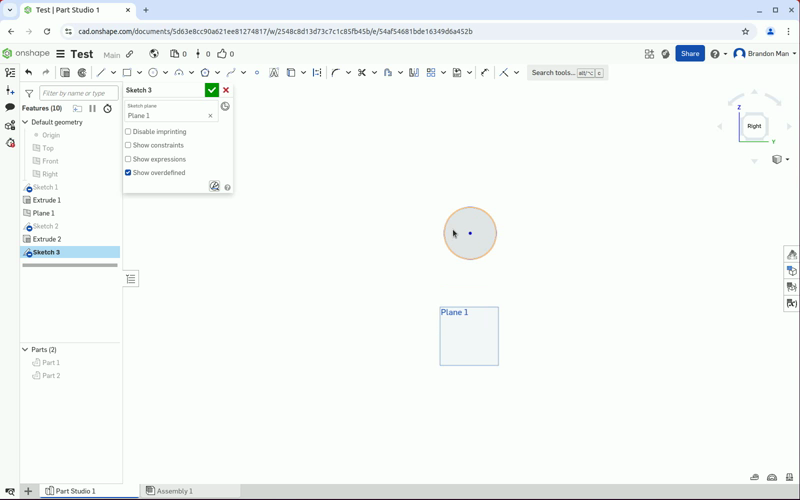
scroll(6)
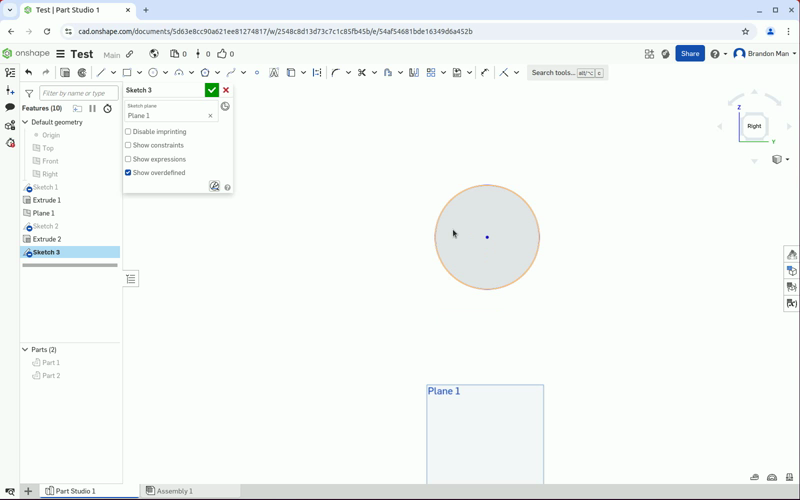
scroll(6)
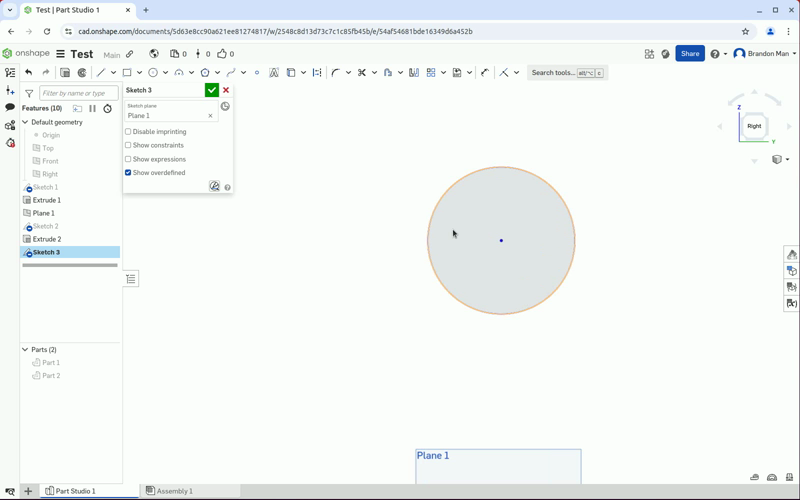
scroll(6)
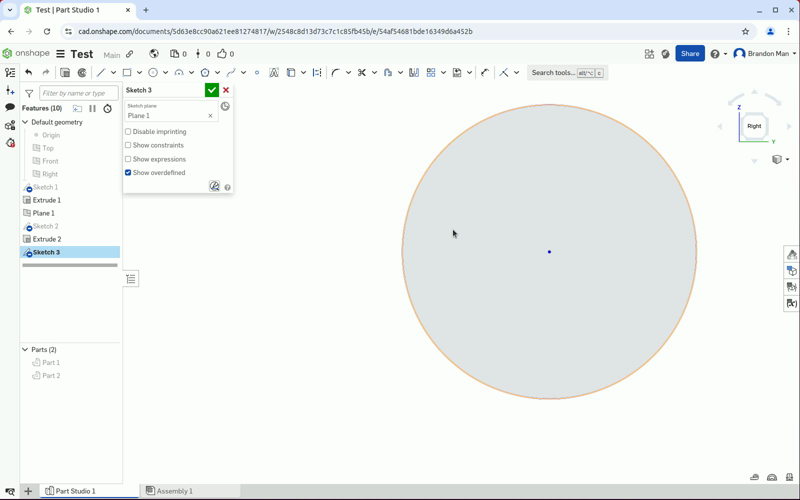
click(453, 229)
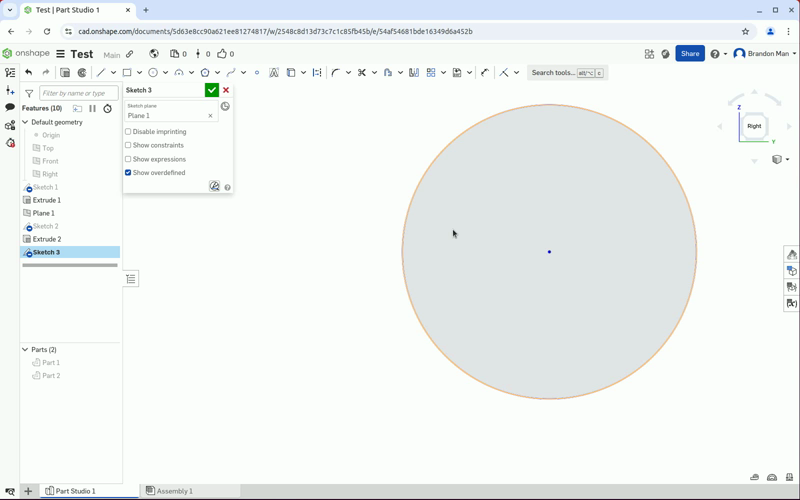
scroll(-6)
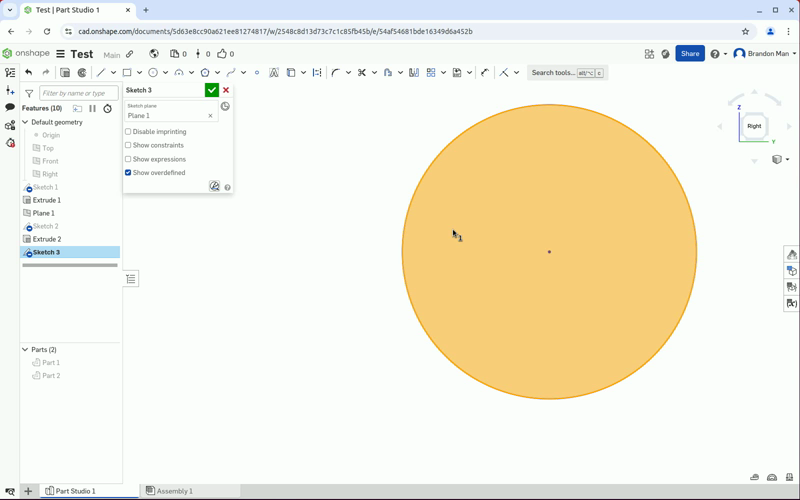
scroll(-6)
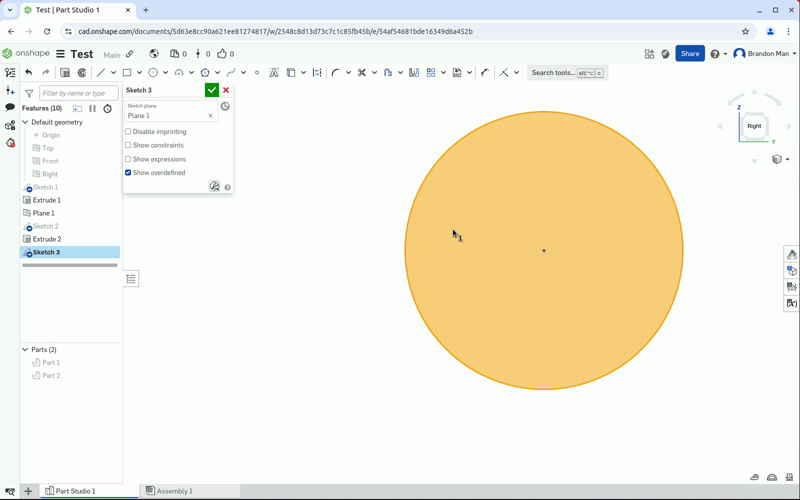
scroll(-6)
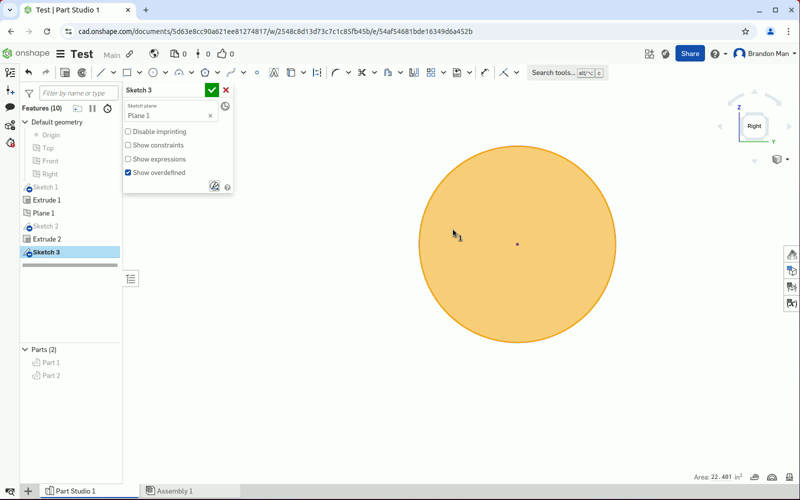
scroll(-6)
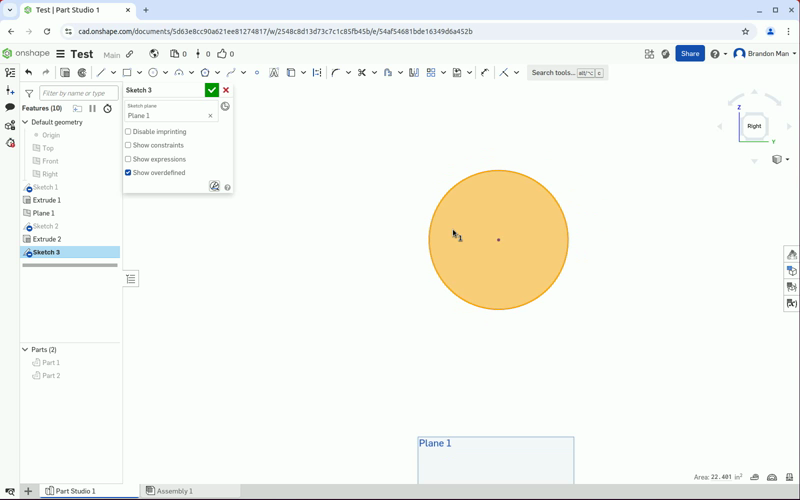
scroll(-6)
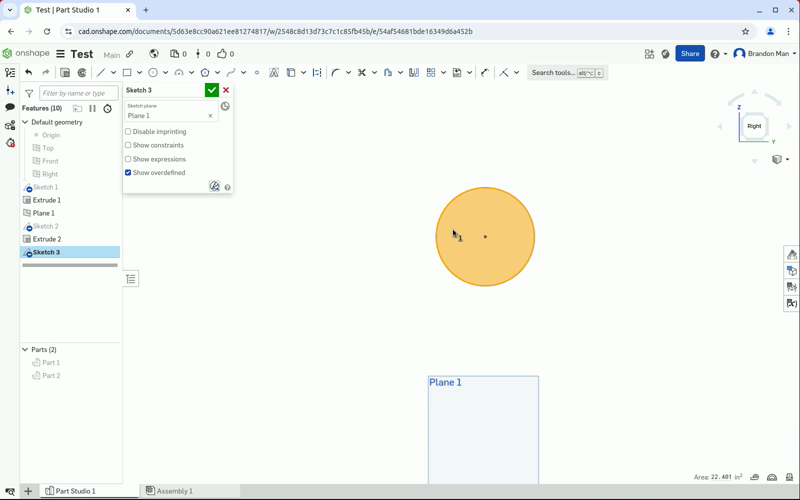
scroll(-6)
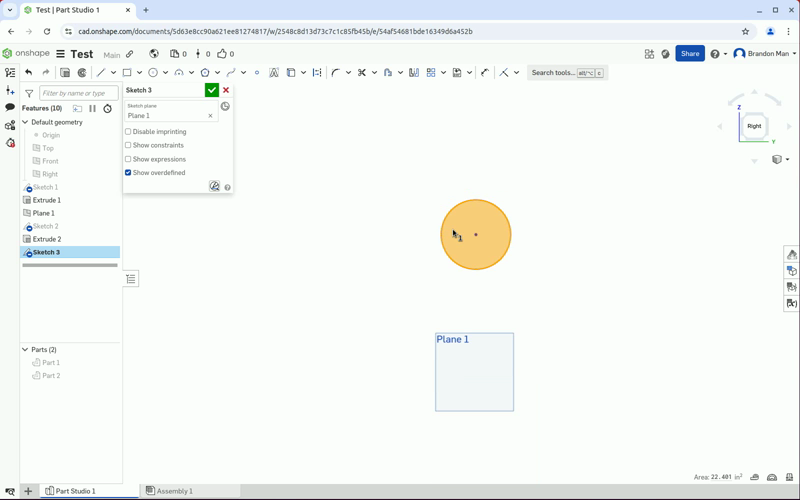
scroll(-6)
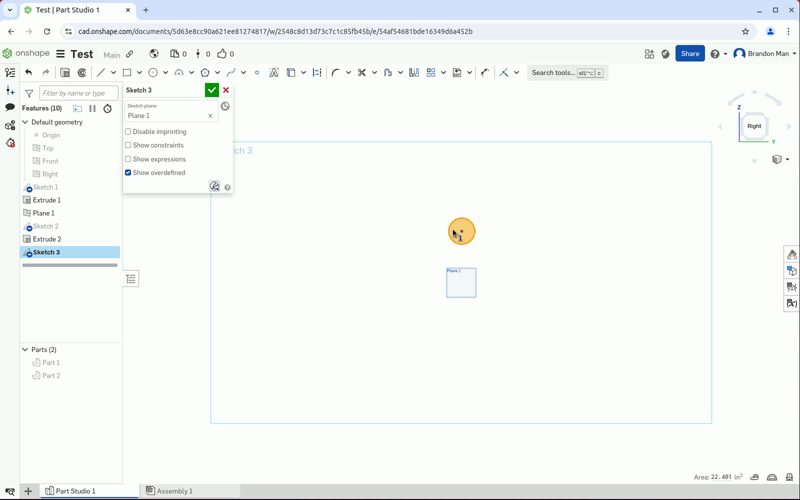
mouse_move(73, 352)
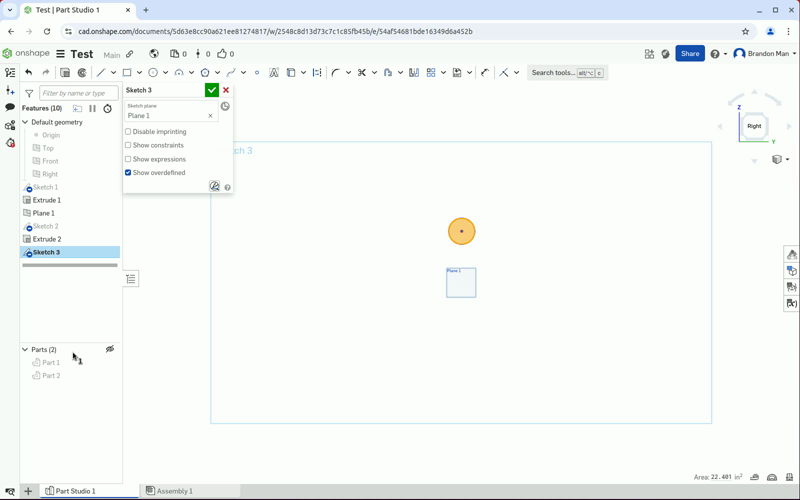
key(shift+y)
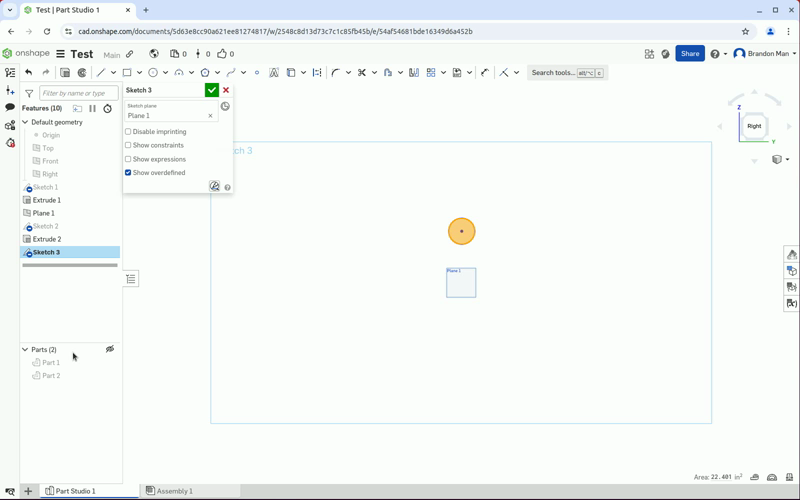
key(shift+e)
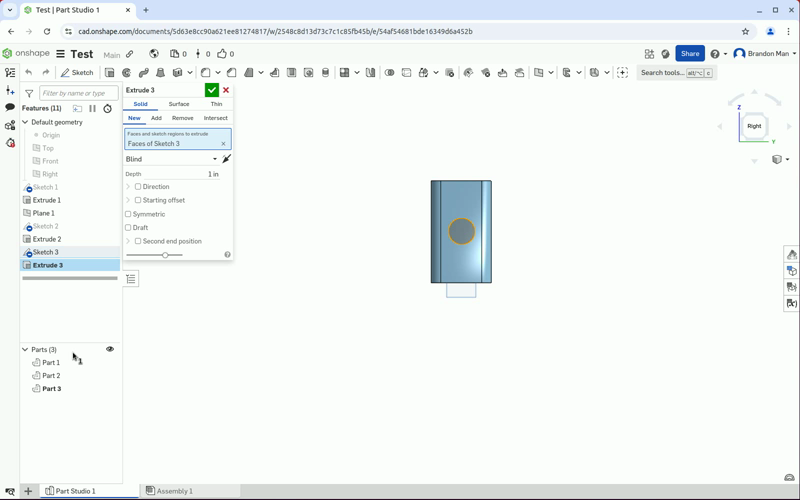
mouse_move(143, 106)
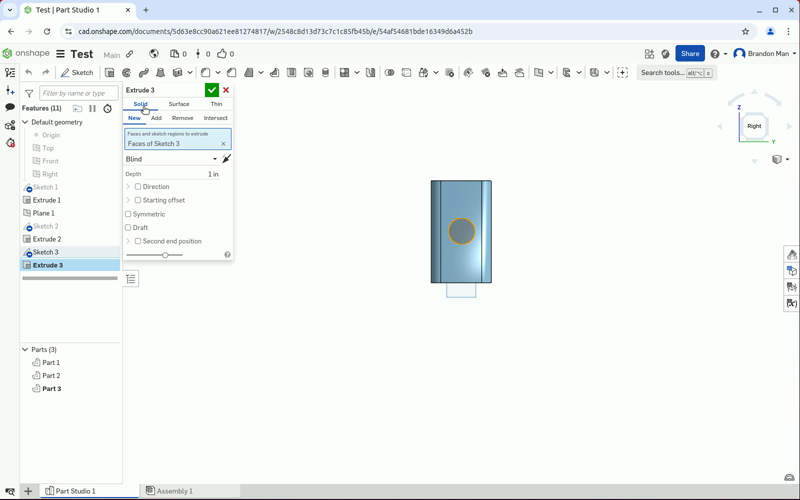
click(143, 106)
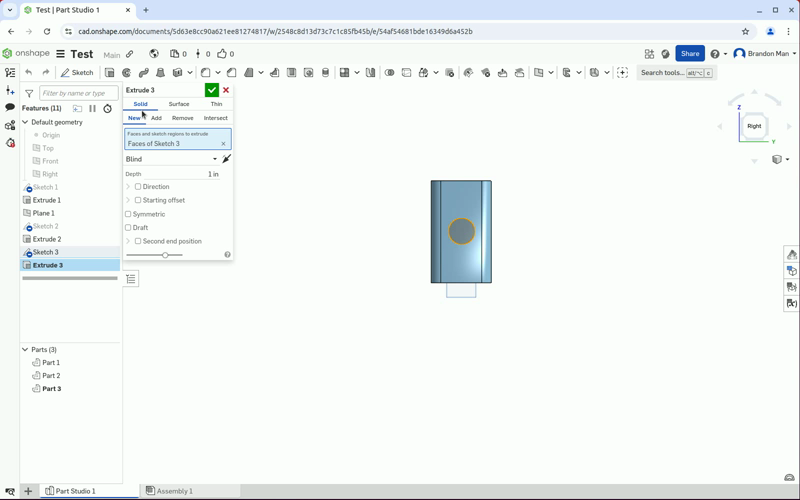
mouse_move(137, 120)
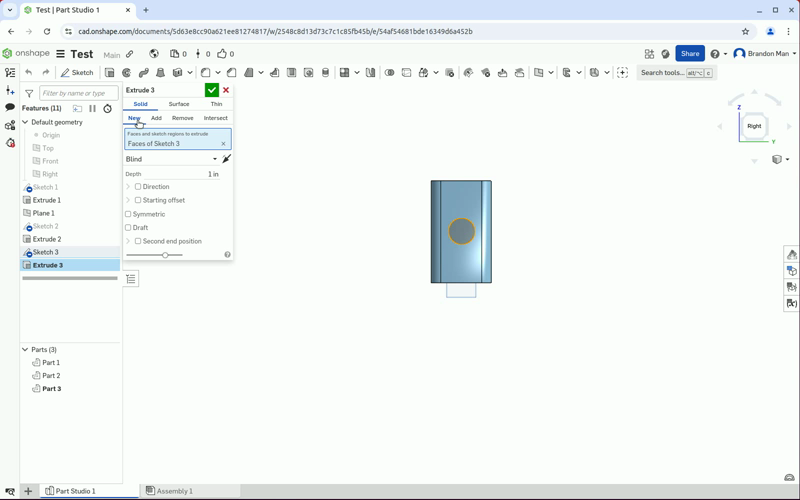
click(137, 120)
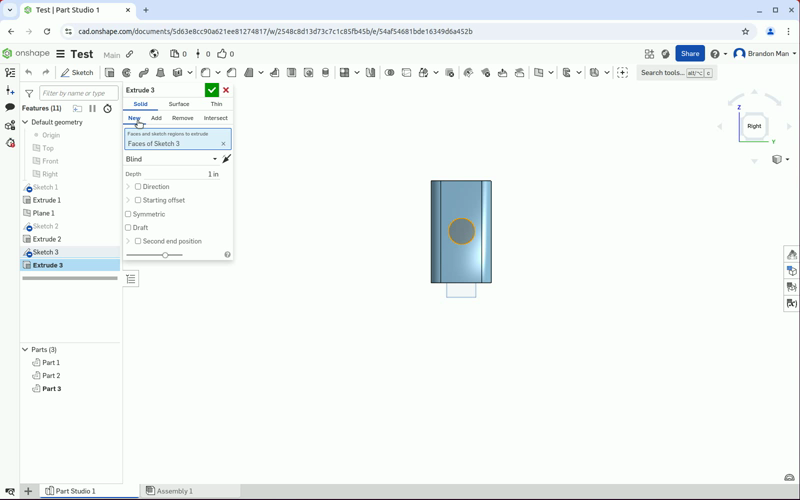
key(tab, 4)
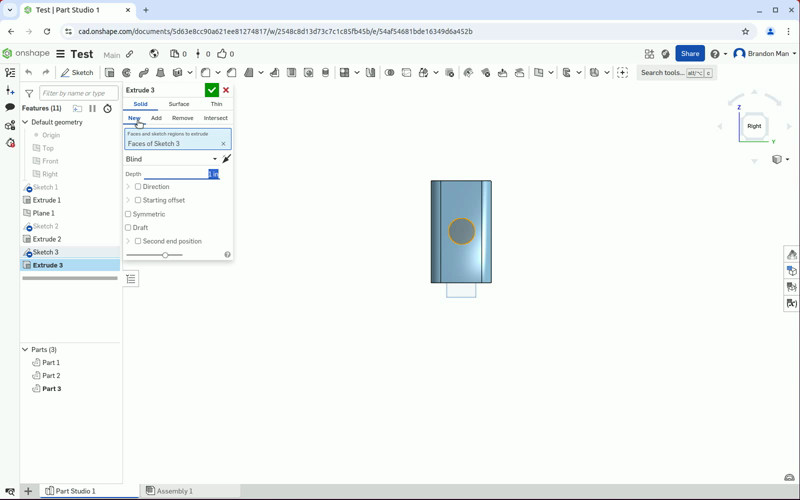
text(-30.811)
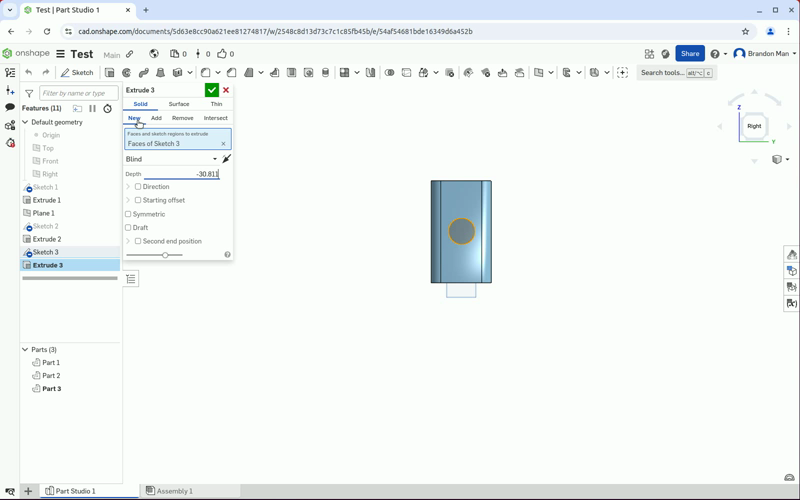
key(enter)
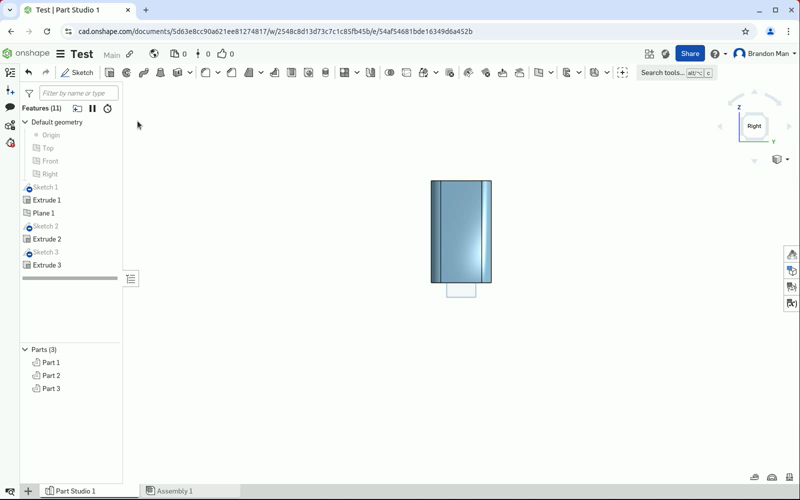
key(shift+h)
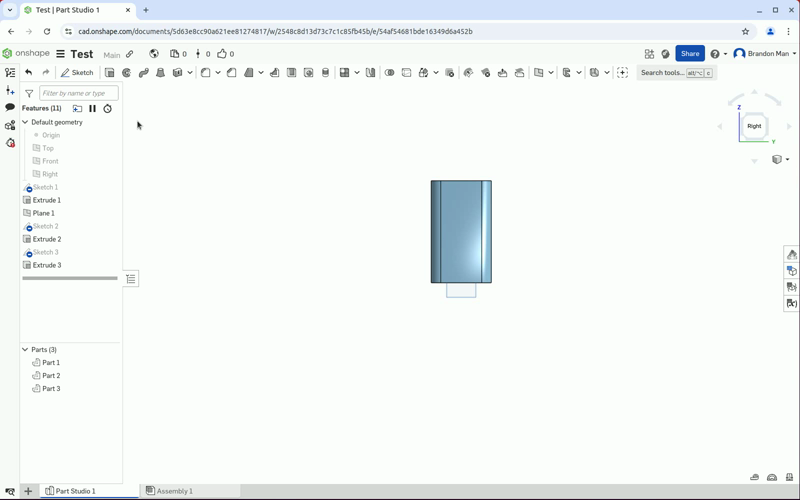
key(shift+h)
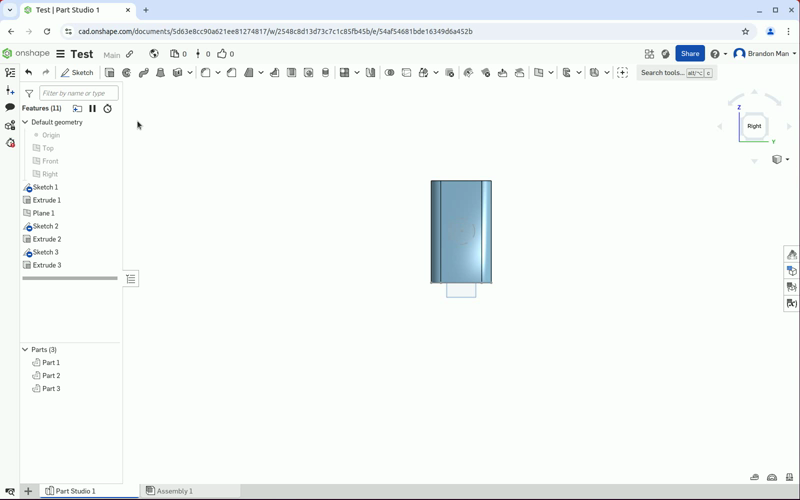
key(shift+7)
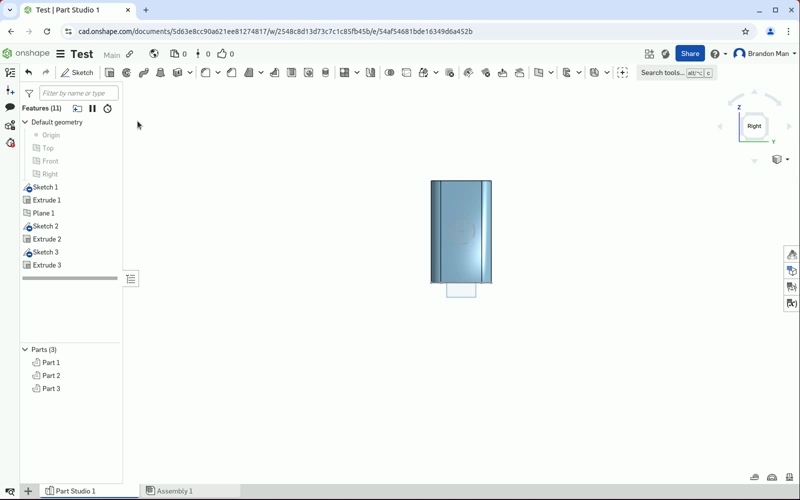
key(right, 2)
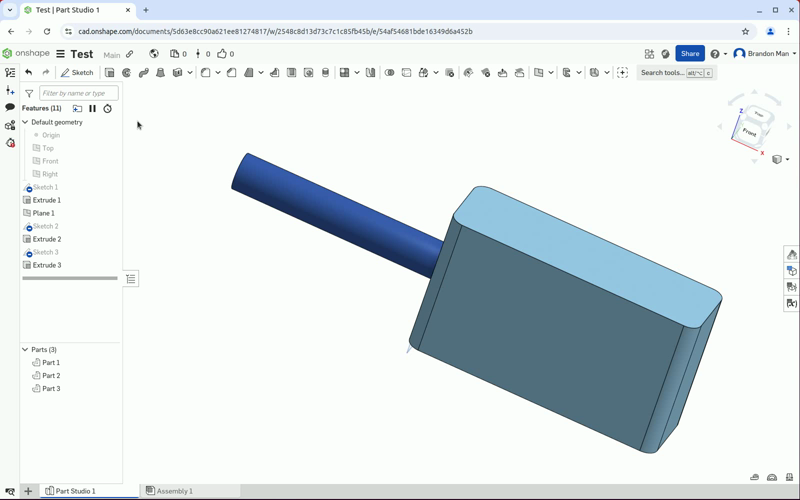
key(down, 2)
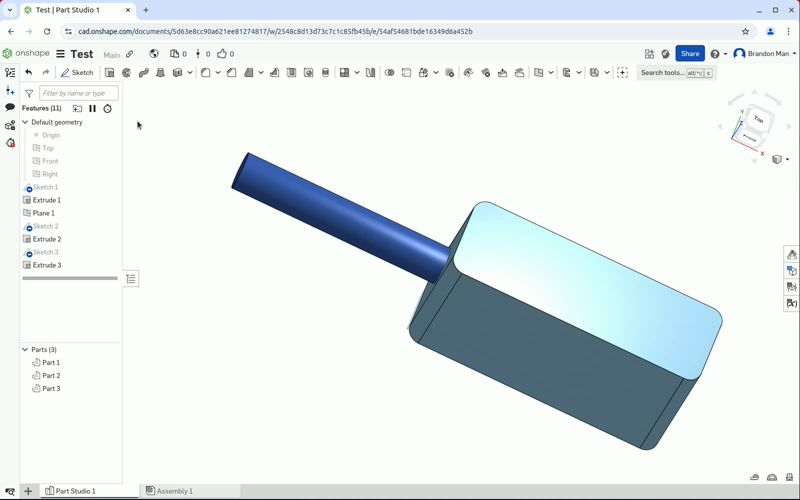
key(up, 2)
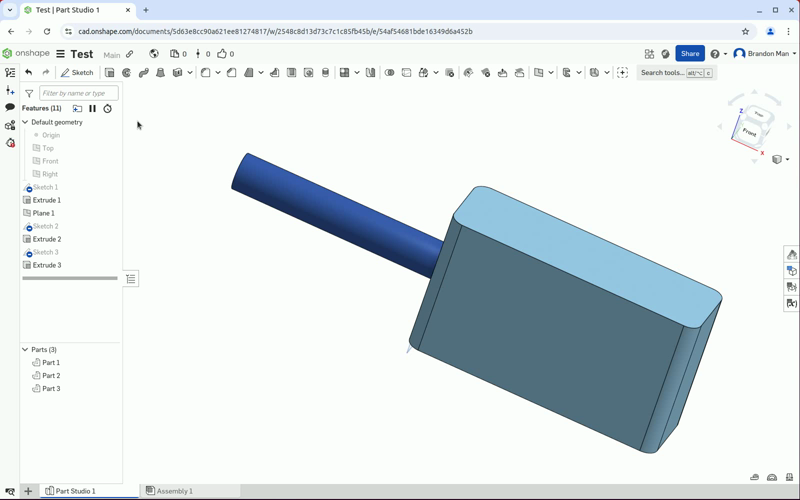
key(left, 2)
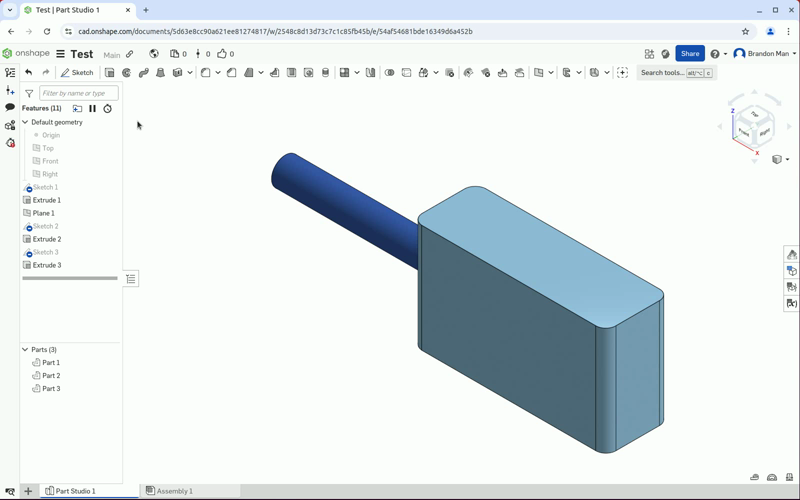
mouse_move(73, 189)
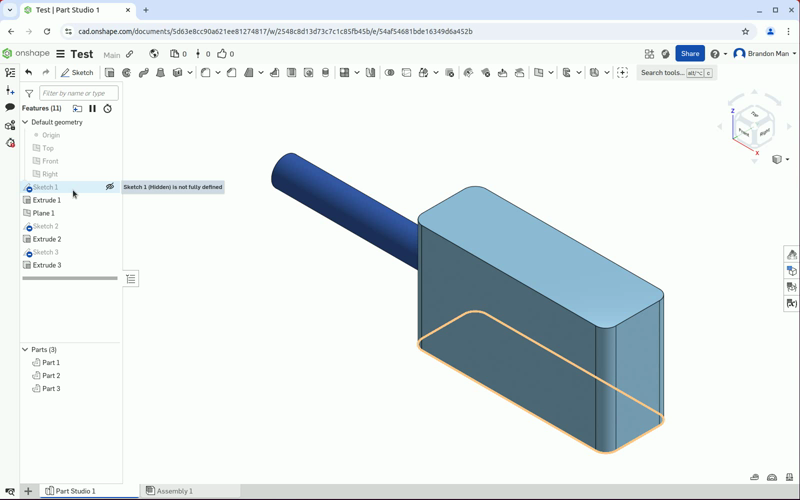
click(73, 189)